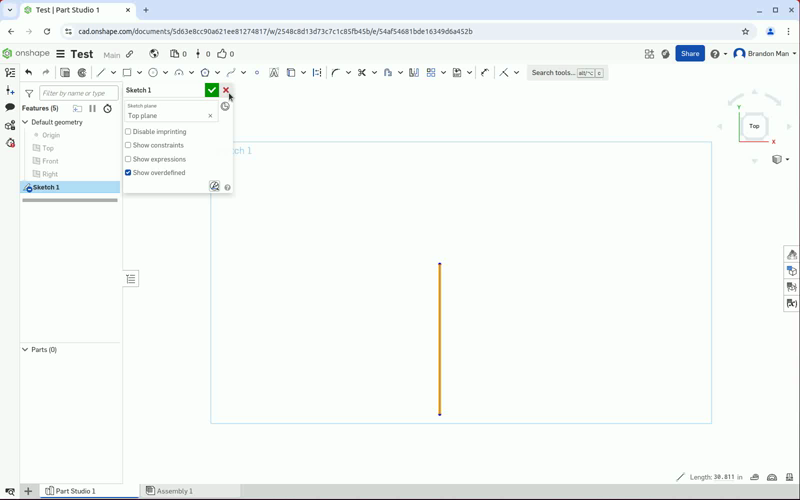
key(shift+h)
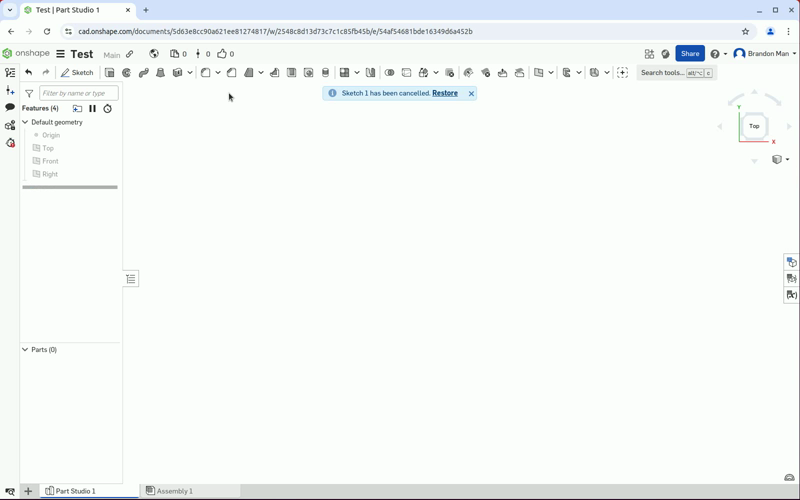
mouse_move(73, 352)
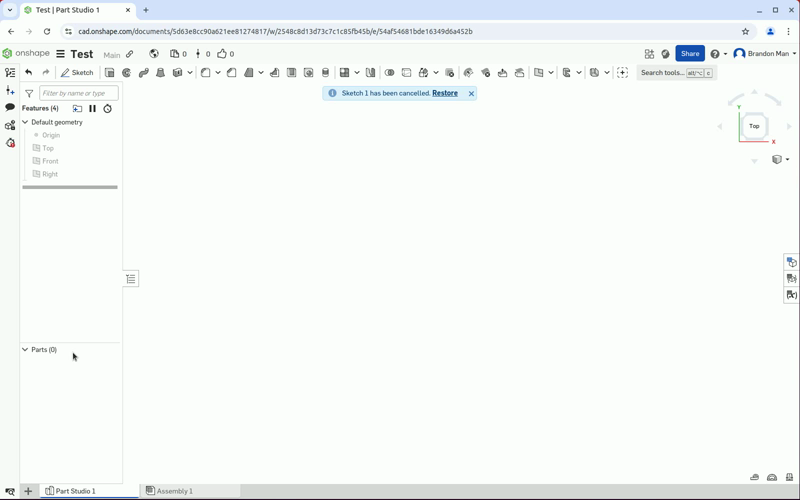
key(y)
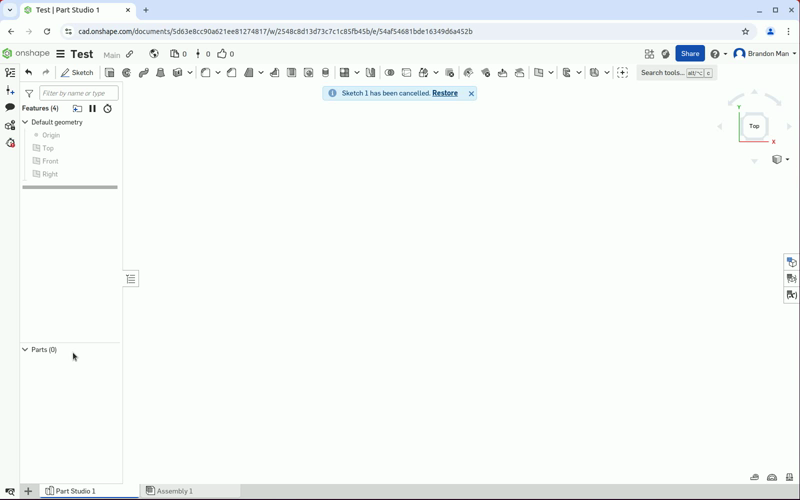
key(shift+p)
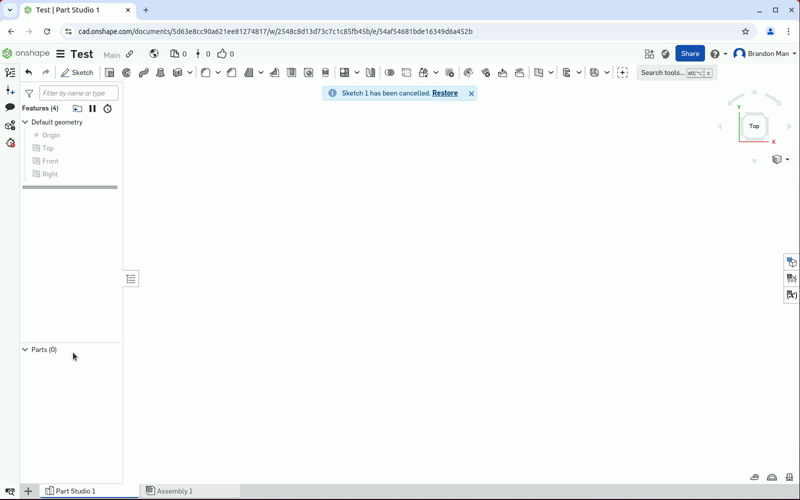
key(space)
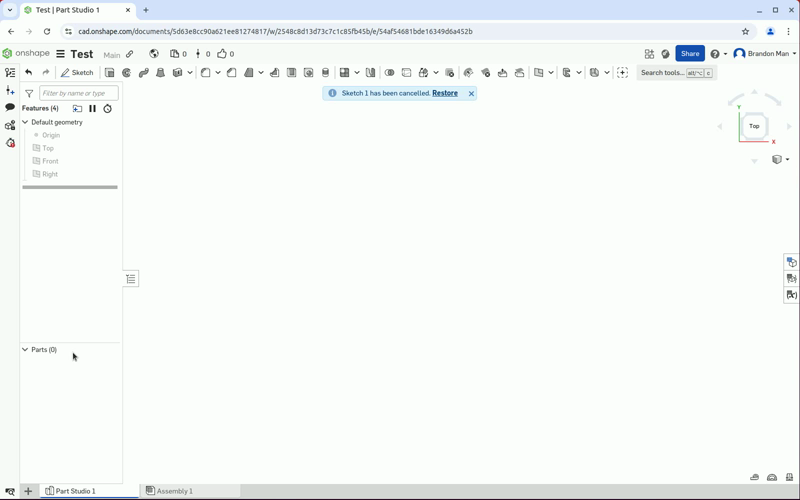
key_down(shift)
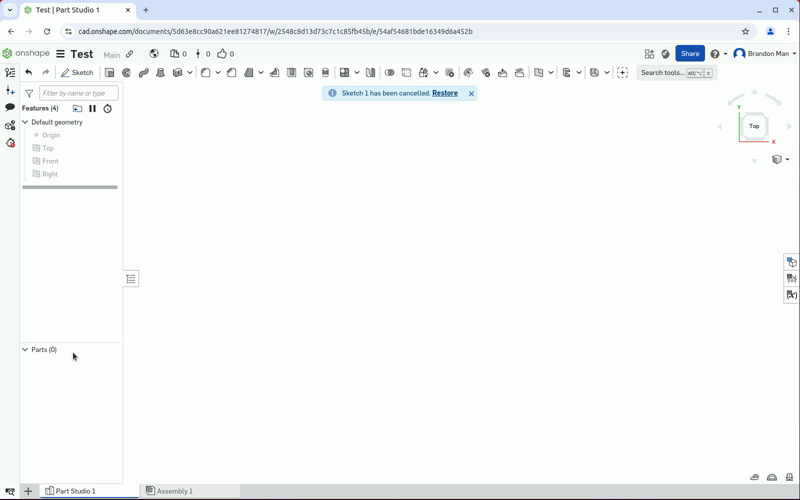
key(up)
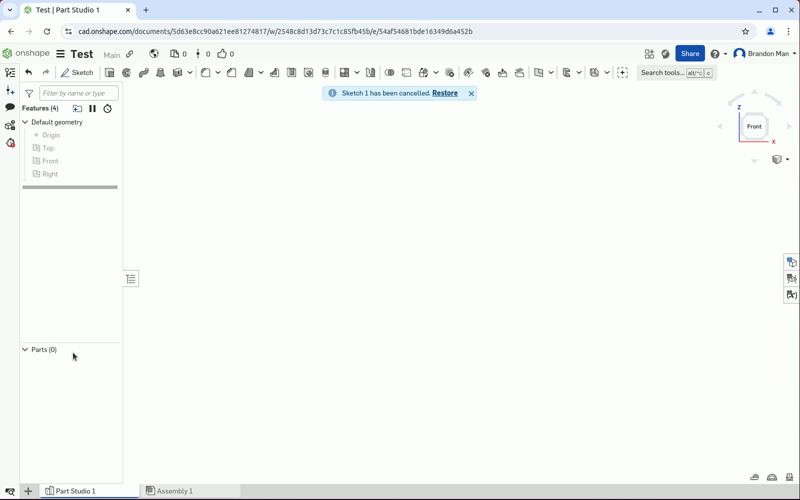
key_up(shift)
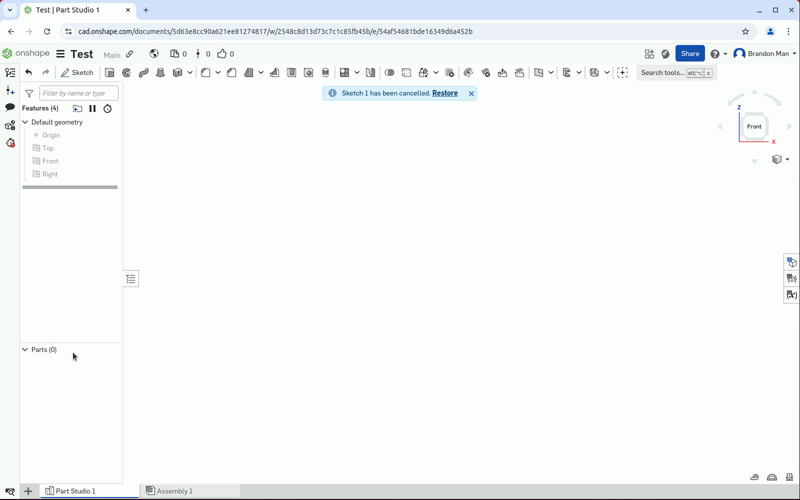
mouse_move(73, 352)
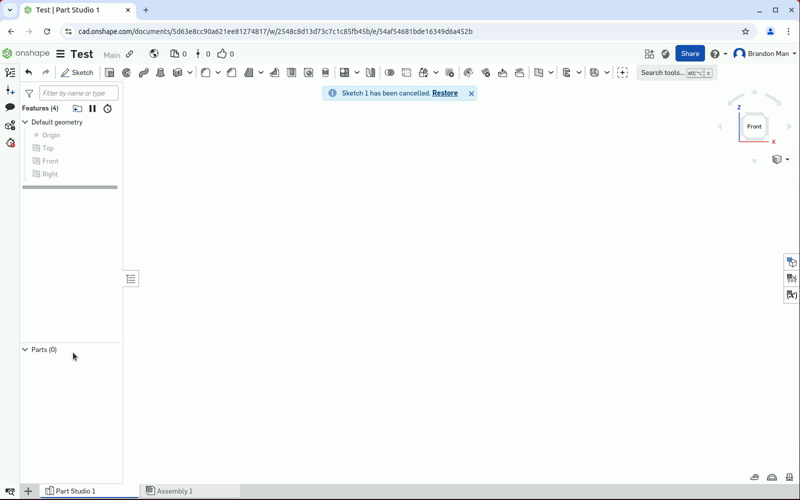
key(shift+y)
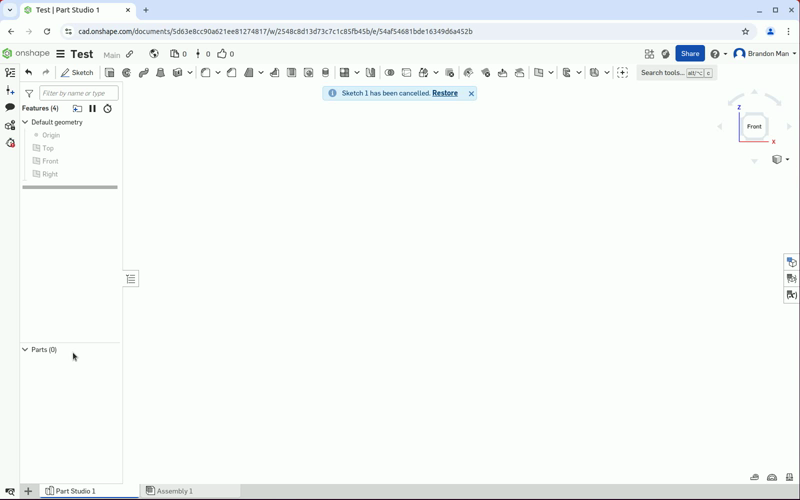
key(shift+s)
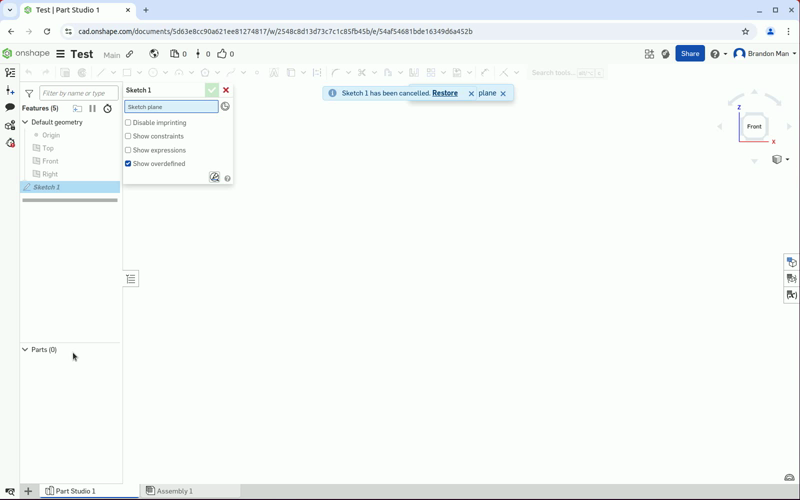
mouse_move(73, 163)
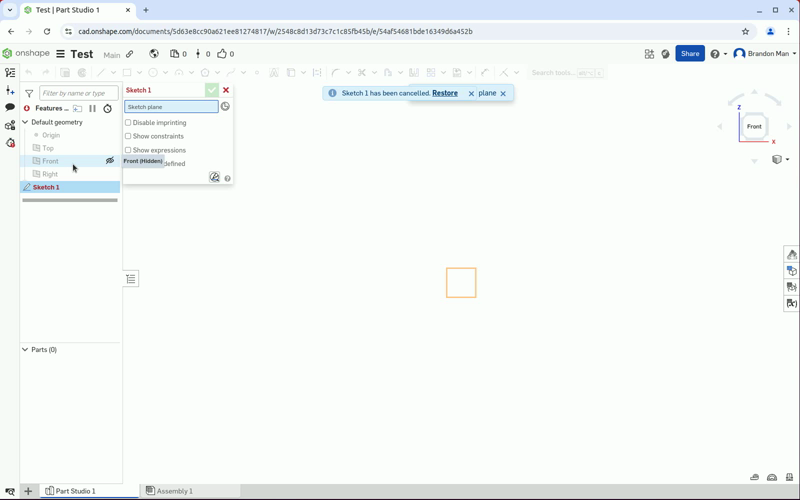
click(73, 163)
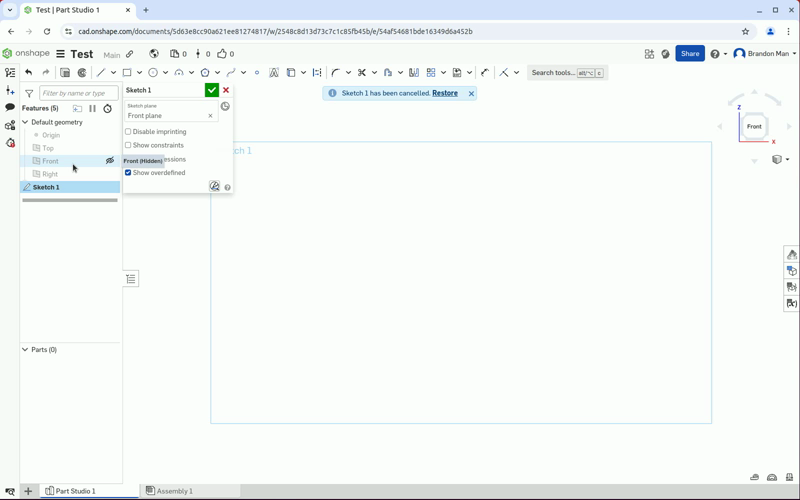
mouse_move(73, 352)
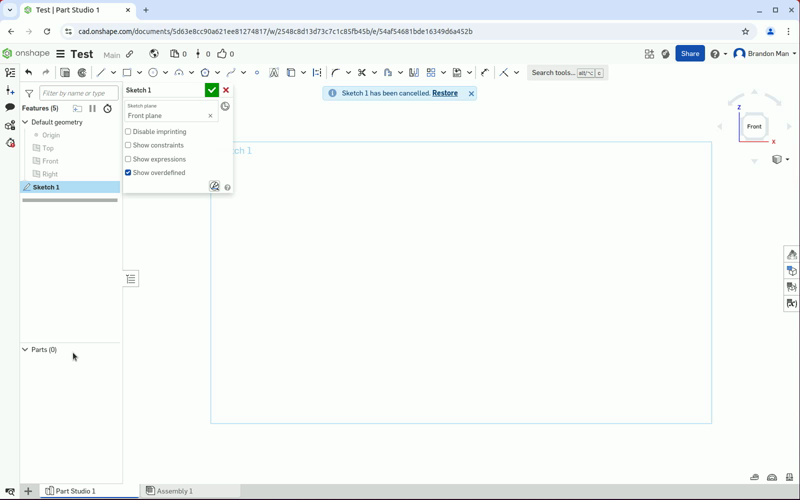
key(y)
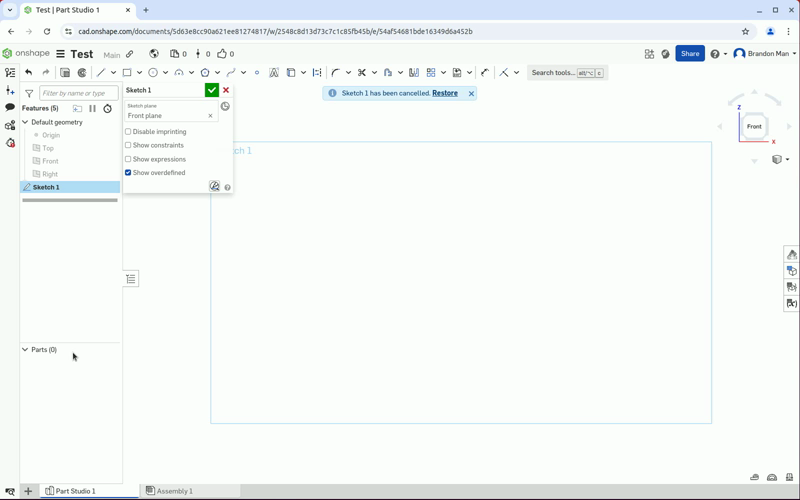
key(a)
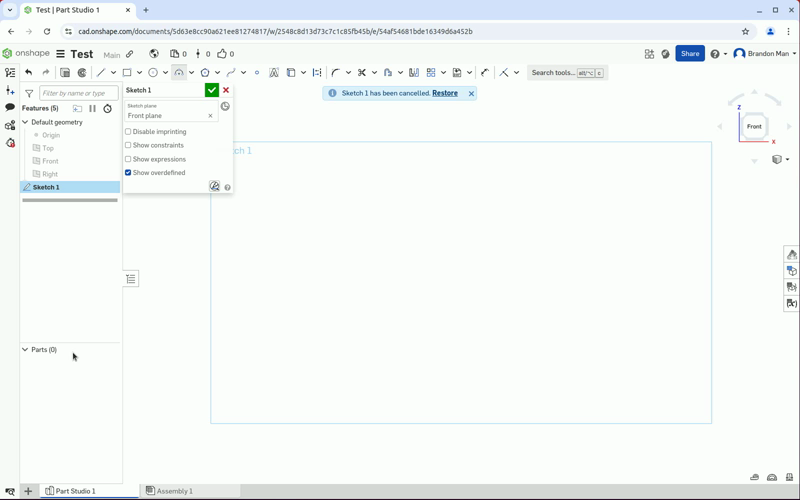
key_down(shift)
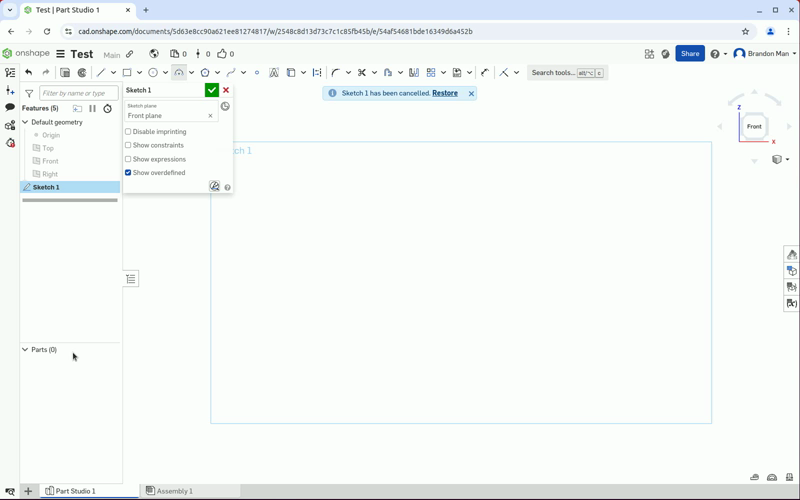
mouse_move(431, 274)
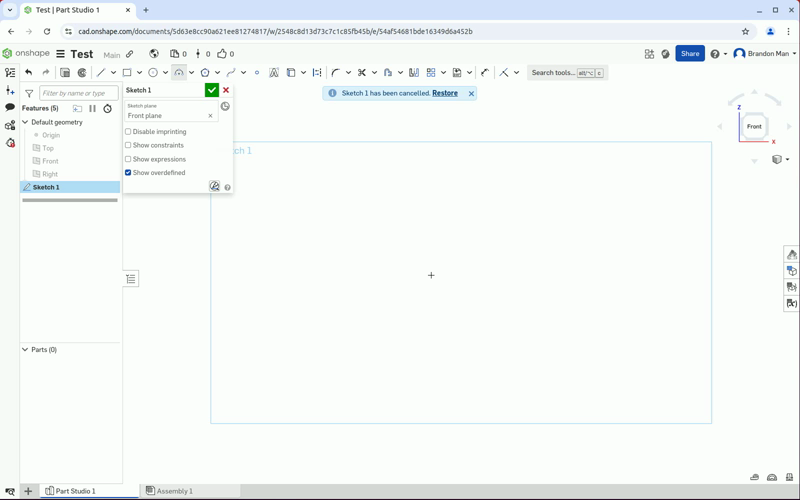
click(431, 274)
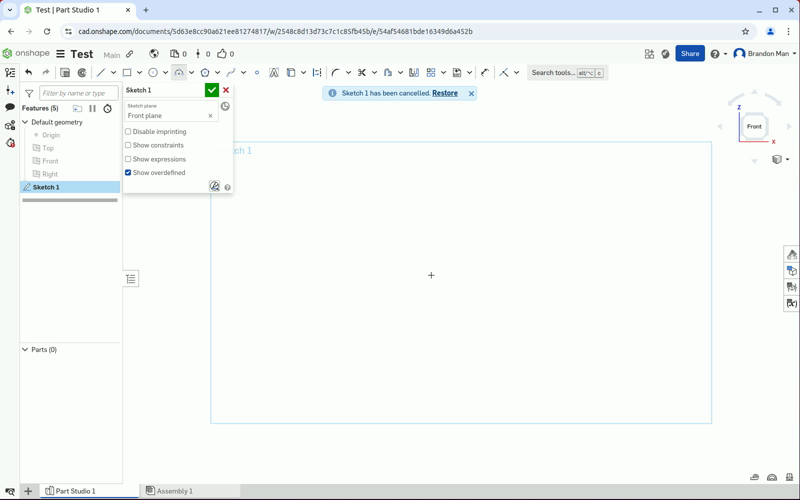
key_up(shift)
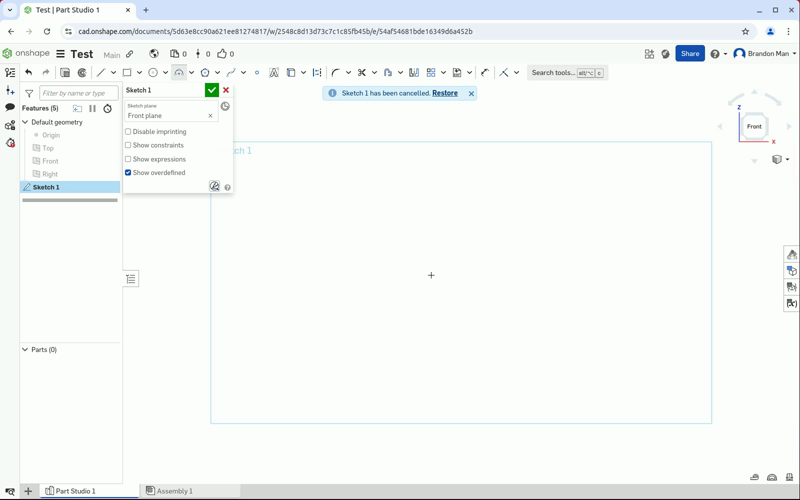
key_down(shift)
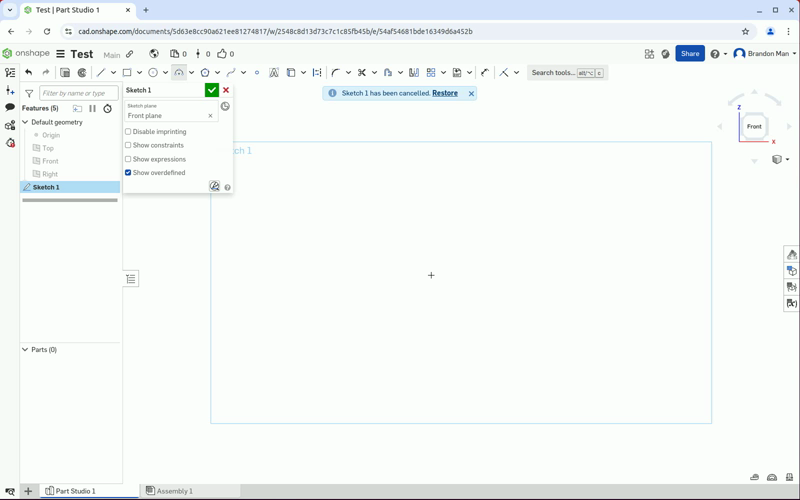
mouse_move(490, 275)
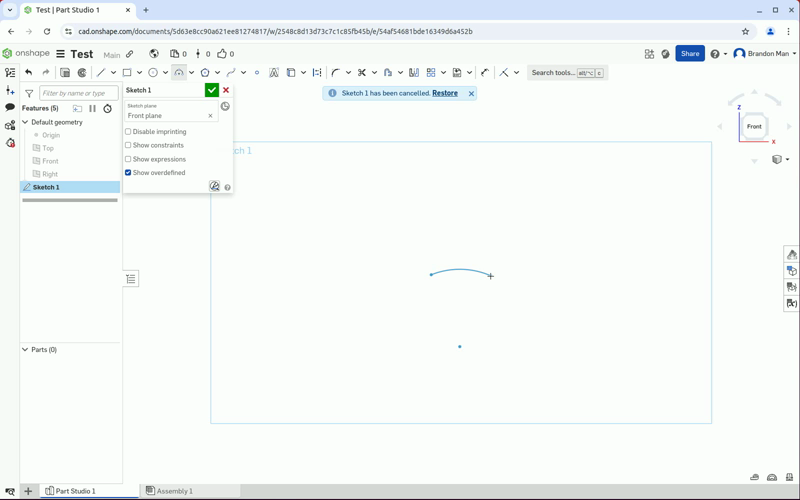
click(490, 275)
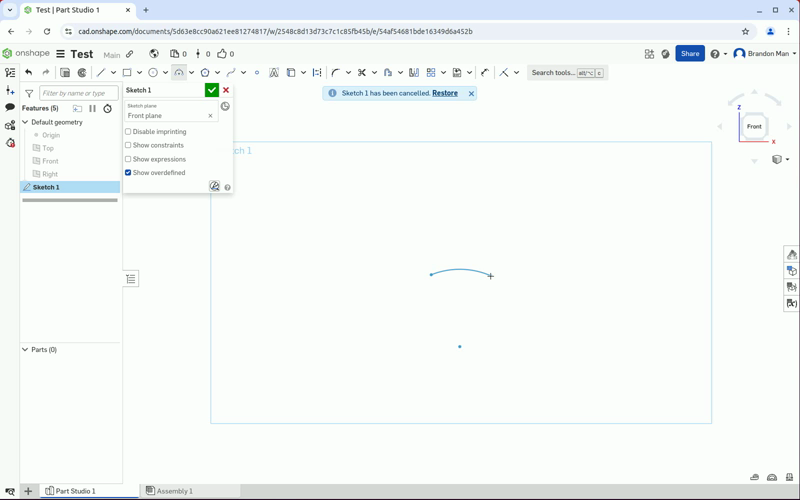
mouse_move(461, 252)
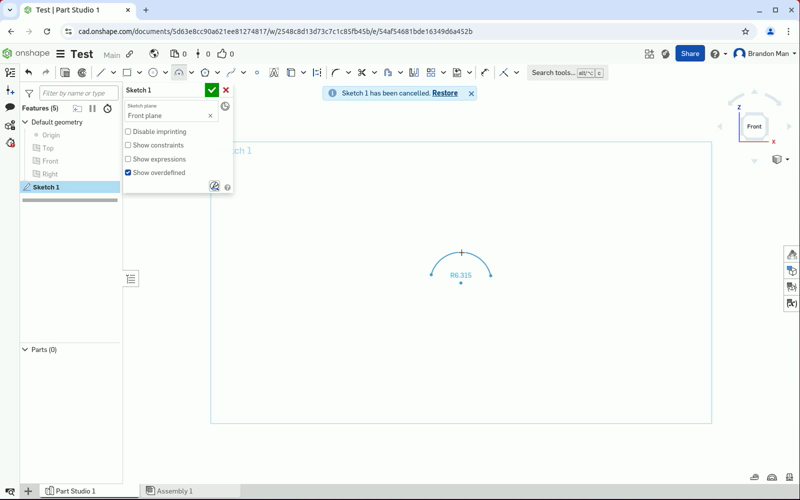
click(461, 252)
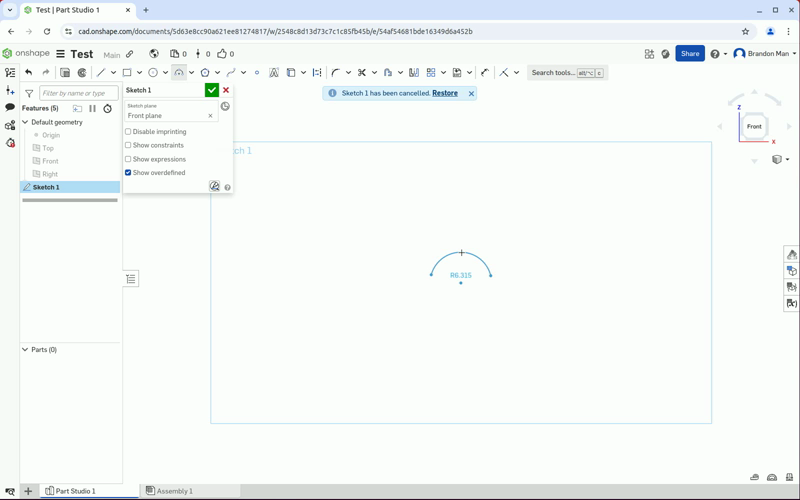
key_up(shift)
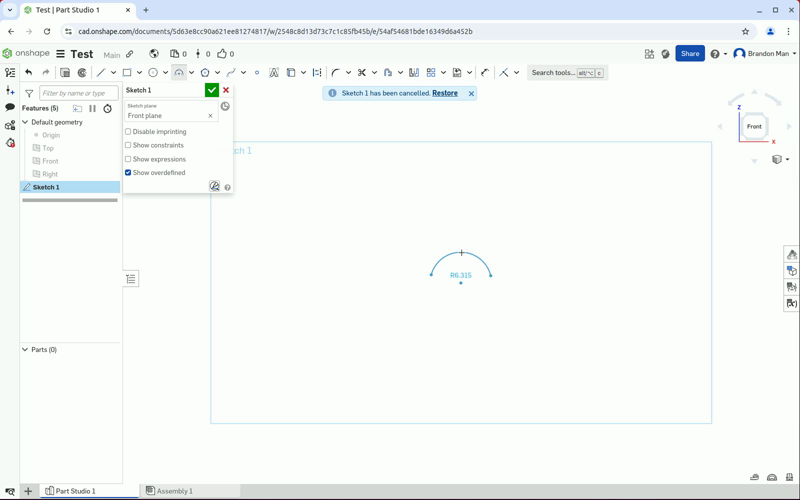
key(esc)
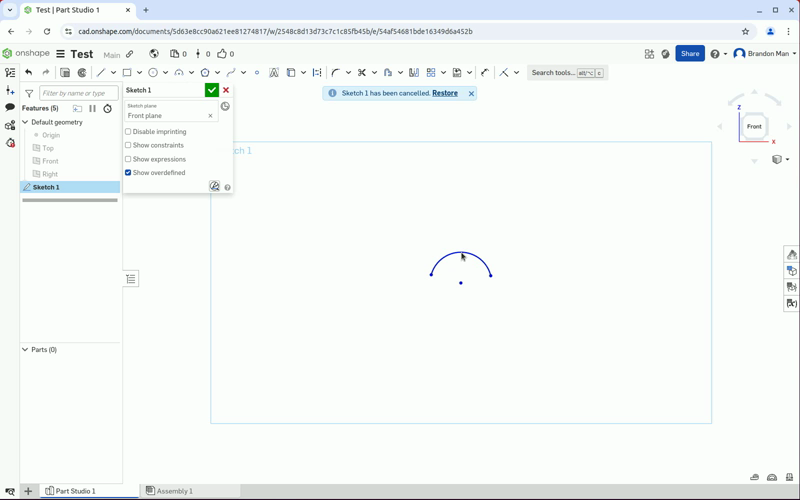
key(l)
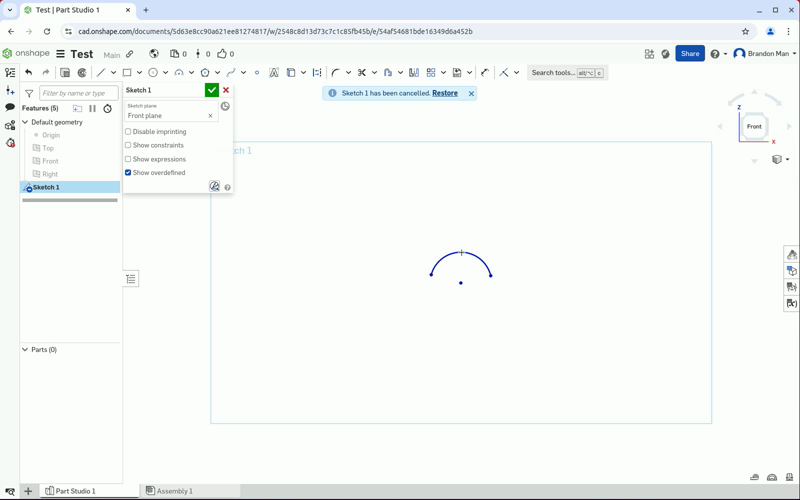
mouse_move(490, 275)
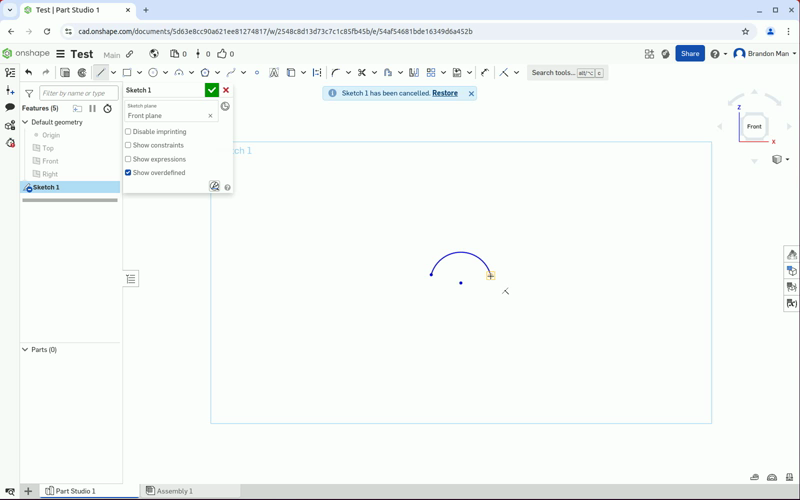
click(490, 275)
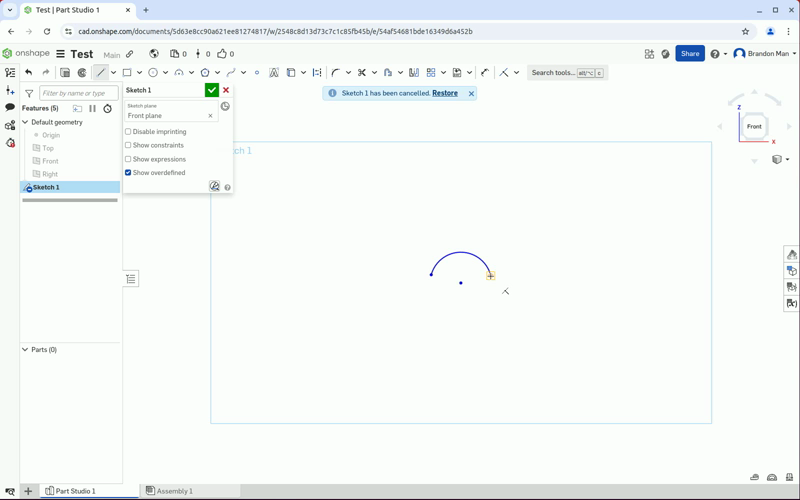
key_down(shift)
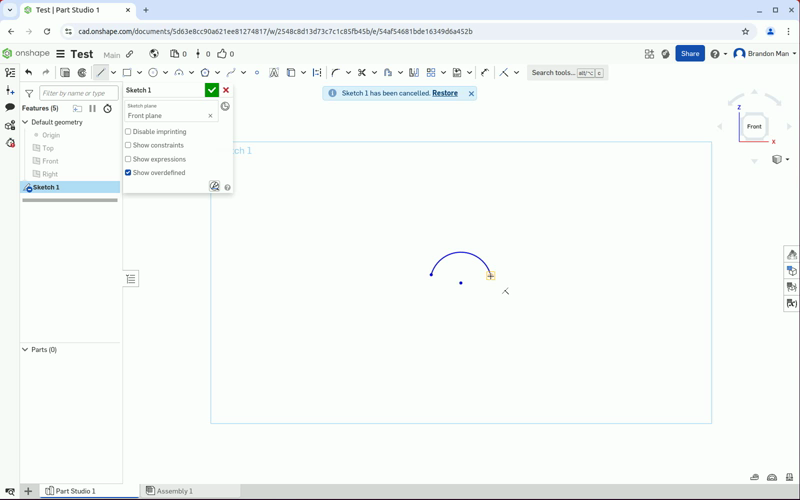
mouse_move(478, 188)
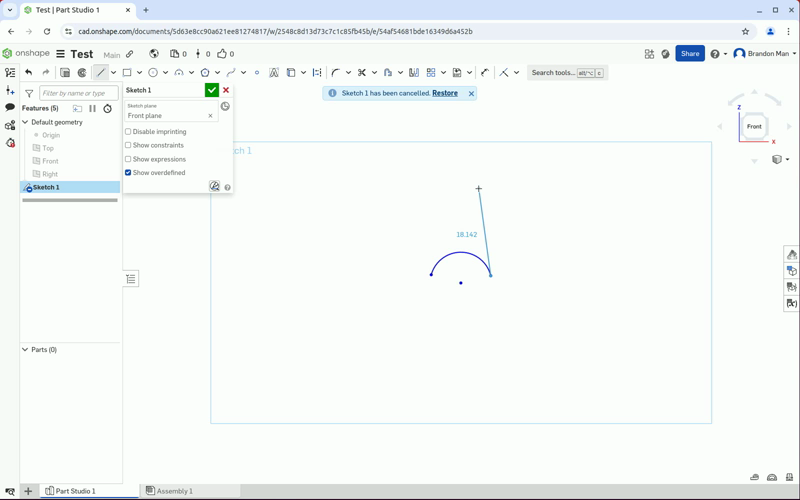
click(478, 188)
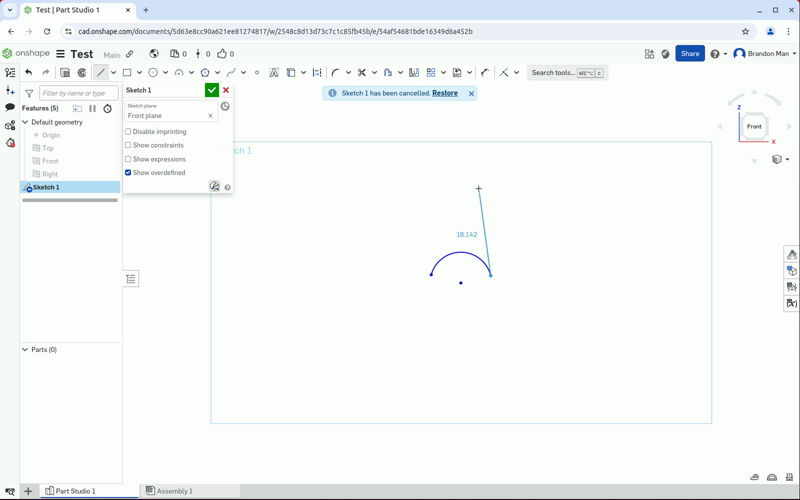
key_up(shift)
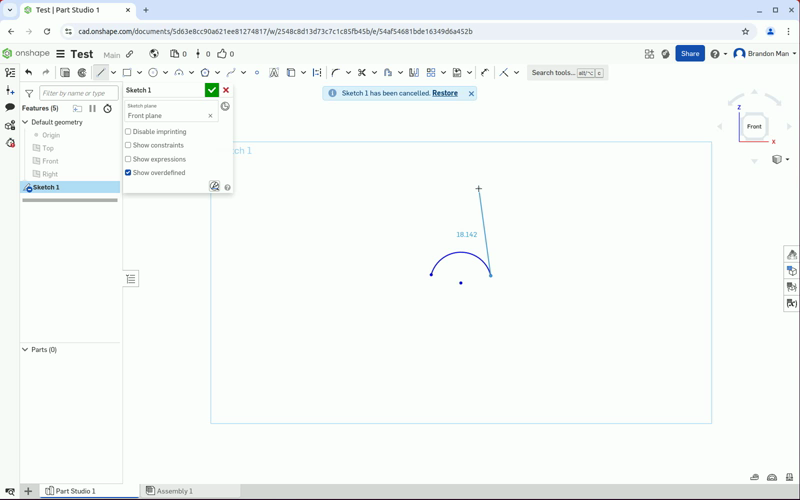
key(esc)
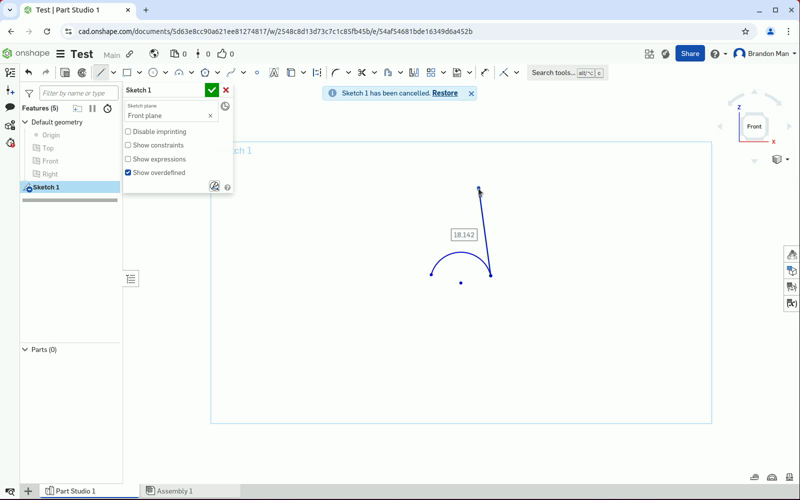
key(a)
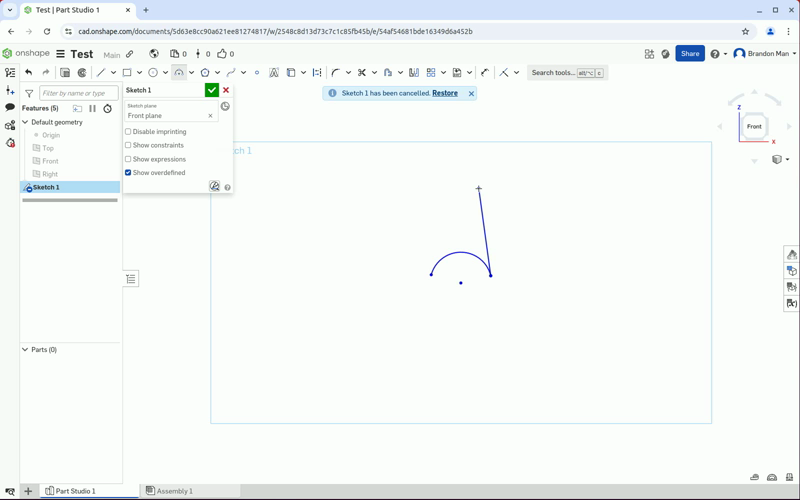
mouse_move(478, 188)
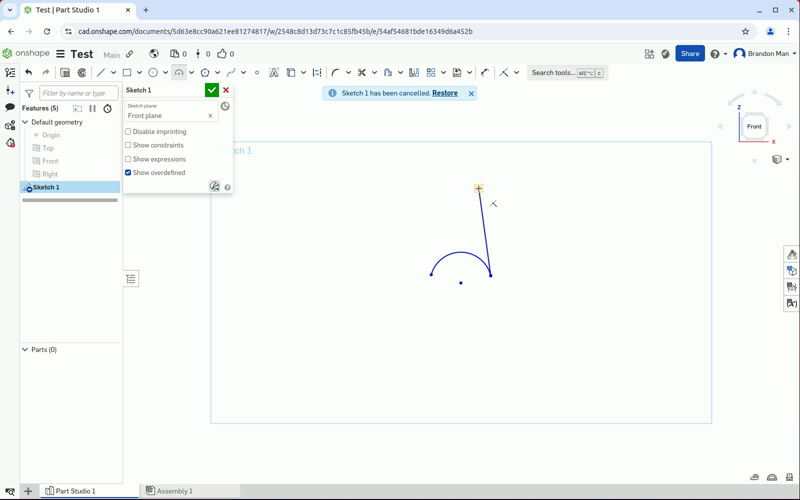
click(478, 188)
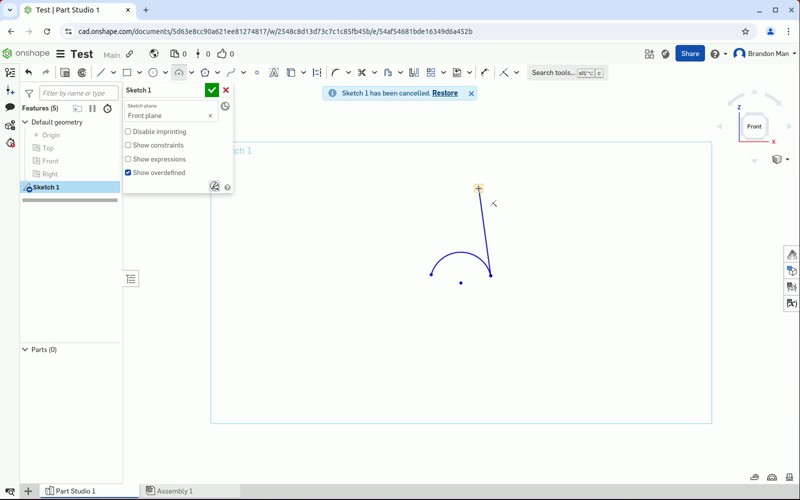
key_down(shift)
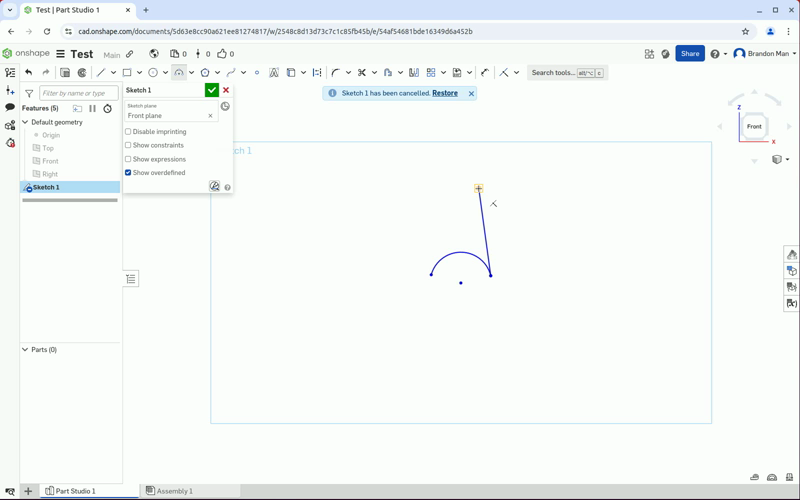
mouse_move(442, 186)
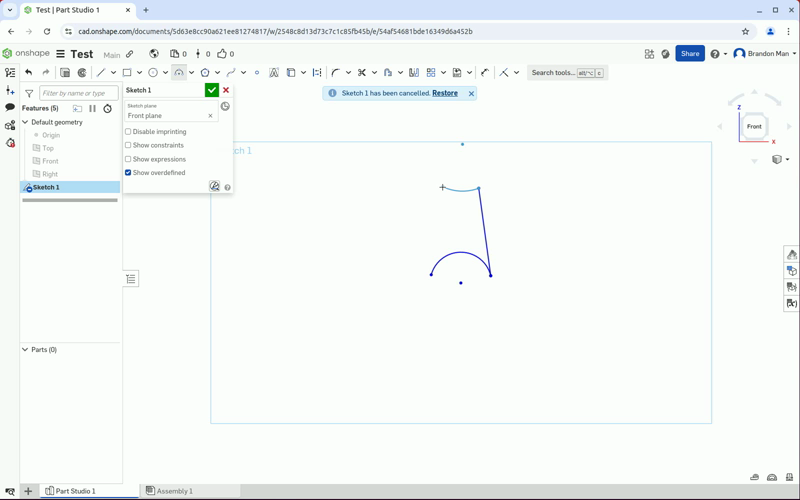
click(442, 186)
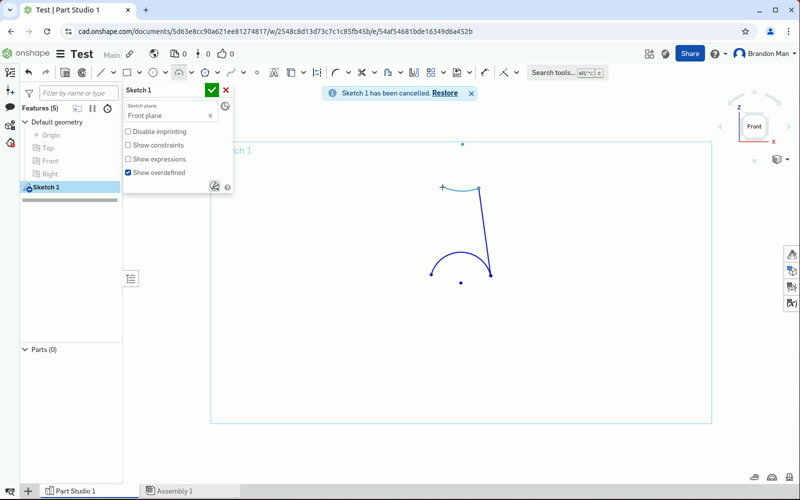
mouse_move(459, 206)
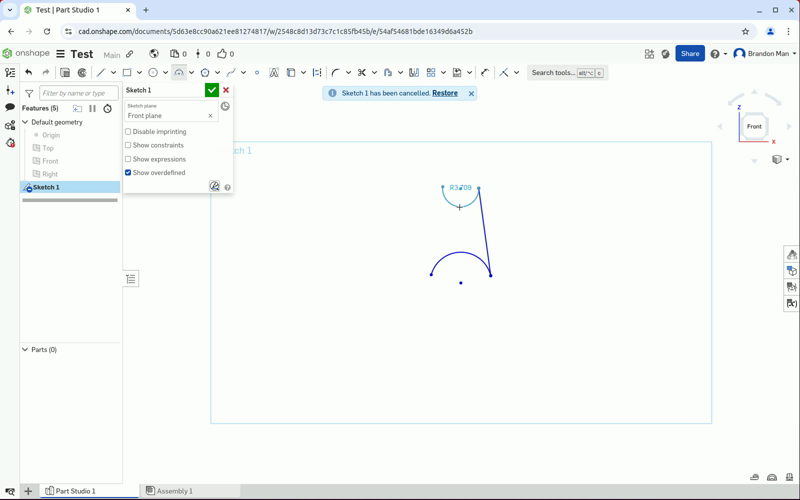
click(459, 206)
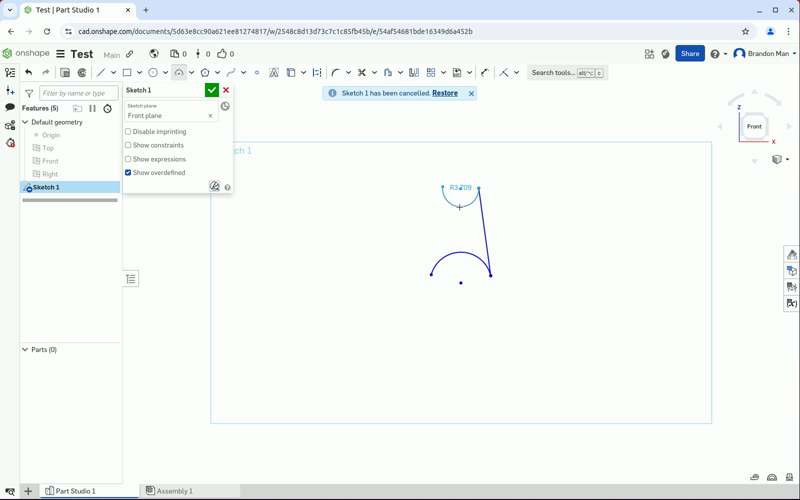
key_up(shift)
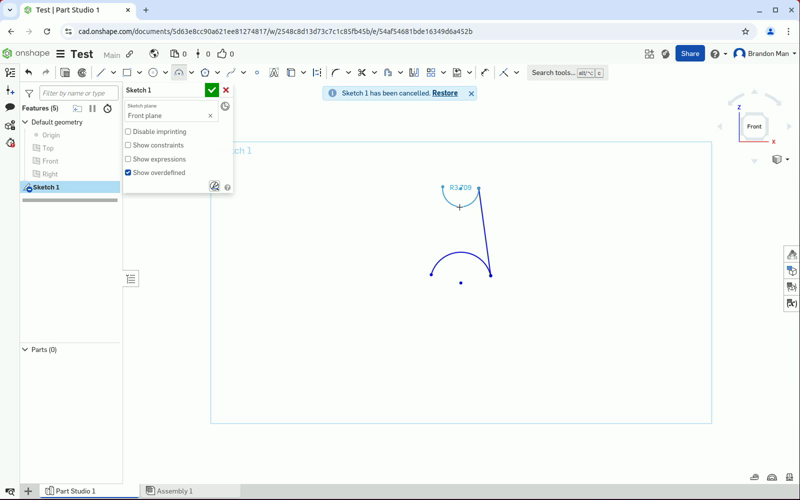
key(esc)
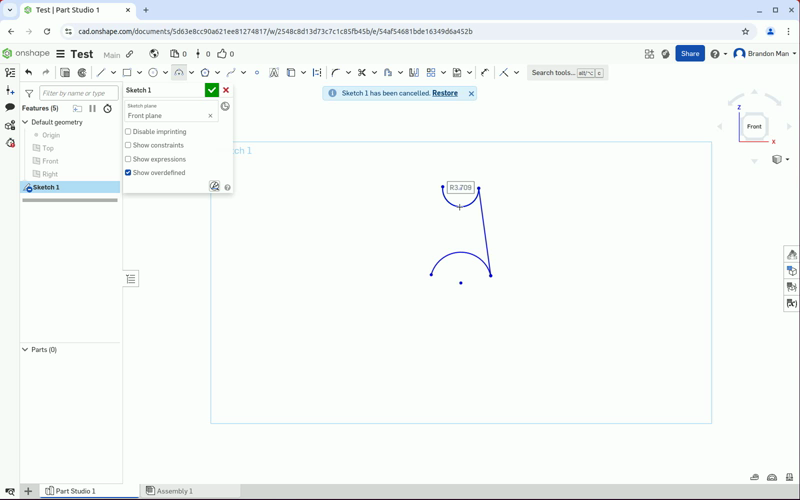
key(l)
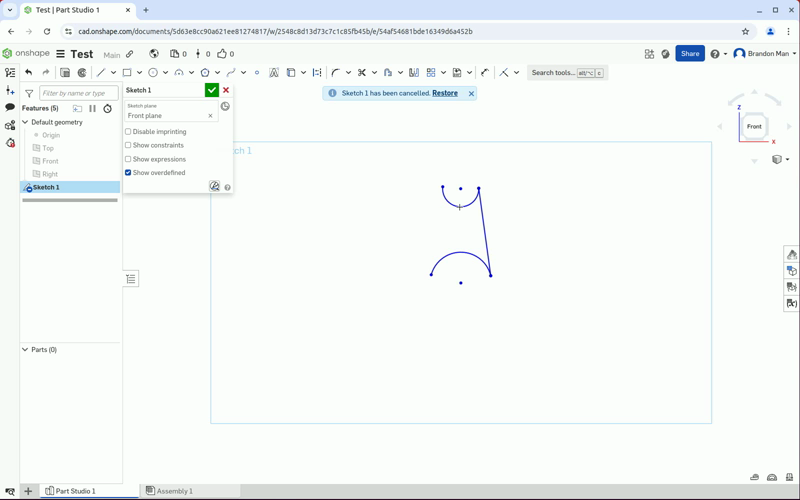
mouse_move(442, 186)
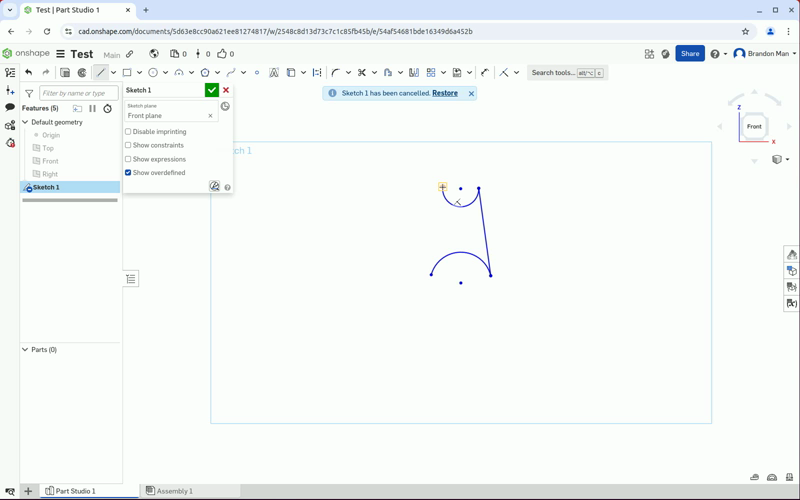
click(442, 186)
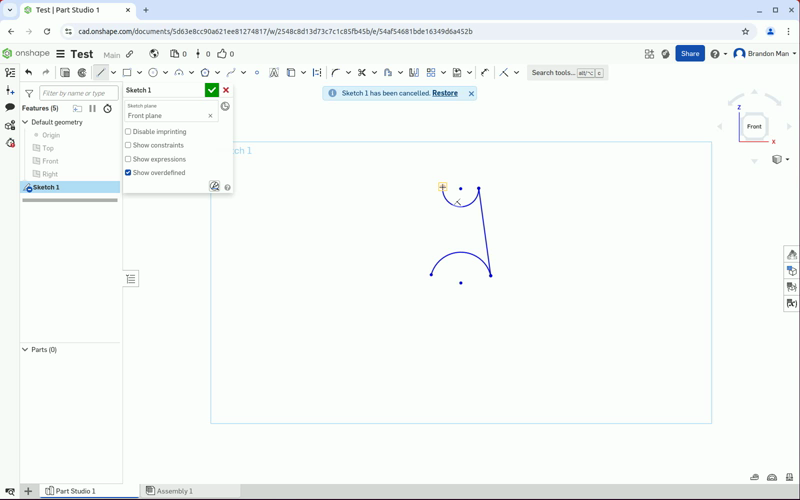
key_down(shift)
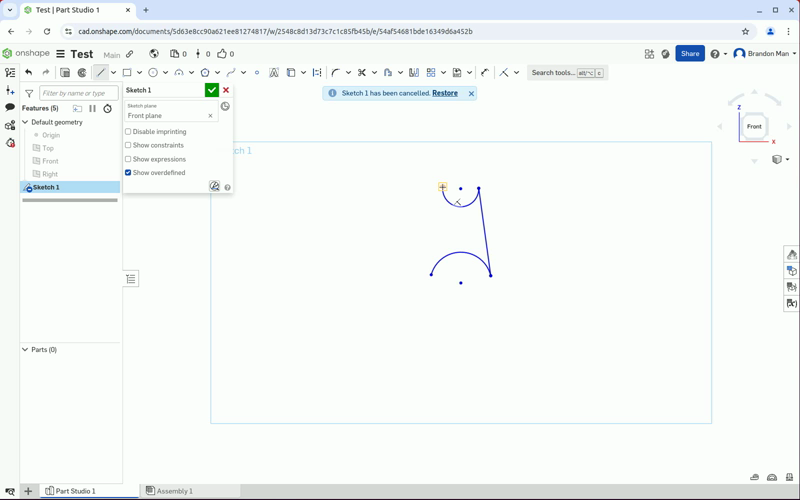
mouse_move(431, 274)
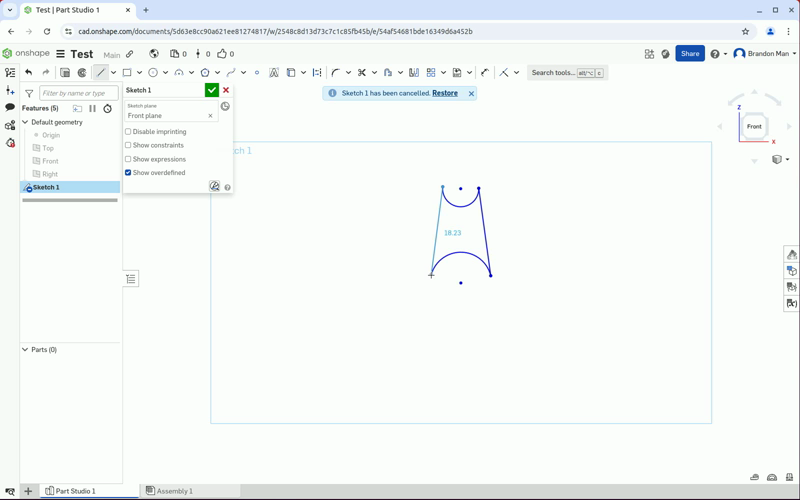
key_up(shift)
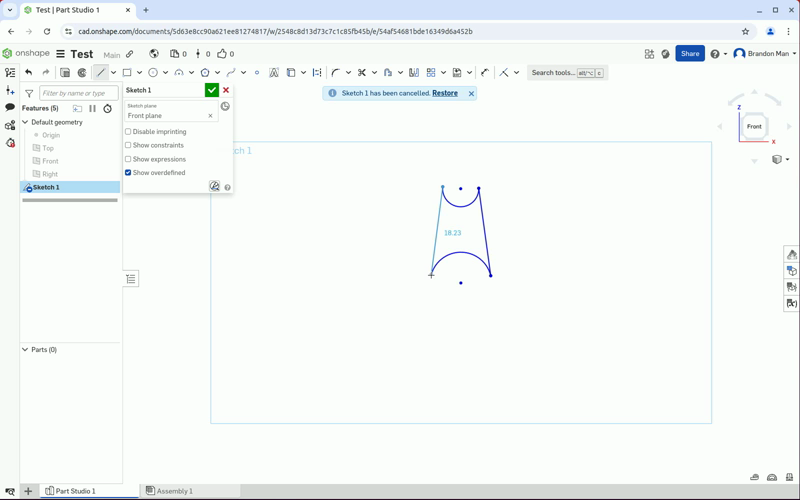
click(431, 274)
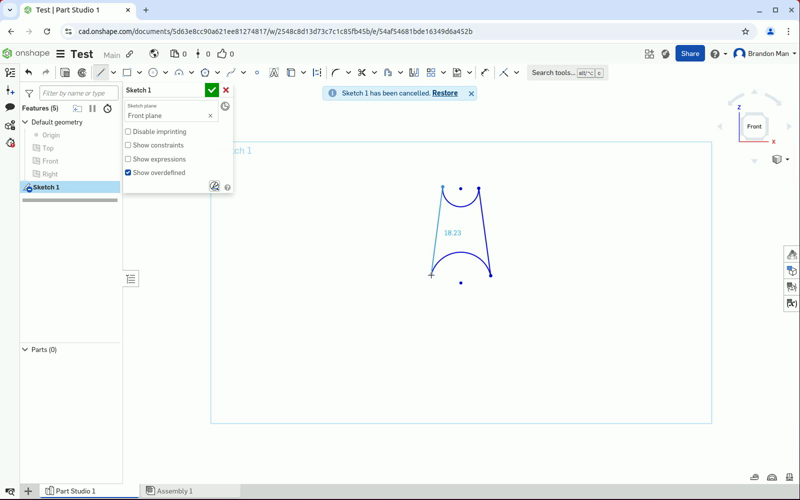
key(esc)
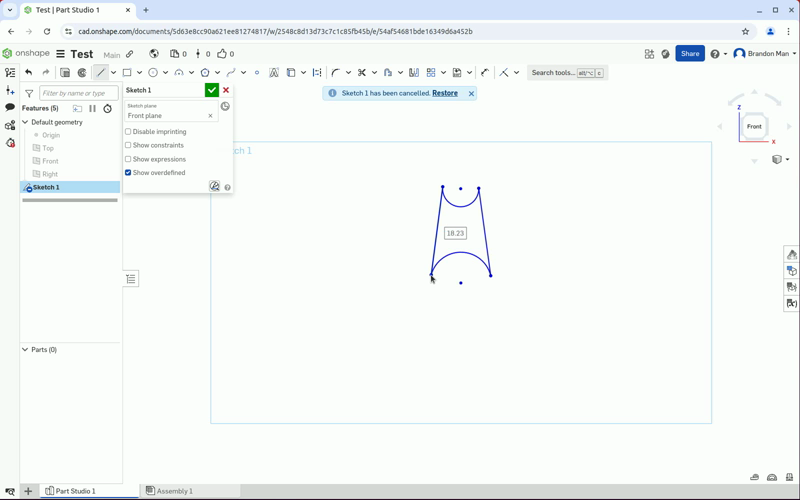
mouse_move(473, 246)
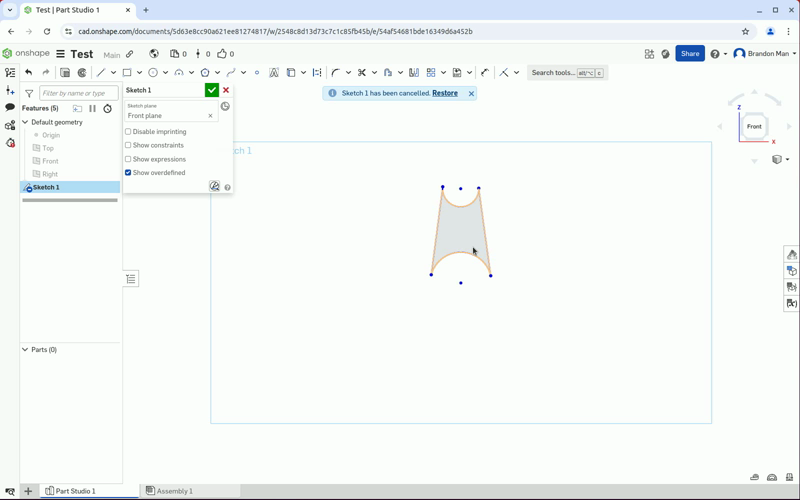
click(473, 246)
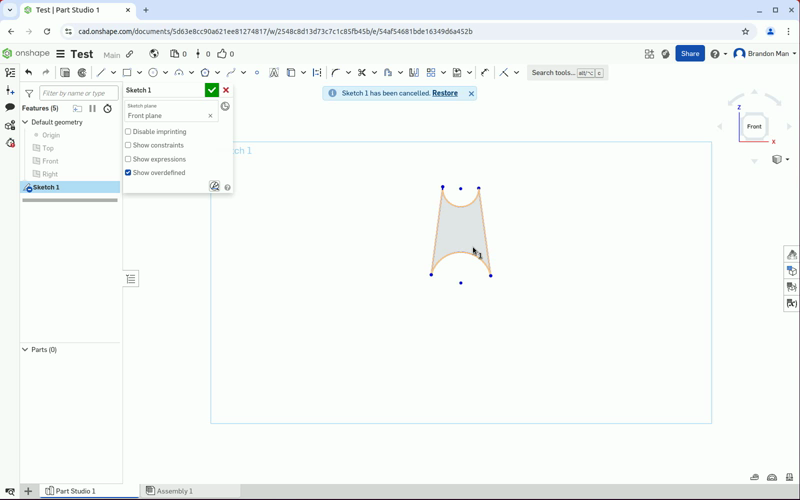
mouse_move(73, 352)
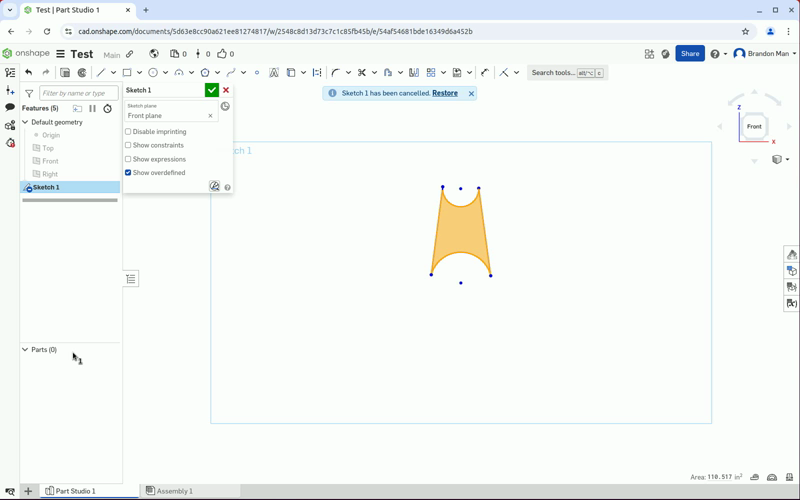
key(shift+y)
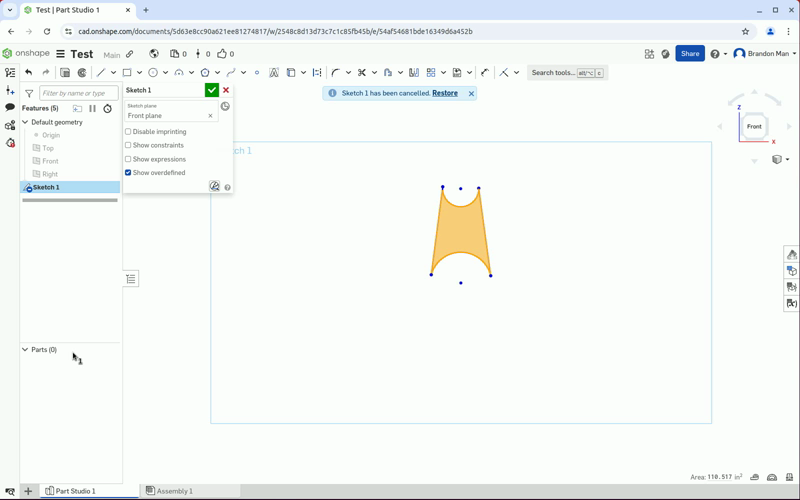
key(shift+e)
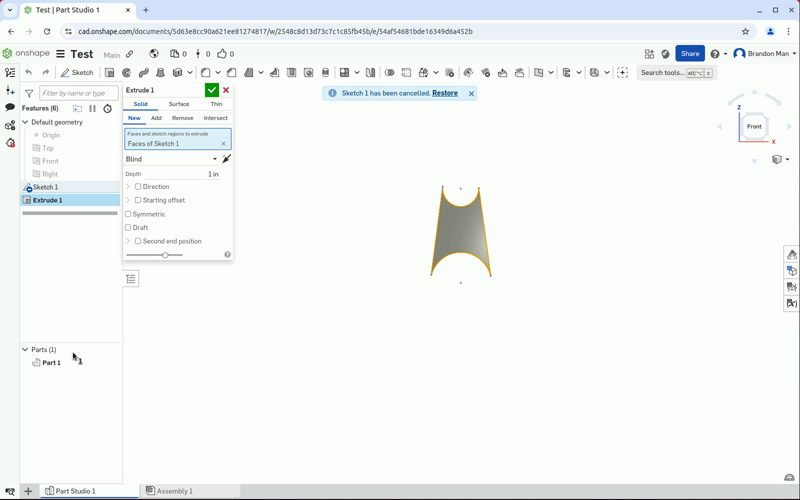
mouse_move(143, 106)
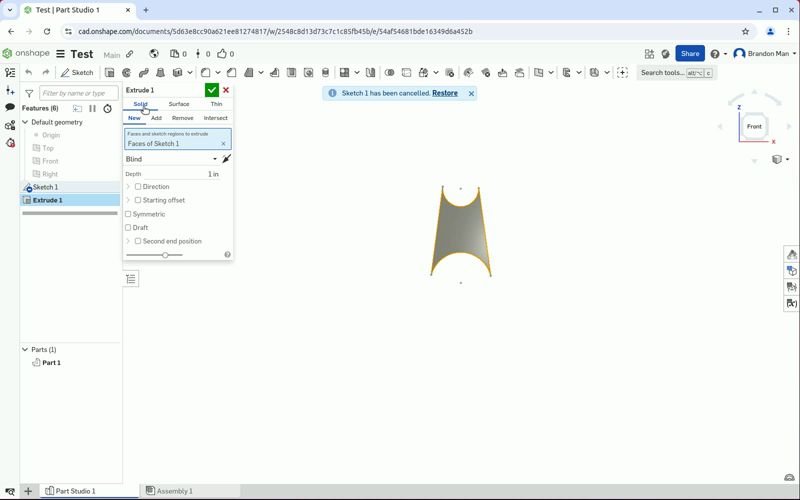
click(143, 106)
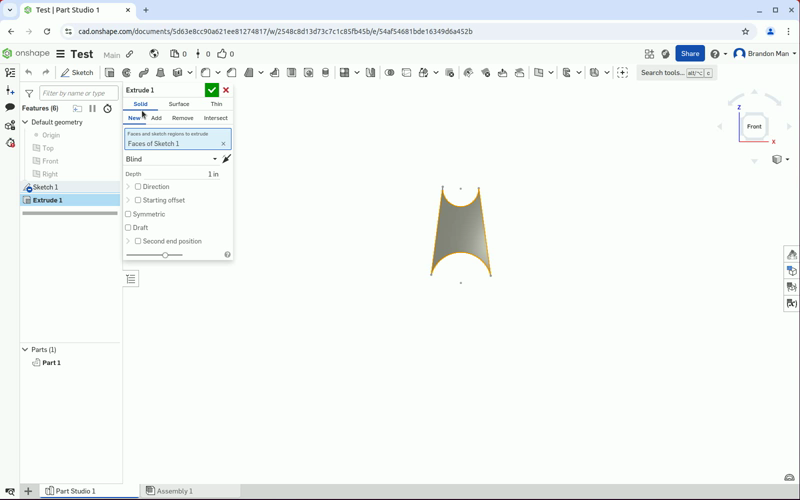
mouse_move(137, 120)
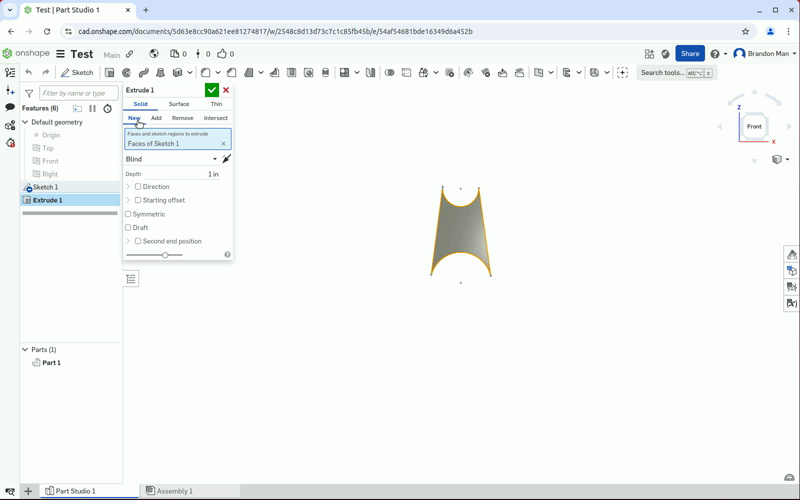
click(137, 120)
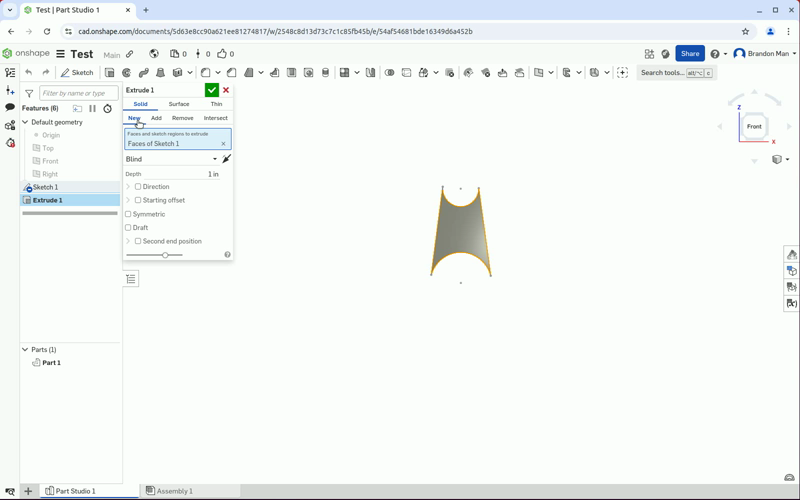
key(tab, 4)
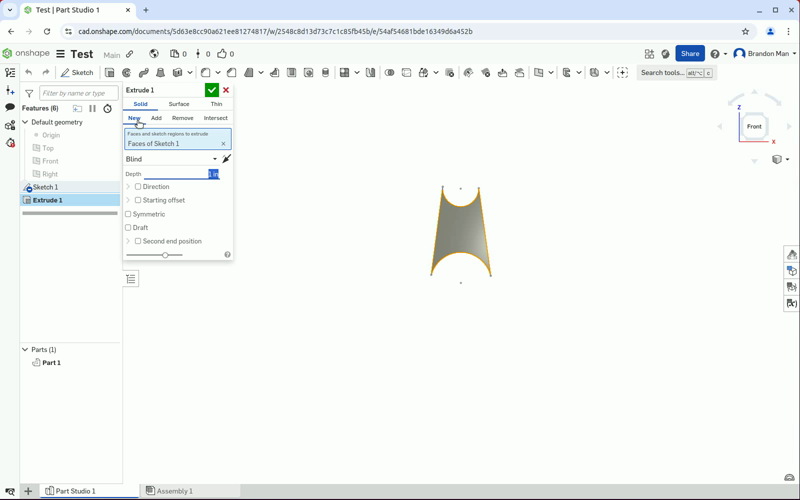
text(7.703)
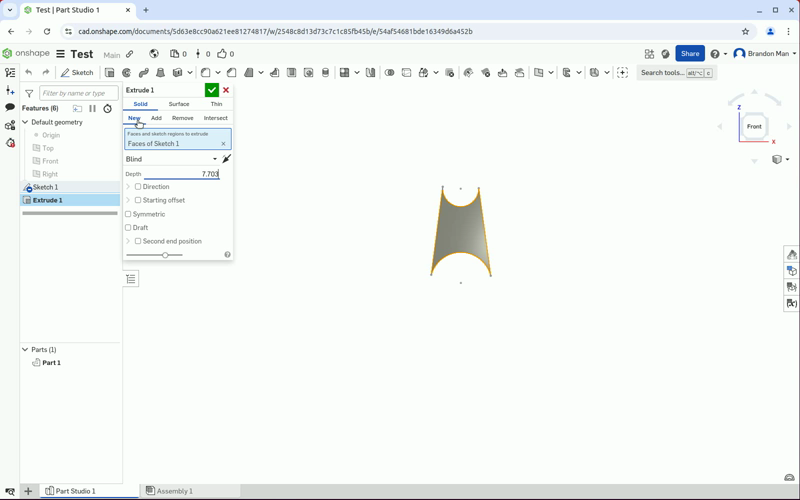
key(enter)
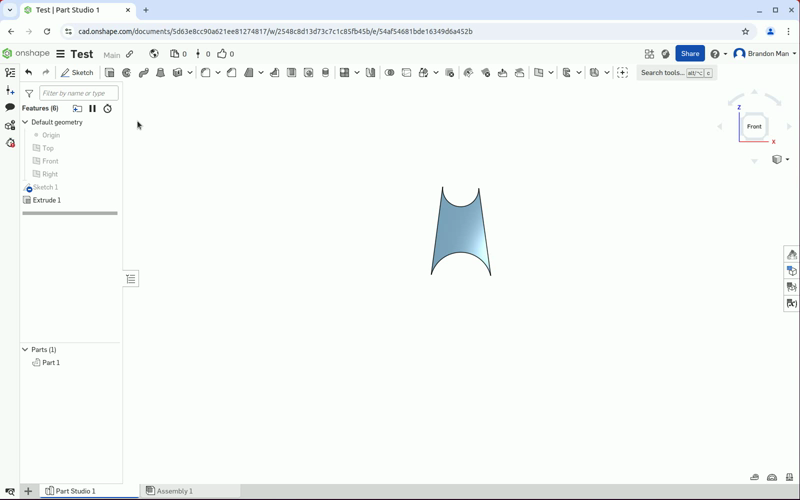
key(shift+h)
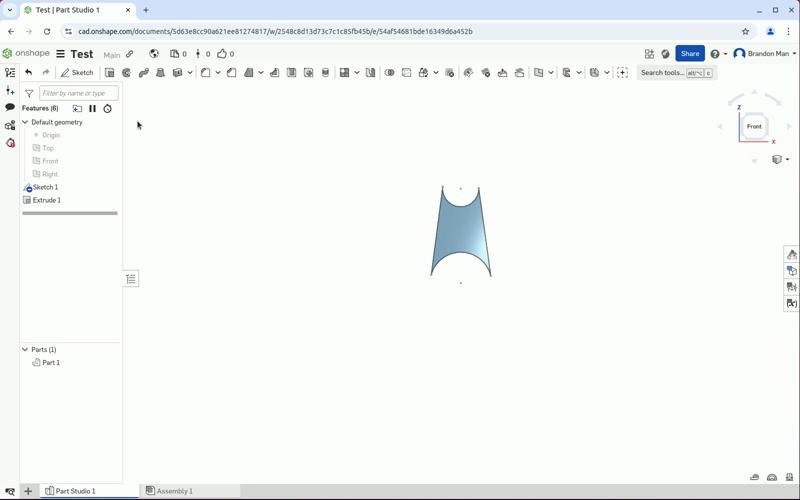
key(shift+h)
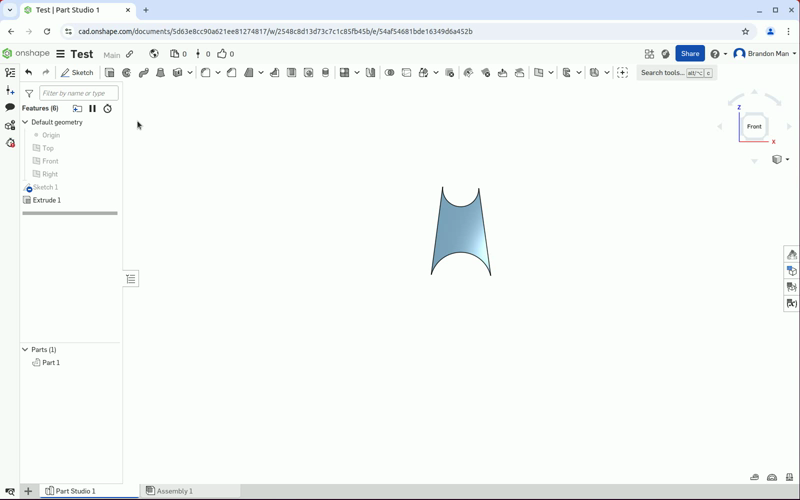
mouse_move(73, 189)
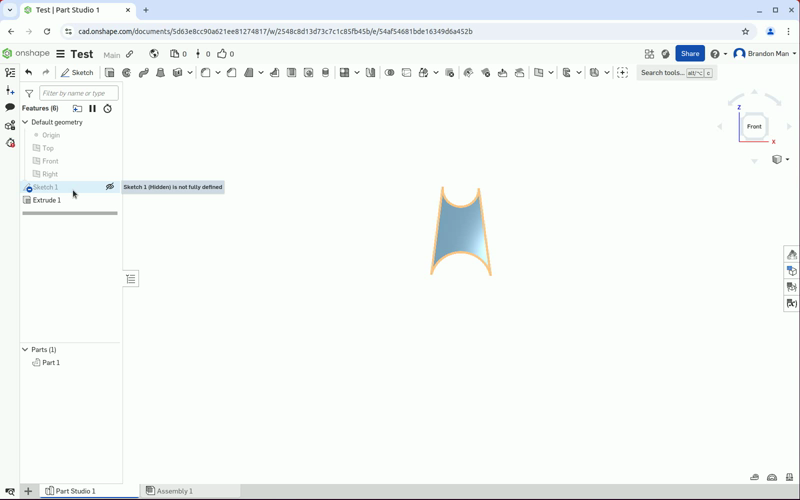
click(73, 189)
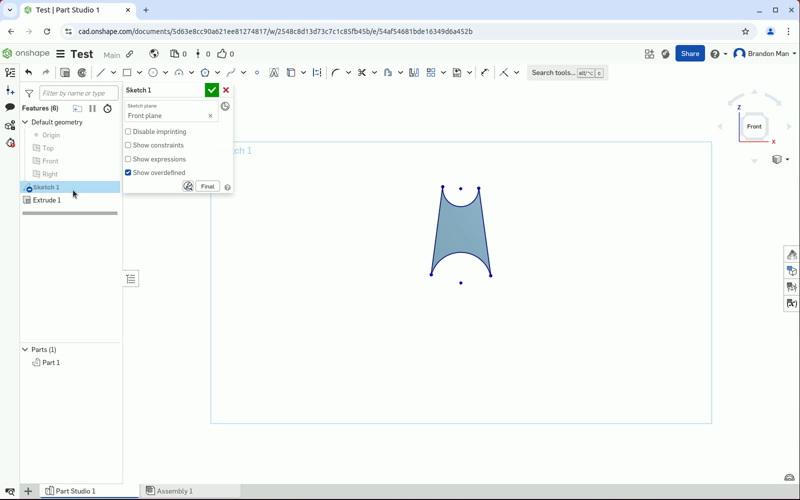
mouse_move(229, 92)
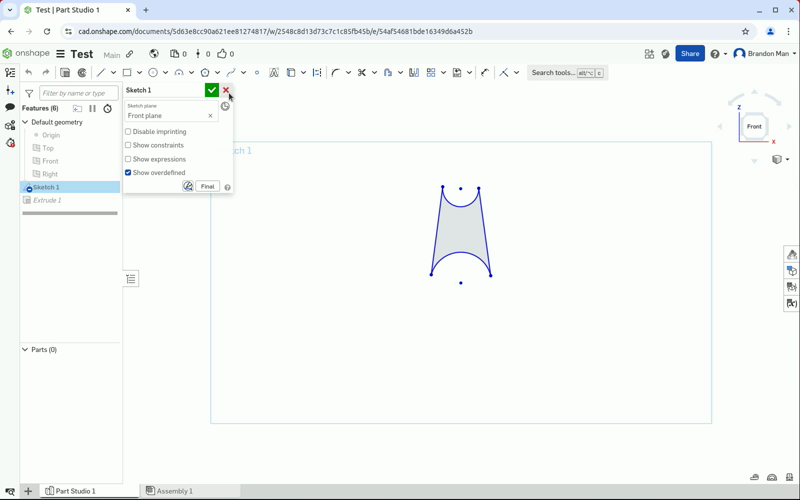
click(229, 92)
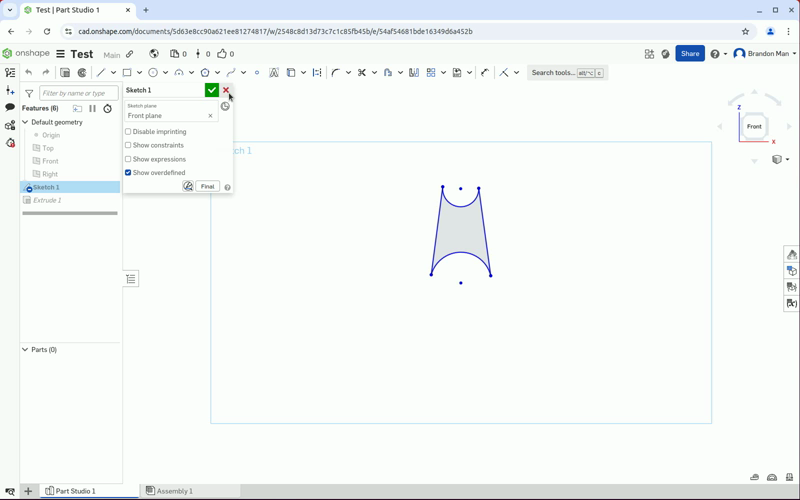
key(shift+s)
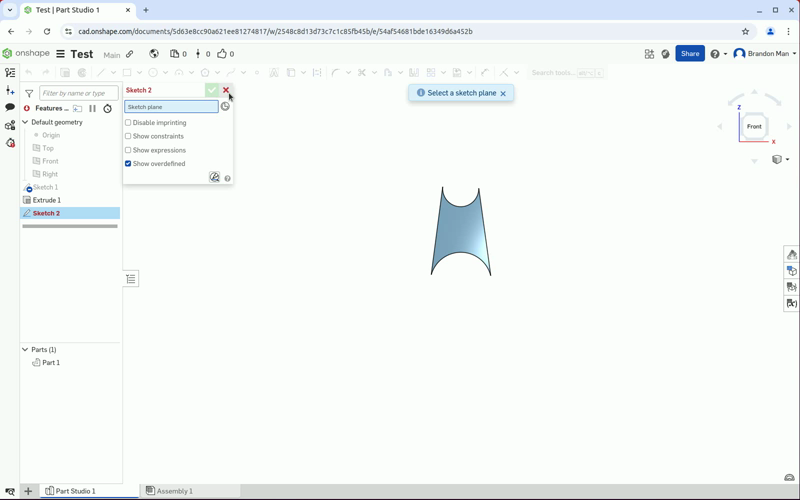
mouse_move(73, 163)
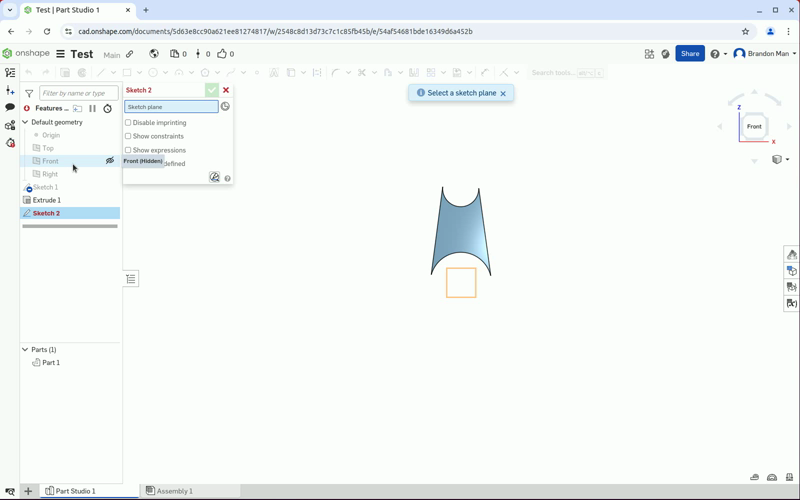
click(73, 163)
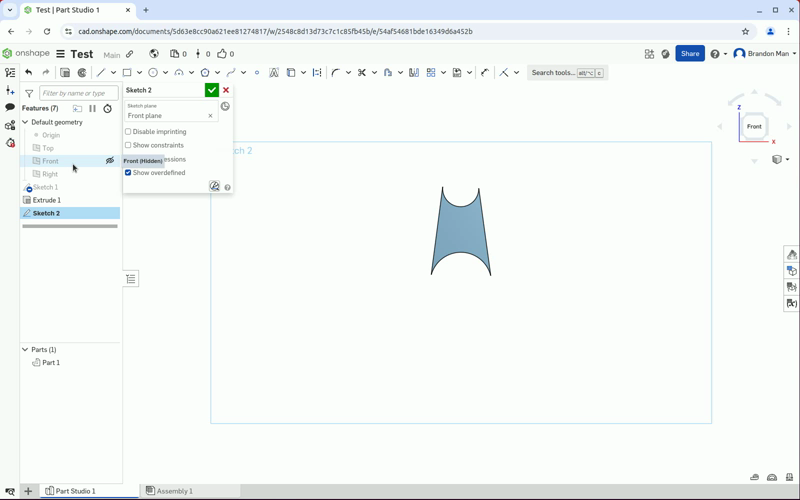
mouse_move(73, 352)
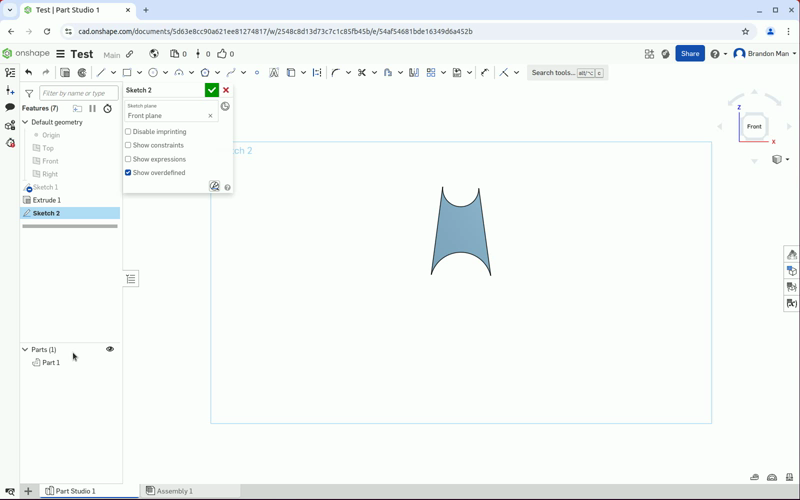
key(y)
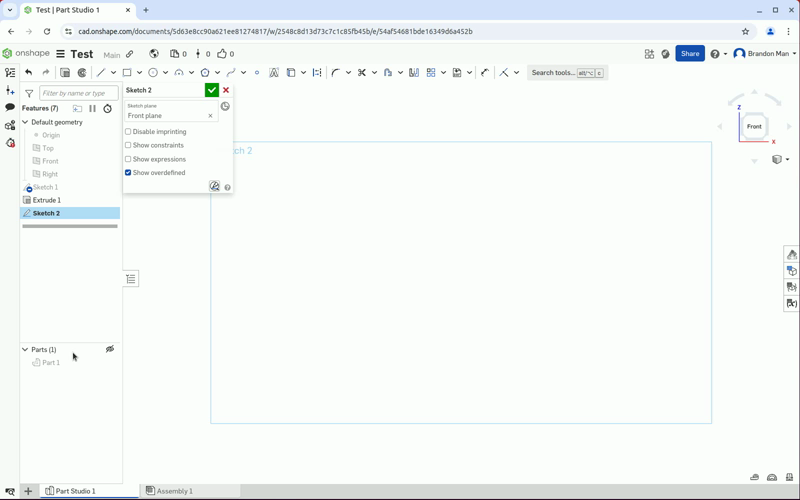
key(a)
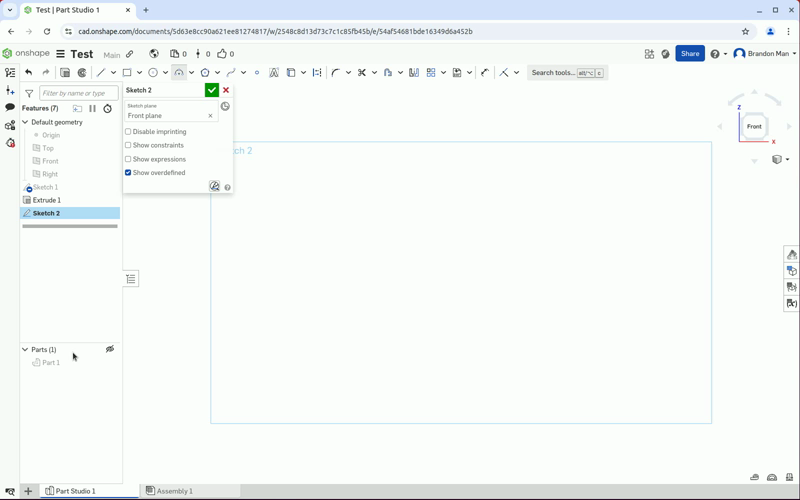
key_down(shift)
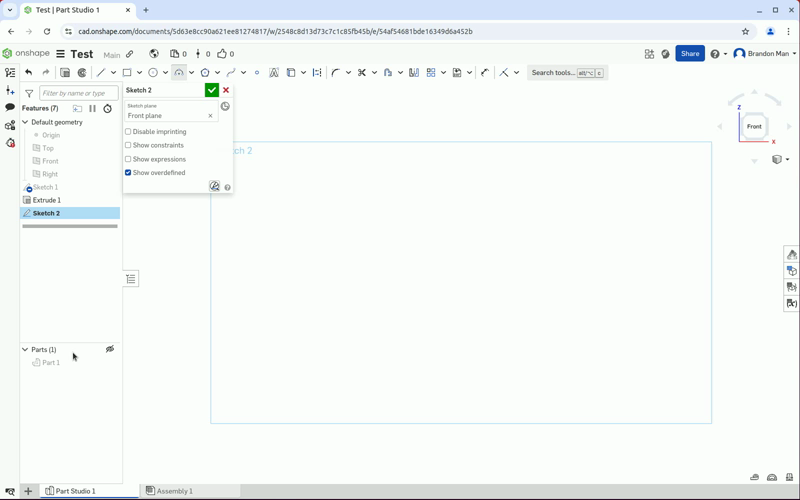
mouse_move(430, 282)
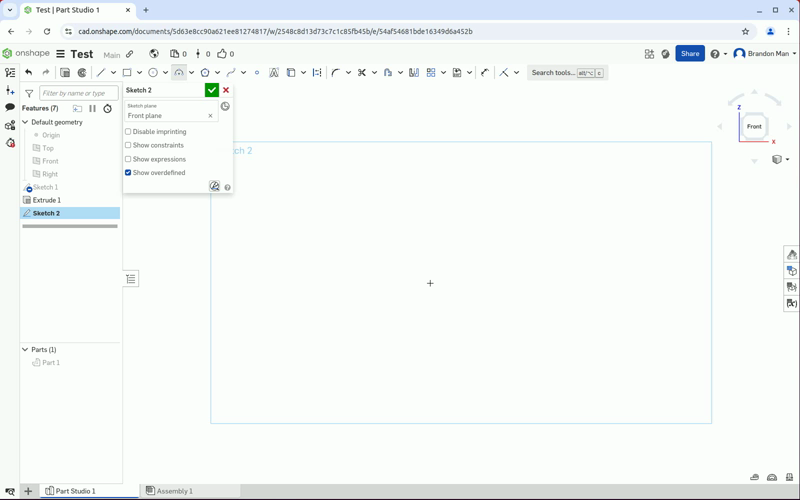
click(430, 282)
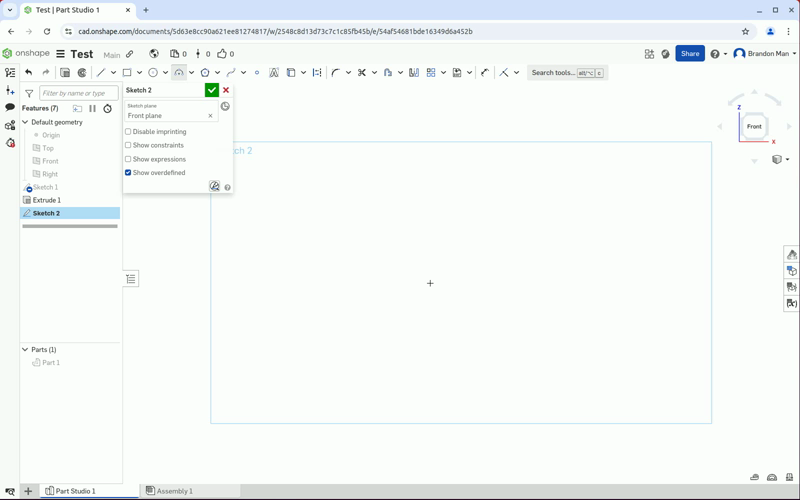
key_up(shift)
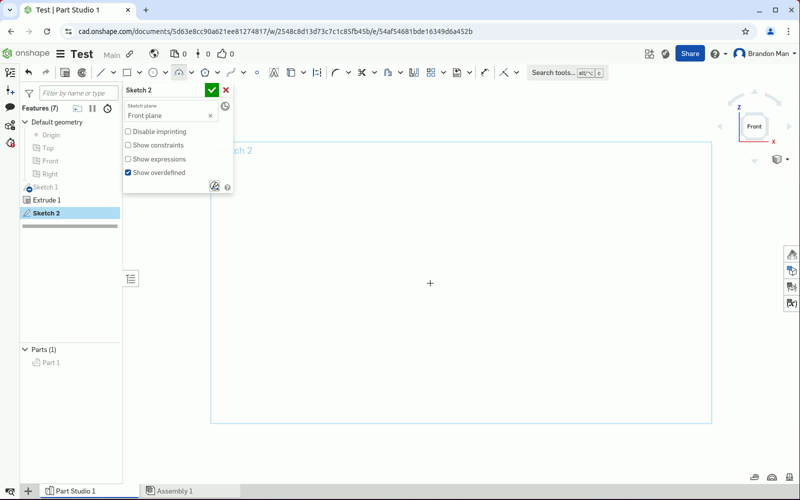
key_down(shift)
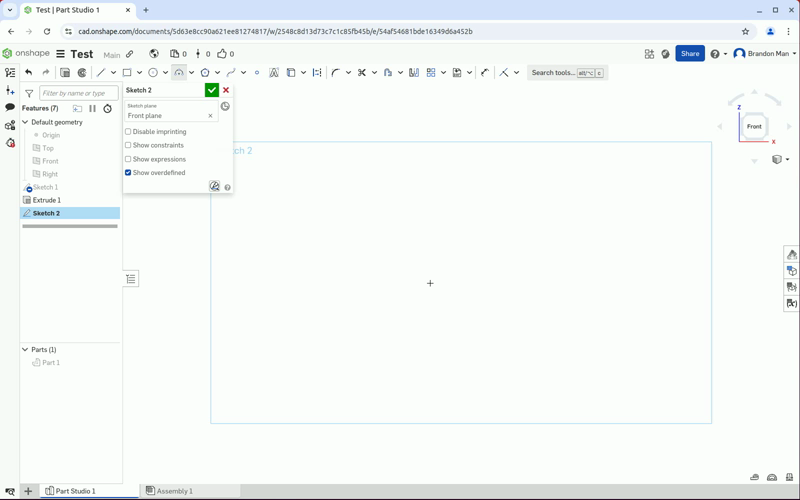
mouse_move(491, 281)
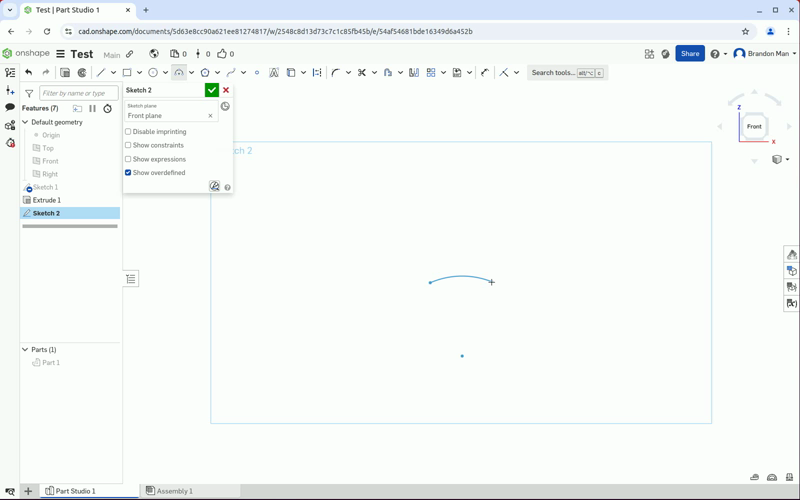
click(491, 281)
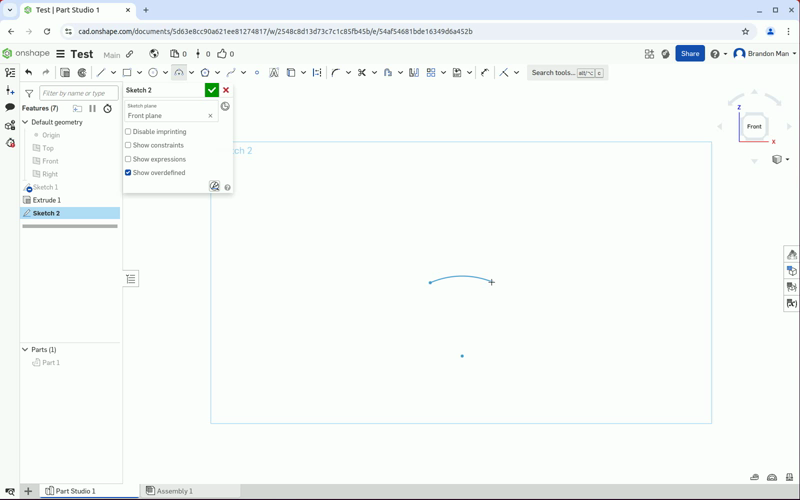
mouse_move(461, 313)
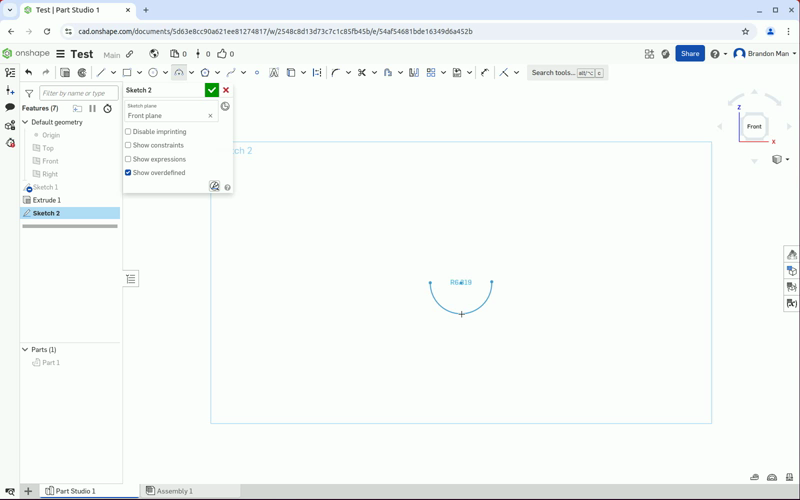
click(461, 313)
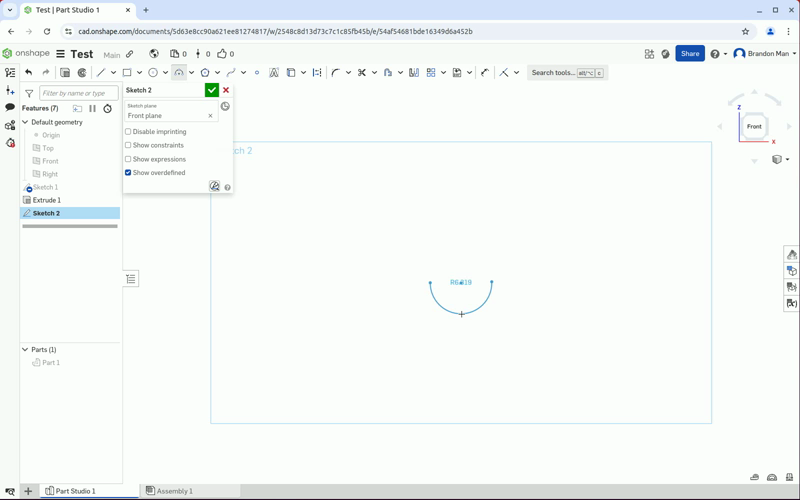
key_up(shift)
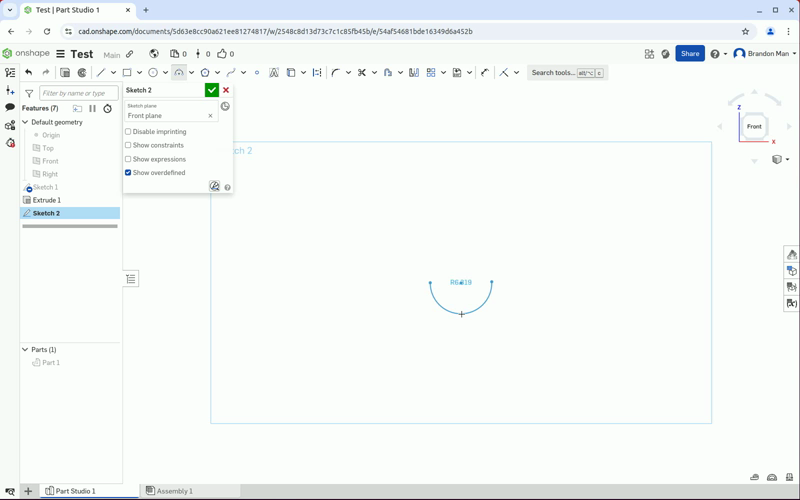
key(esc)
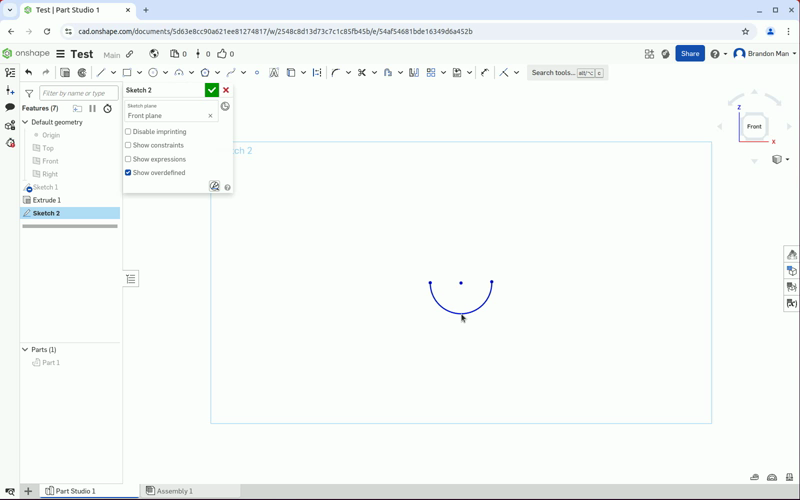
key(l)
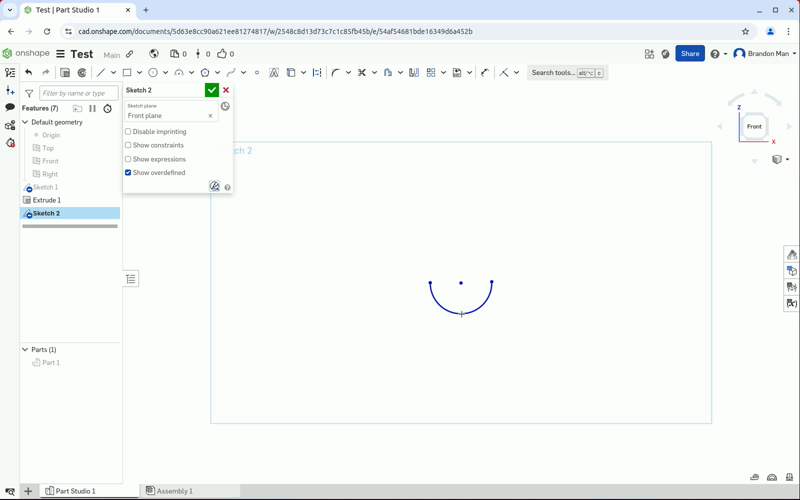
mouse_move(491, 281)
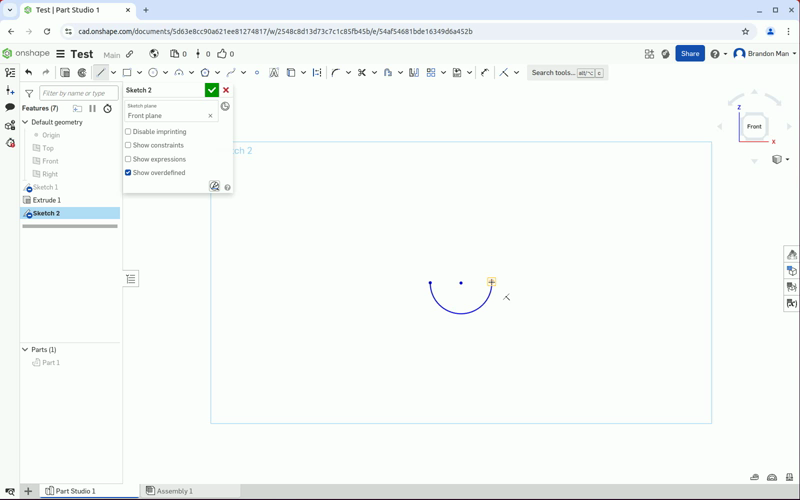
click(491, 281)
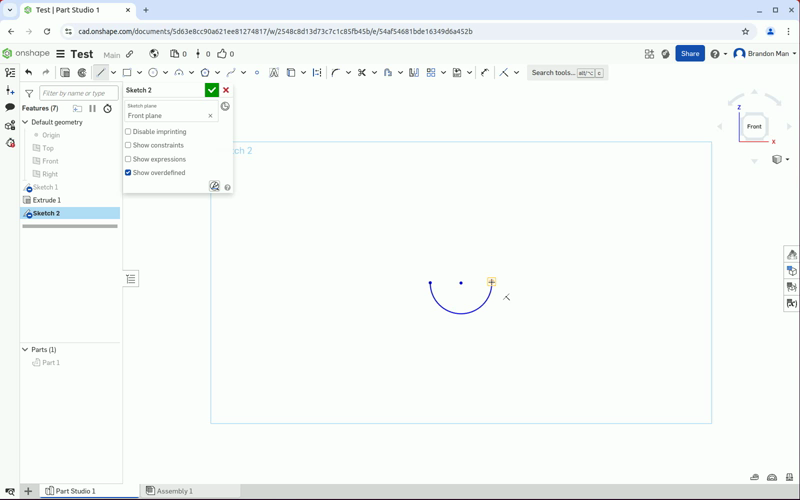
key_down(shift)
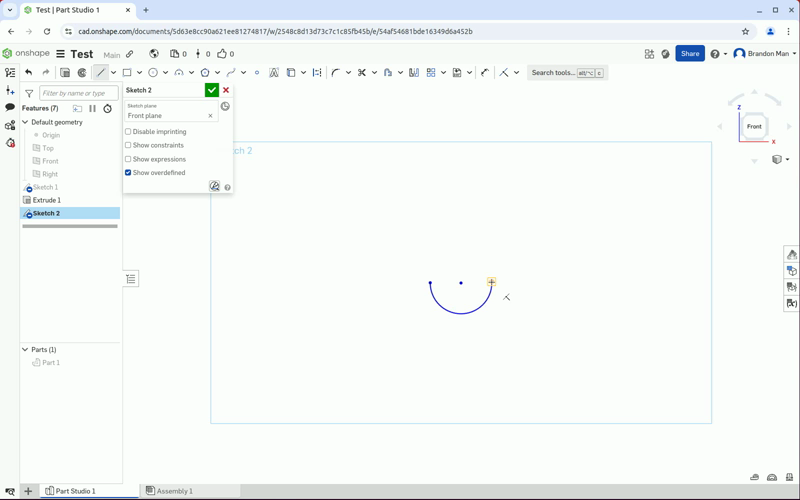
mouse_move(521, 281)
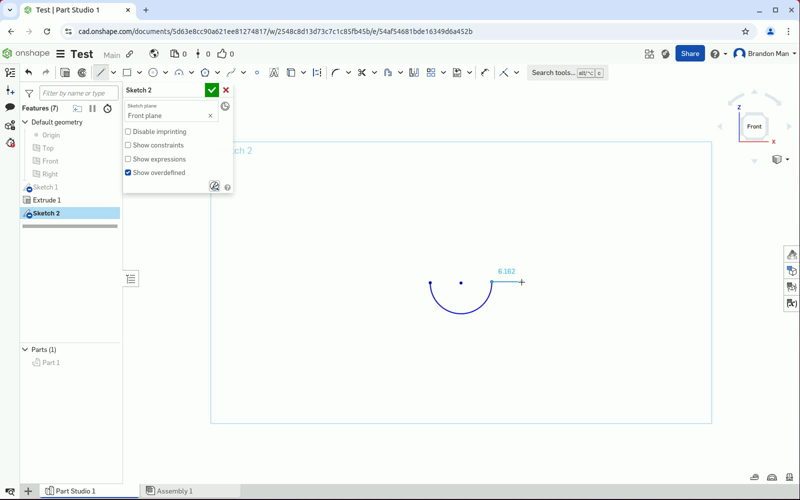
mouse_move(491, 275)
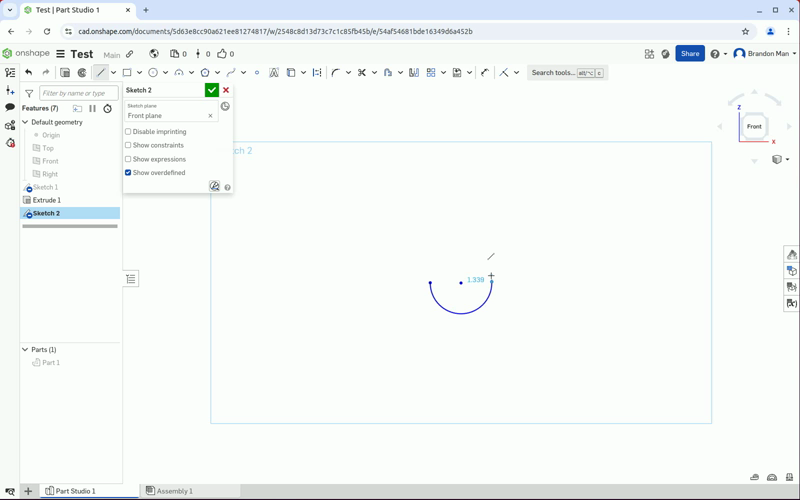
scroll(6)
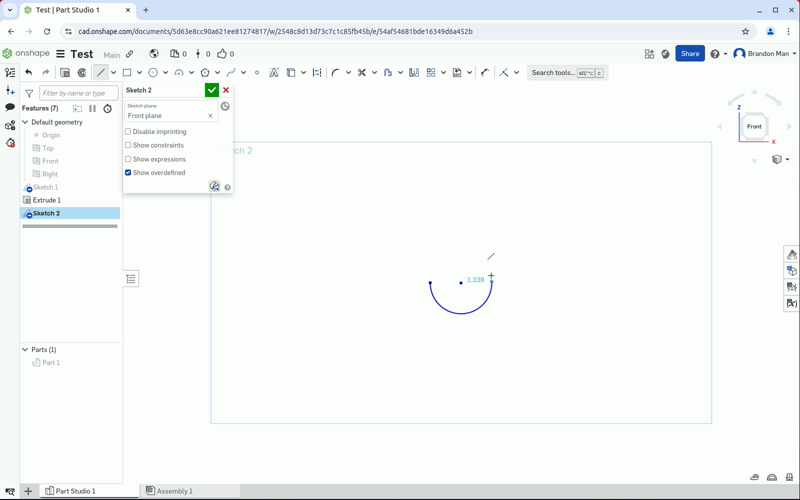
scroll(6)
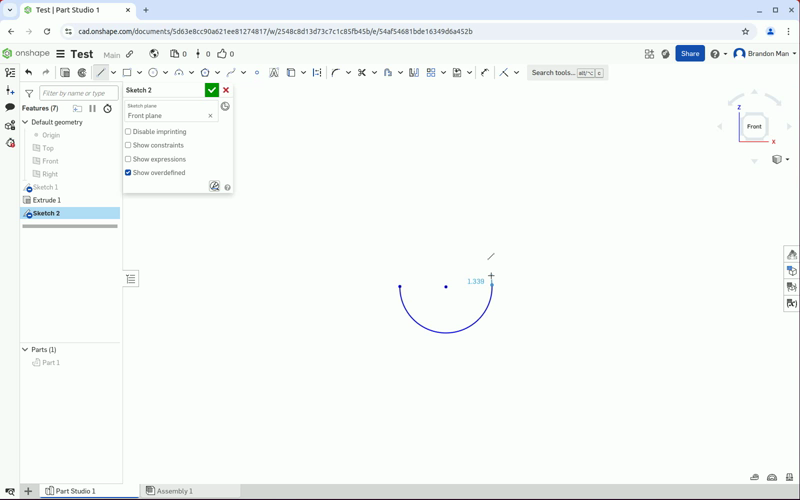
scroll(6)
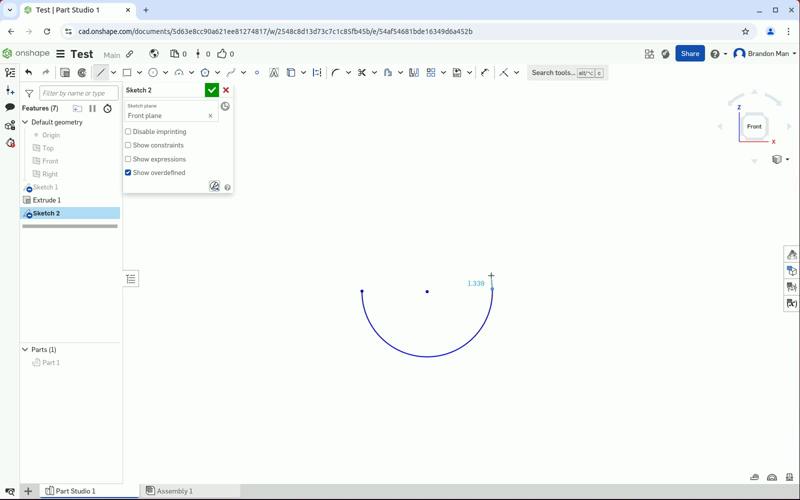
scroll(6)
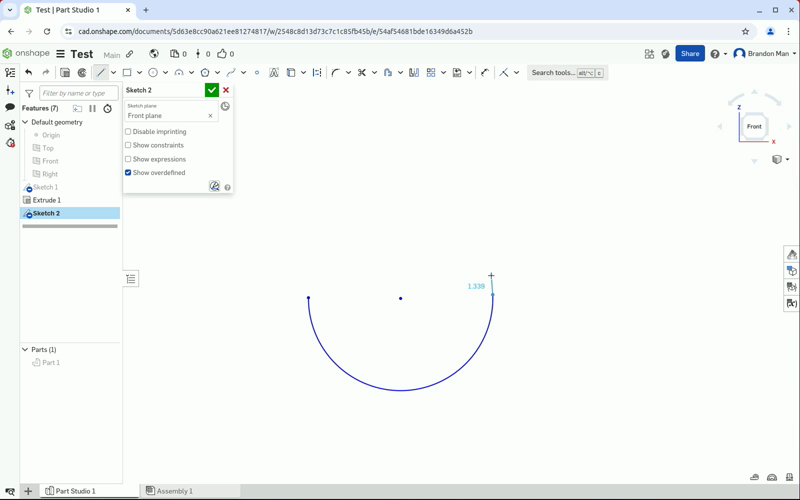
scroll(6)
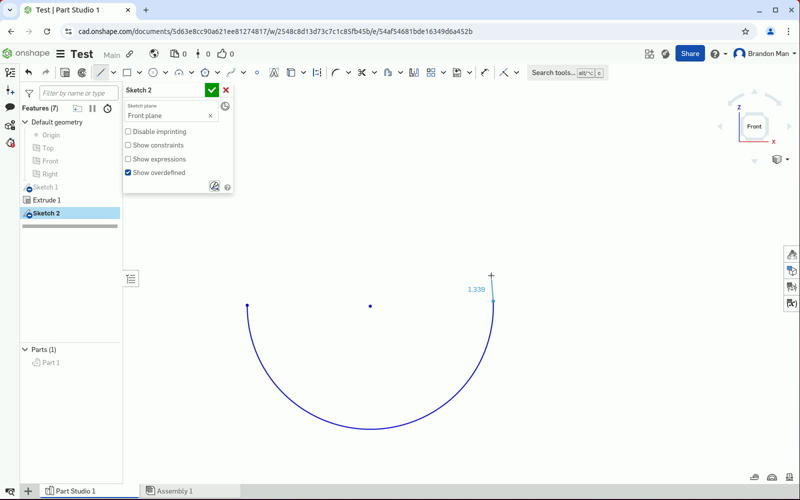
scroll(6)
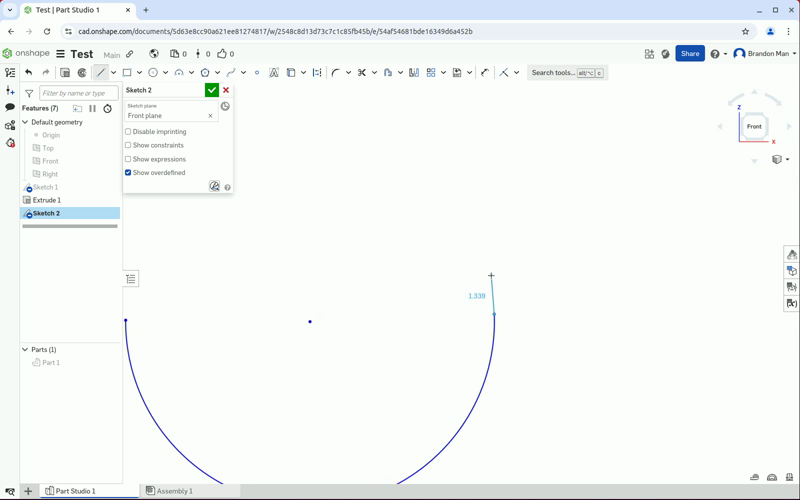
scroll(6)
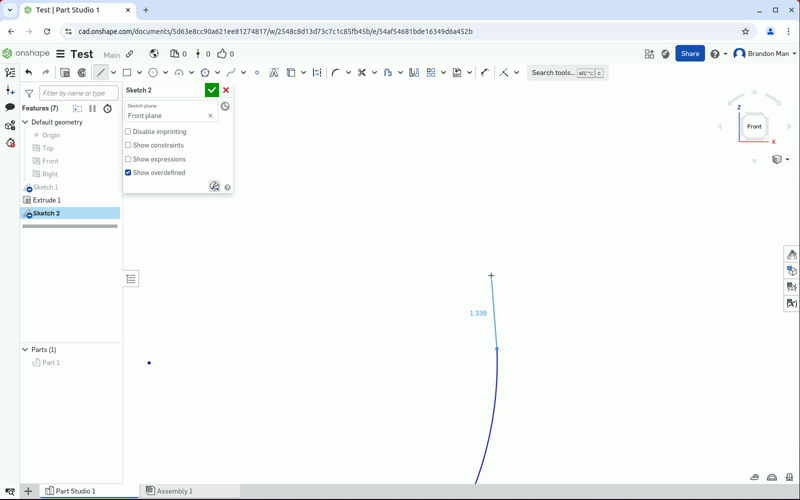
click(491, 275)
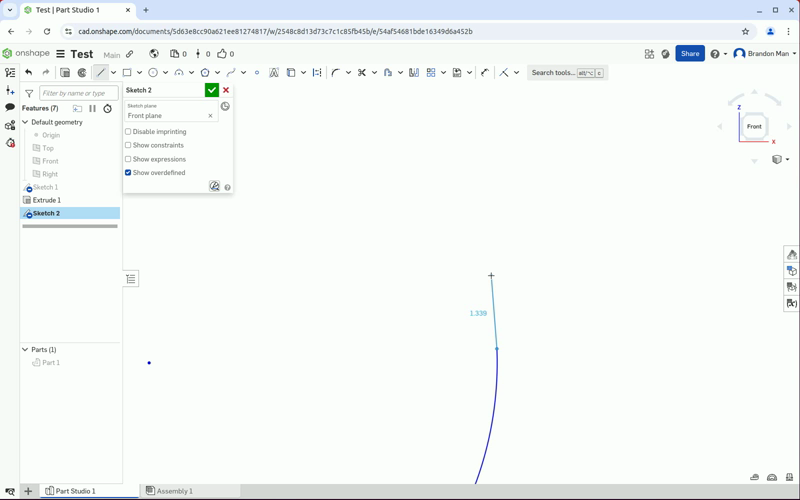
scroll(-6)
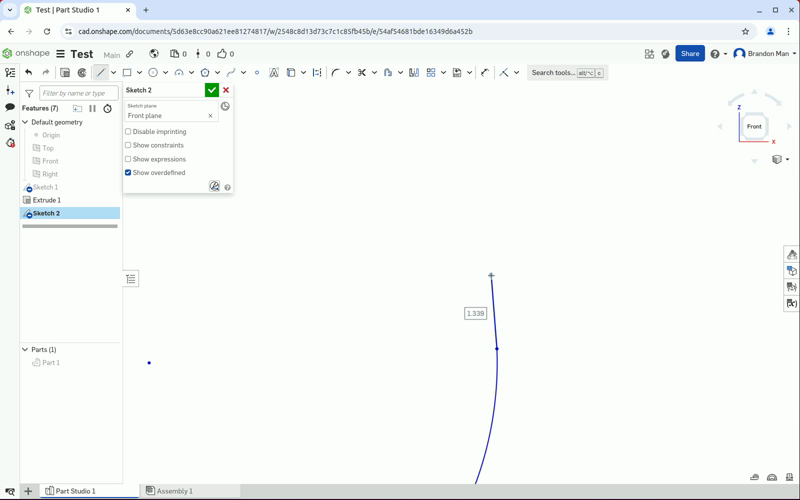
scroll(-6)
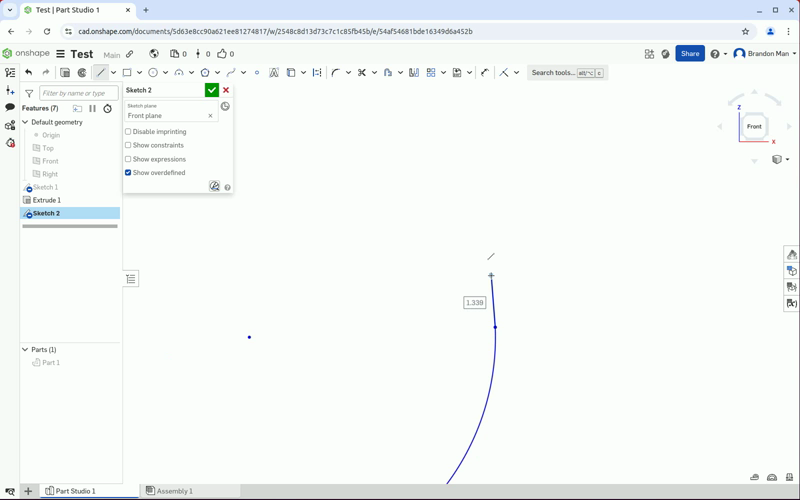
scroll(-6)
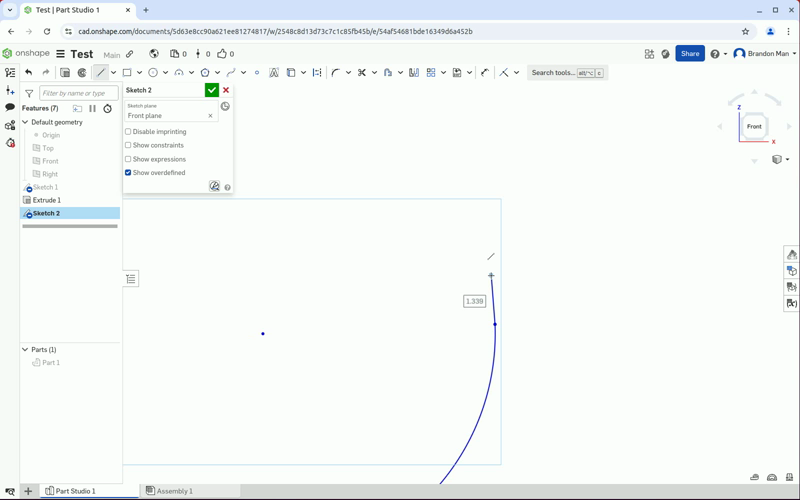
scroll(-6)
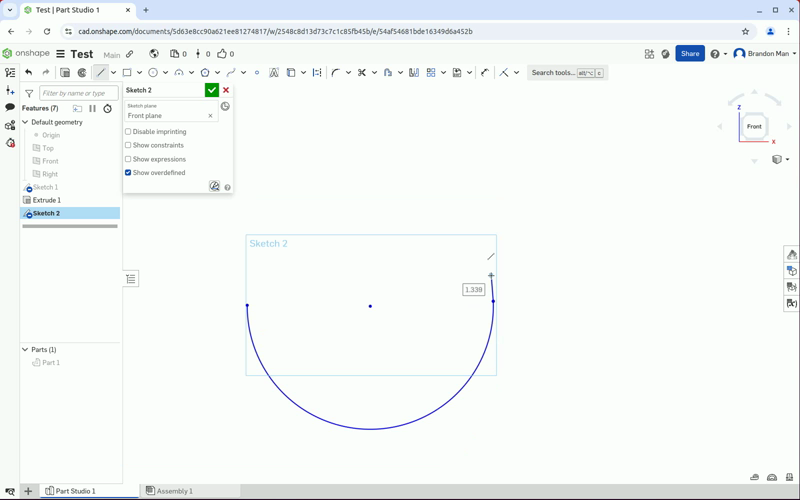
scroll(-6)
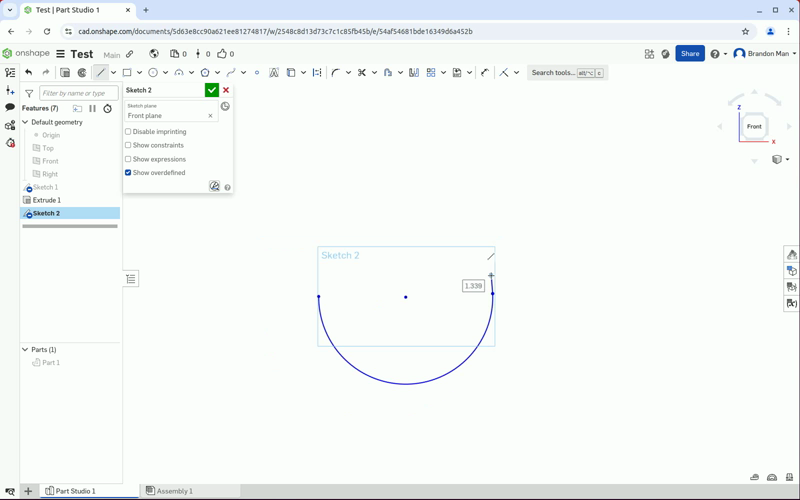
scroll(-6)
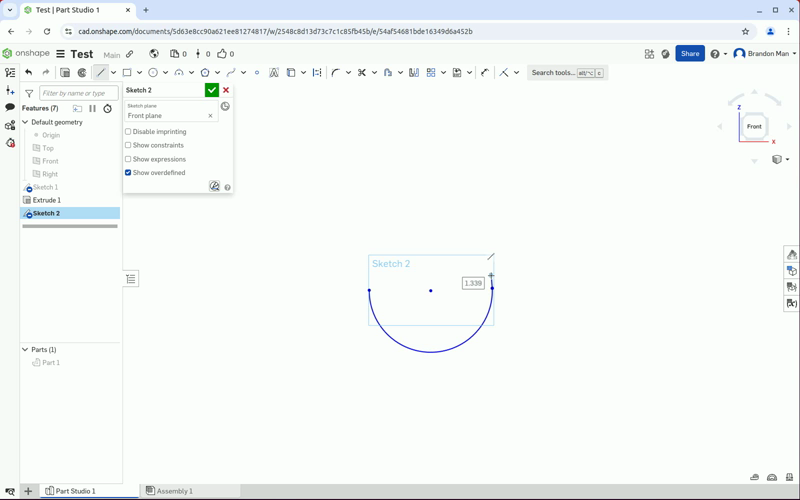
scroll(-6)
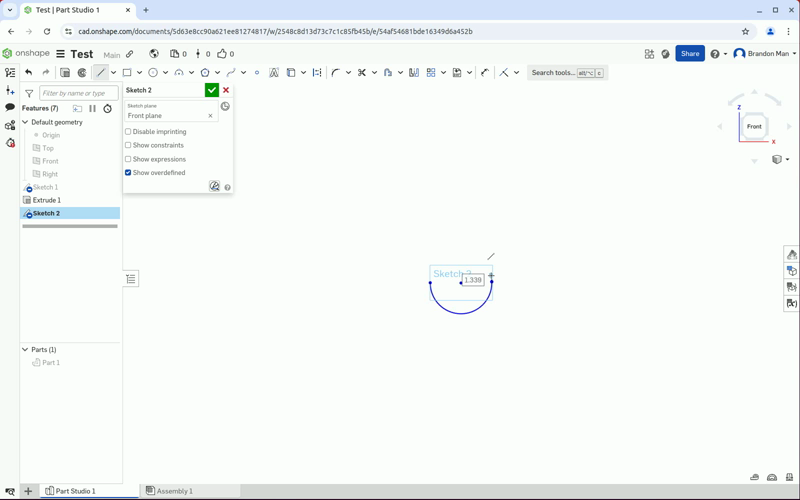
key_up(shift)
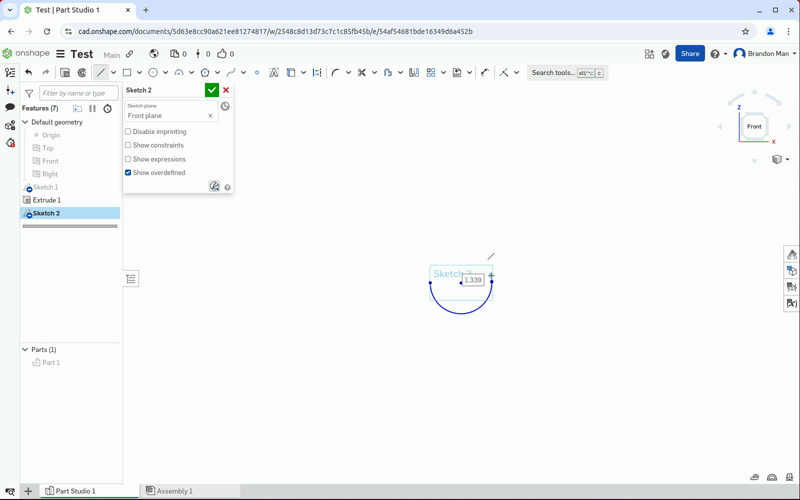
key(esc)
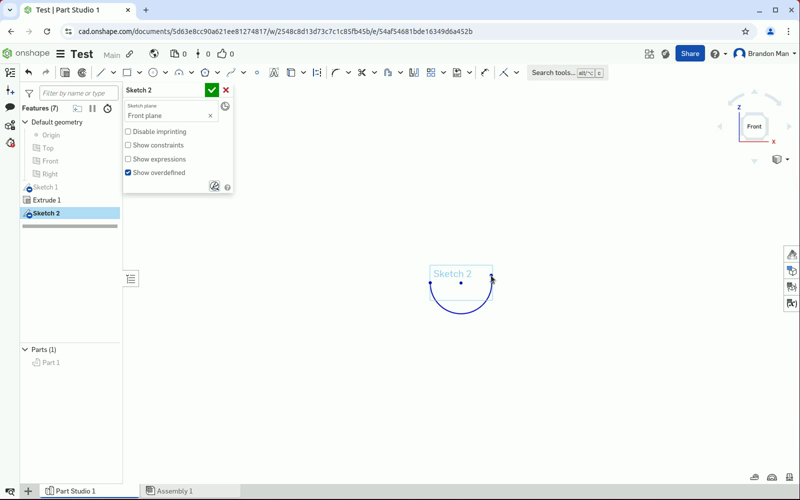
key(a)
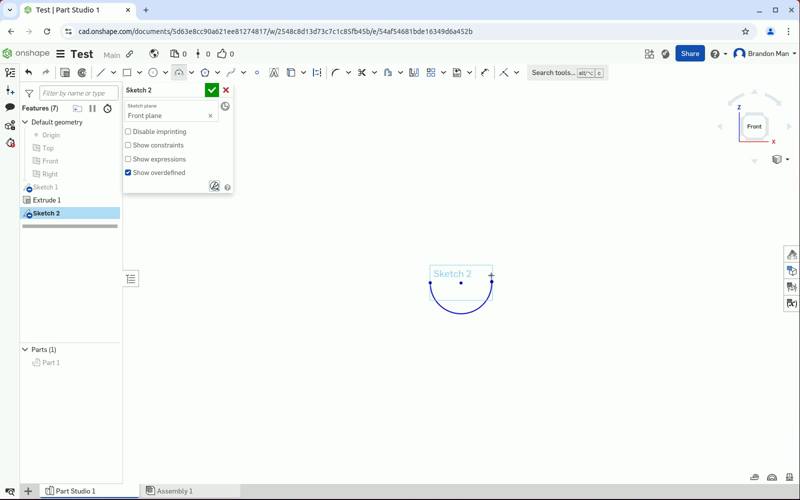
mouse_move(491, 275)
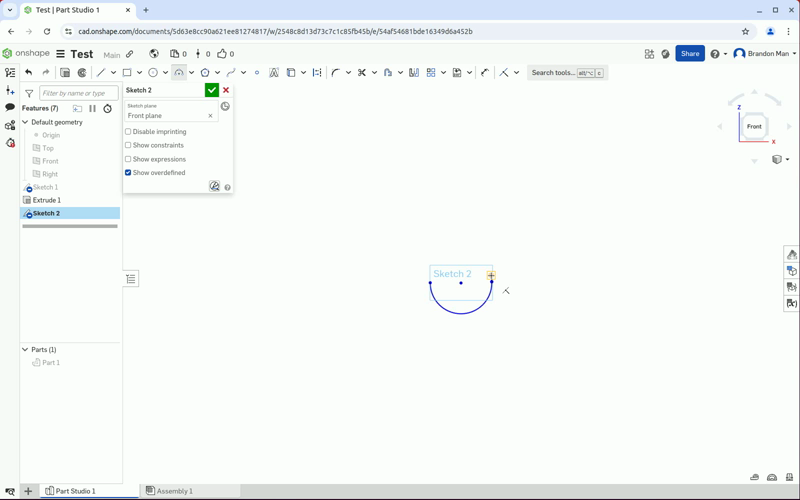
click(491, 275)
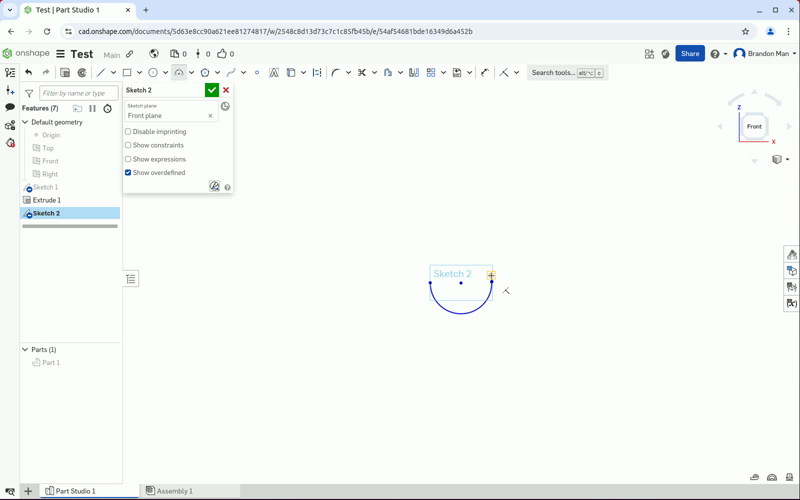
key_down(shift)
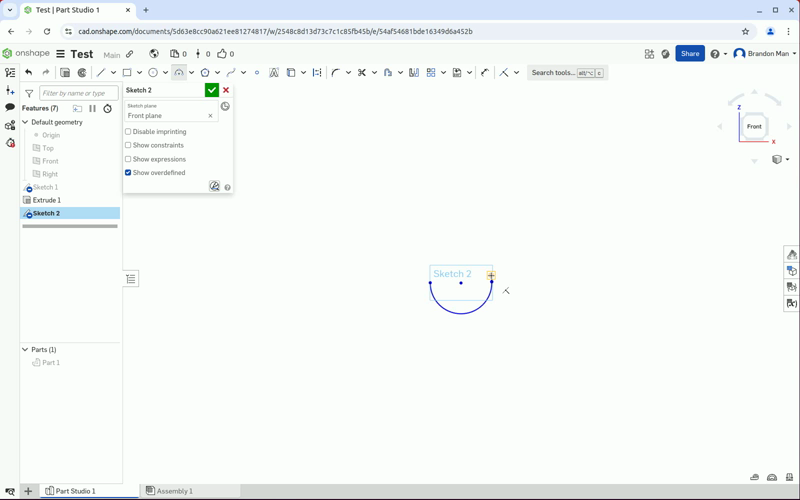
mouse_move(431, 274)
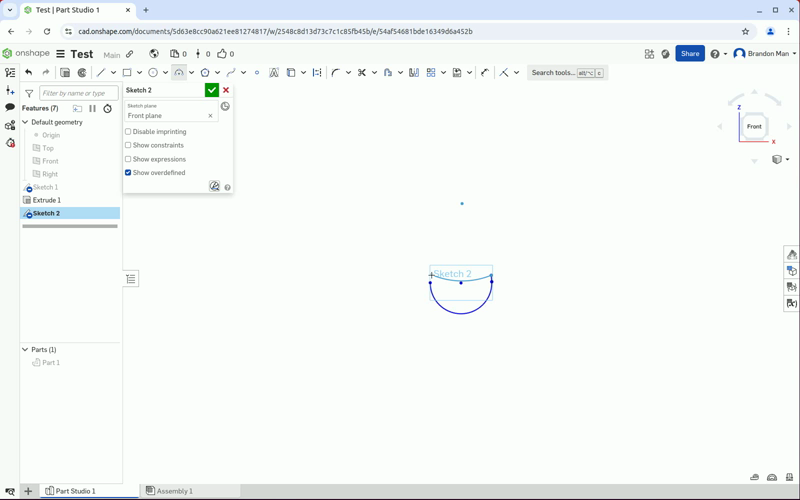
click(431, 274)
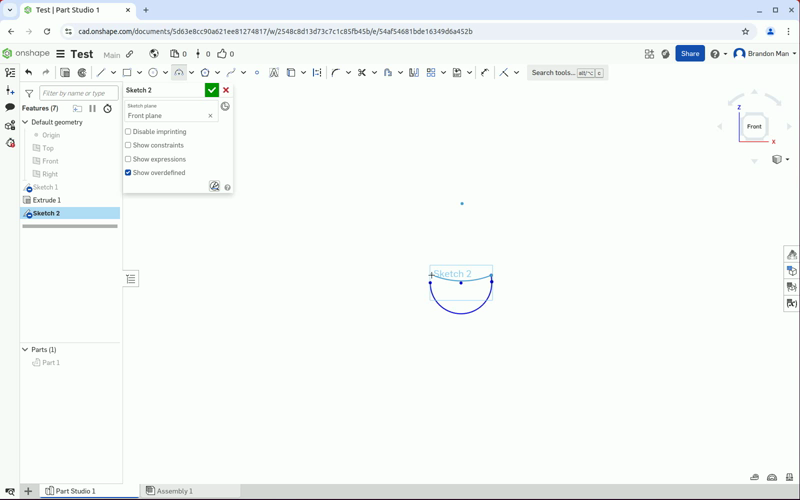
mouse_move(461, 252)
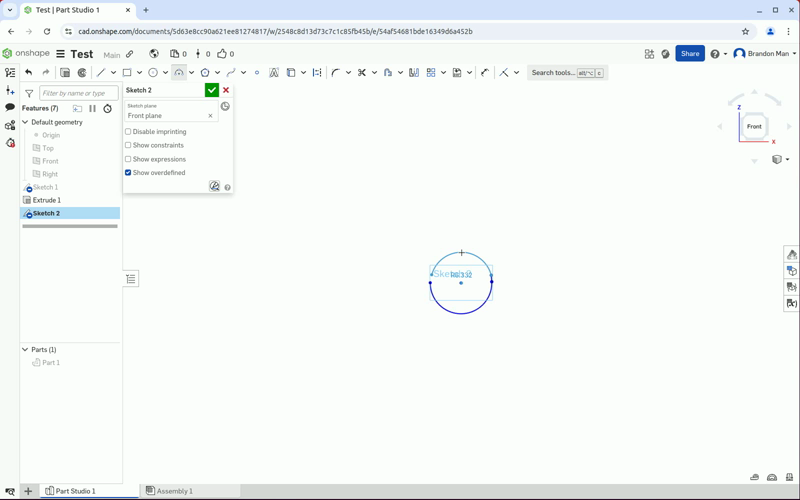
click(461, 252)
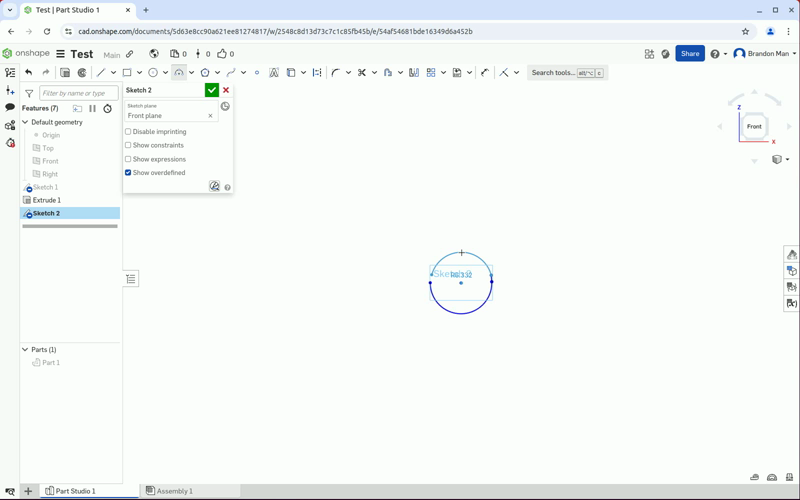
key_up(shift)
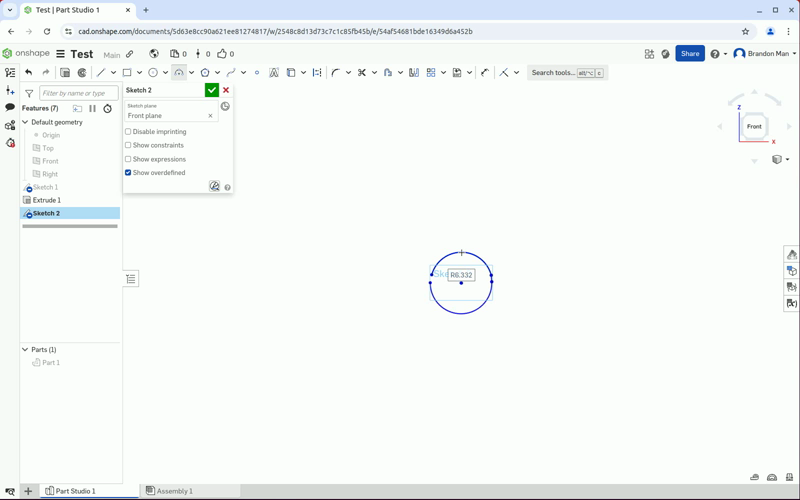
key(esc)
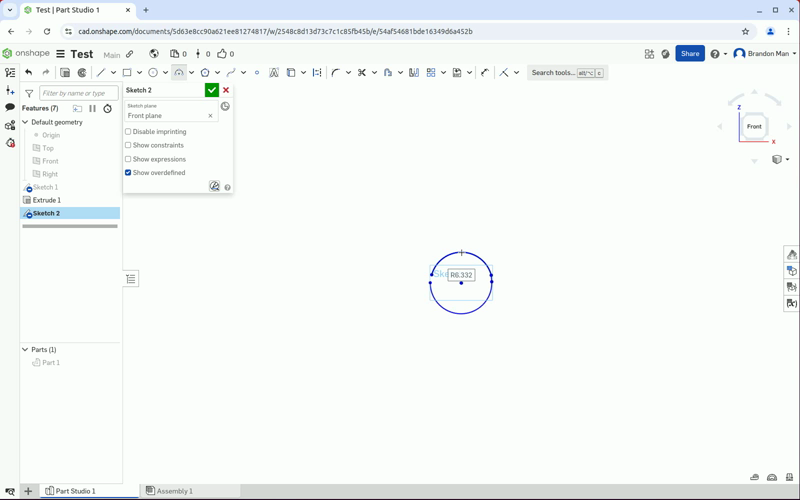
key(l)
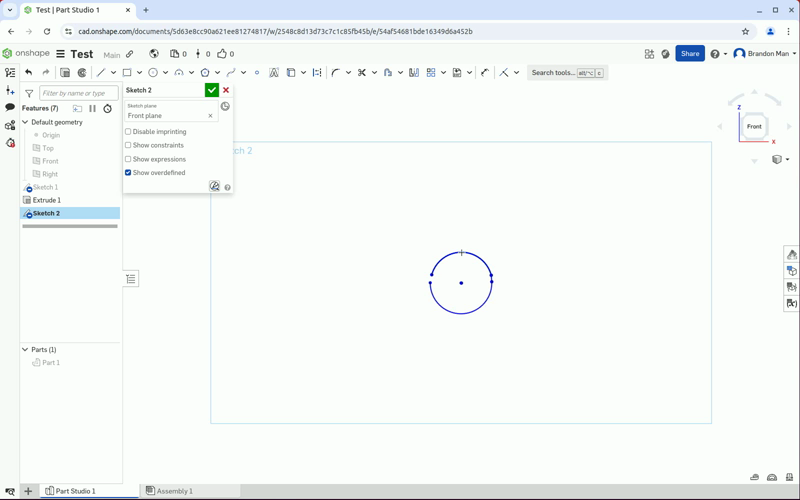
mouse_move(431, 274)
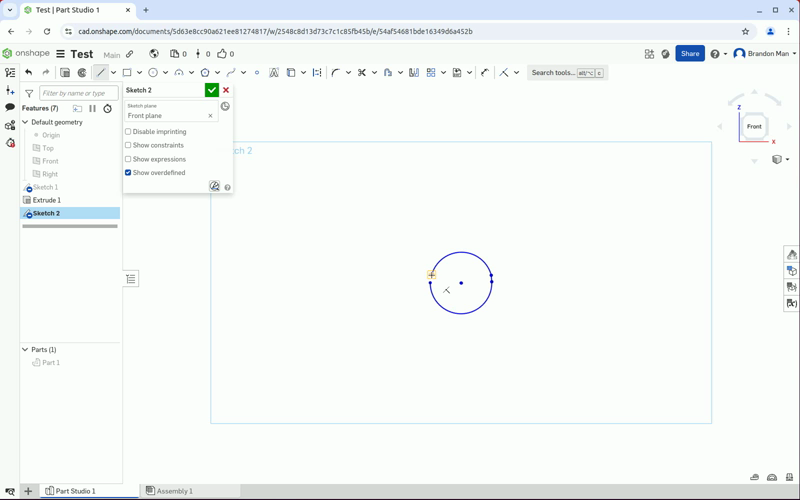
click(431, 274)
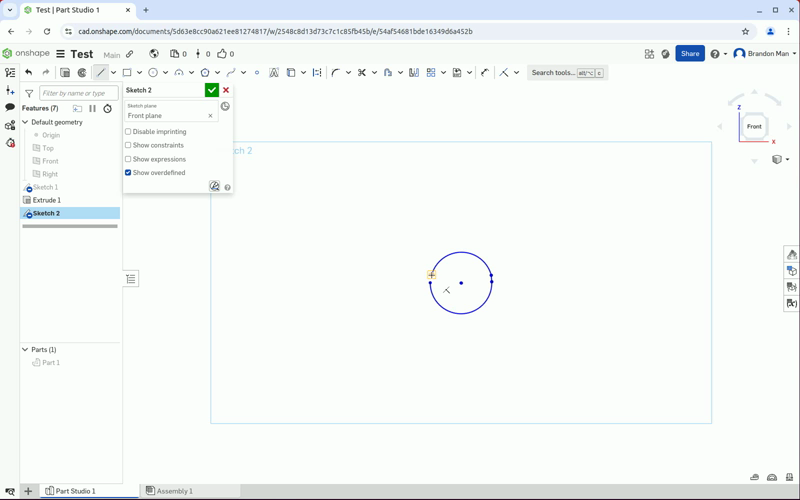
mouse_move(461, 274)
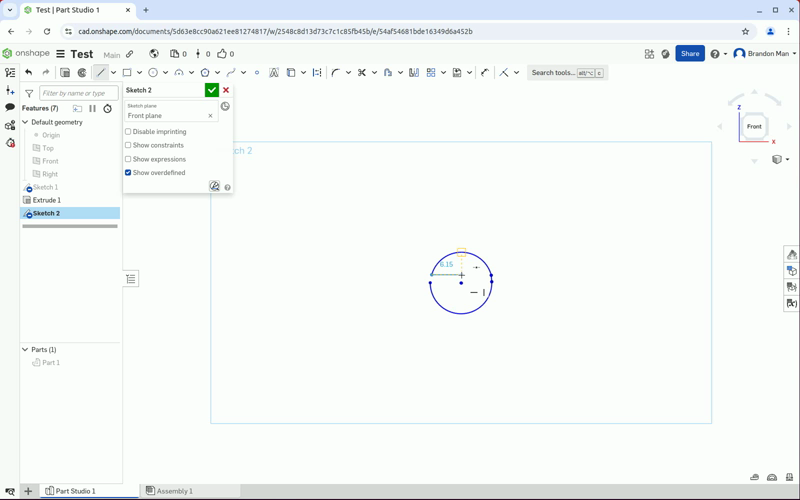
key_down(shift)
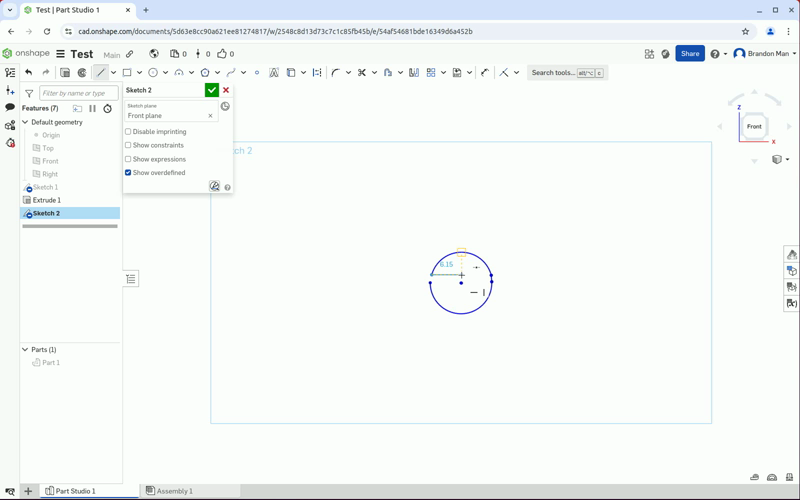
mouse_move(430, 282)
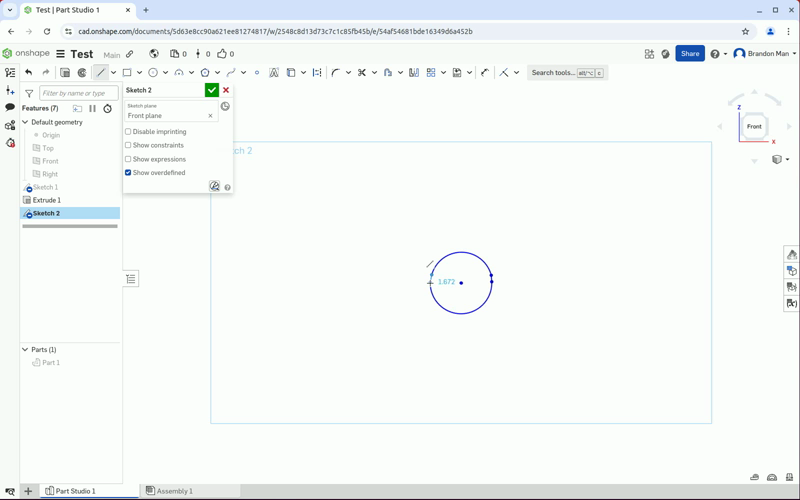
key_up(shift)
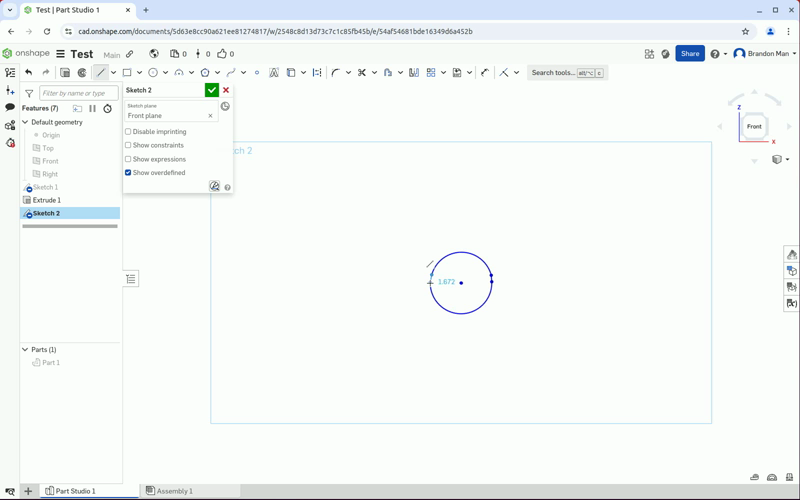
click(430, 282)
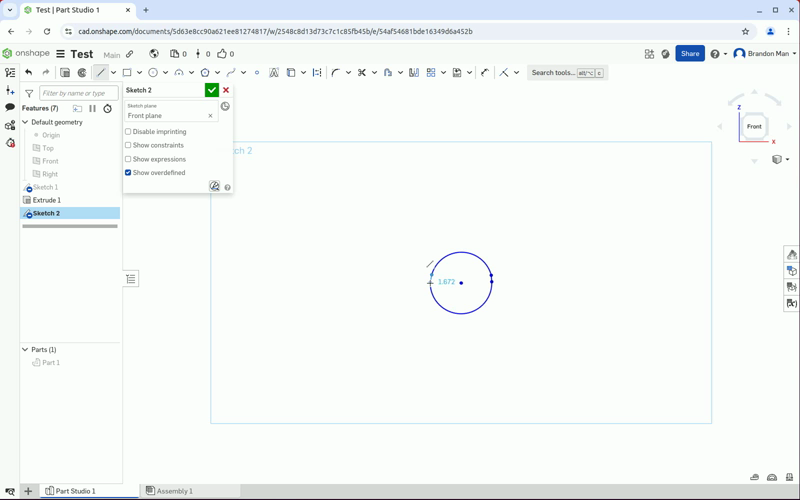
key(esc)
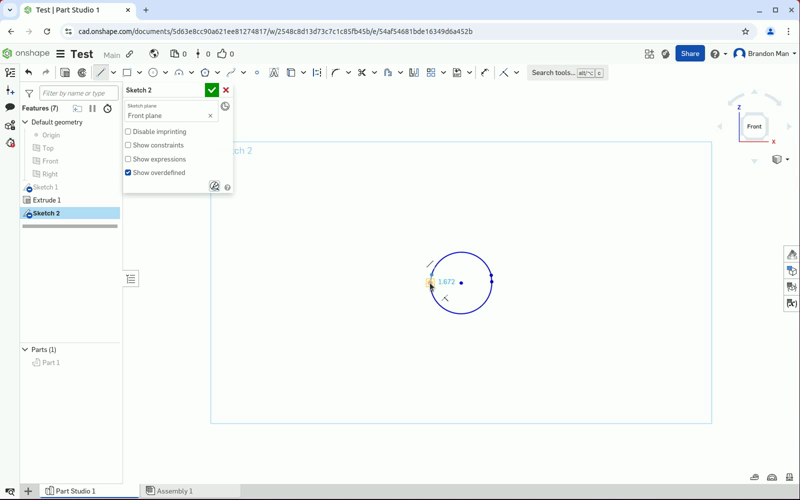
mouse_move(455, 283)
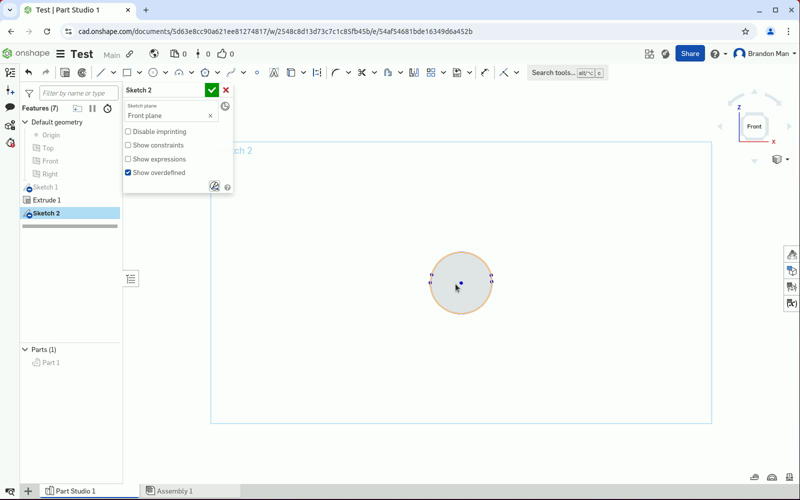
click(455, 283)
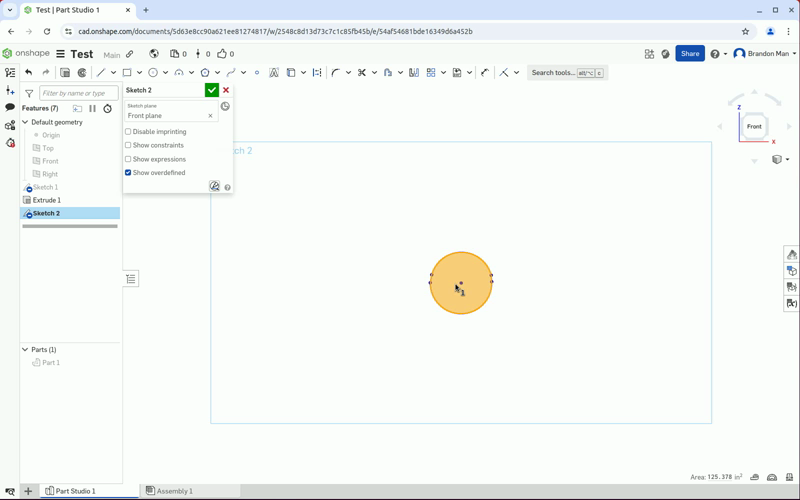
mouse_move(73, 352)
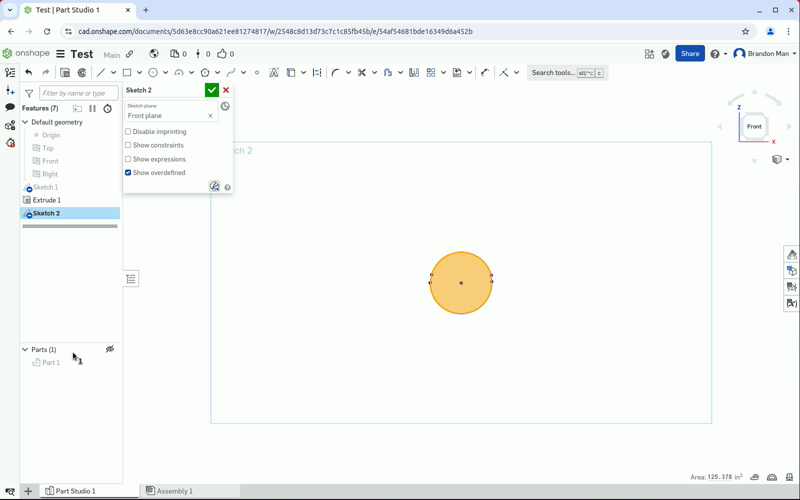
key(shift+y)
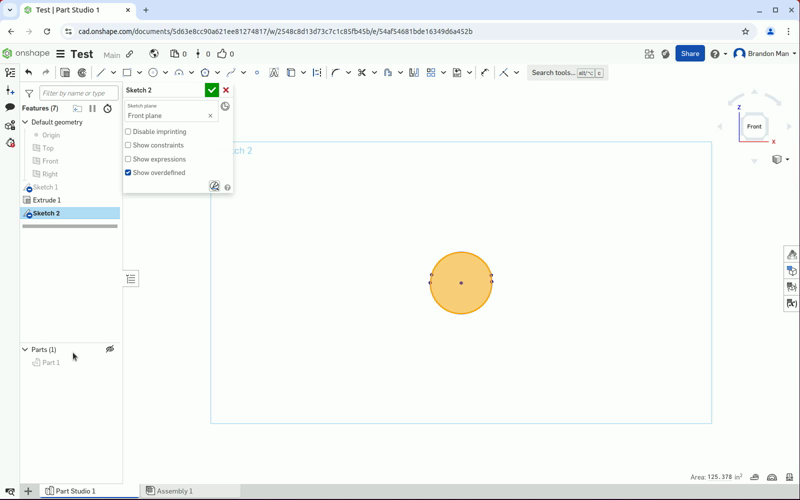
key(shift+e)
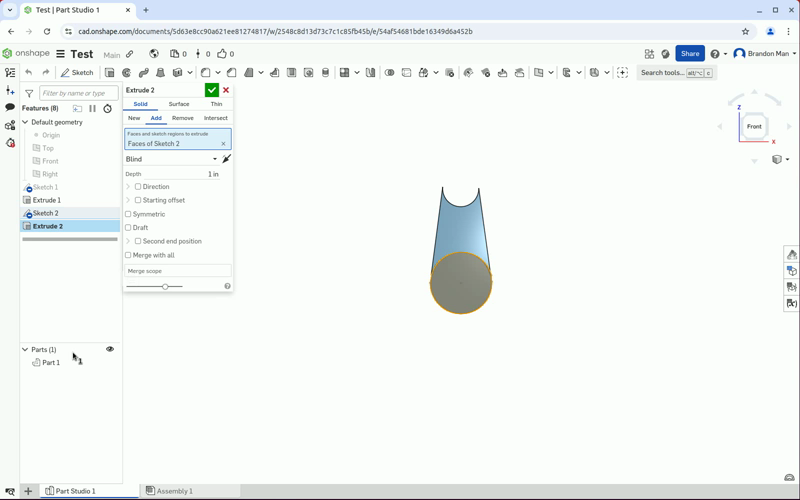
mouse_move(143, 106)
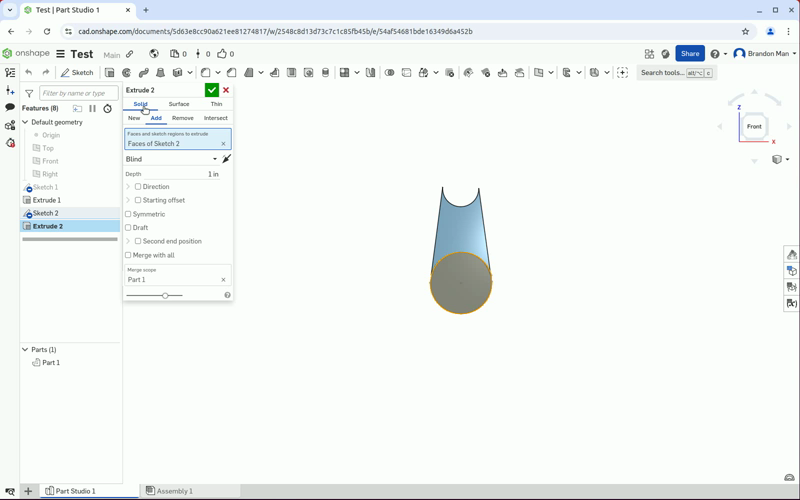
click(143, 106)
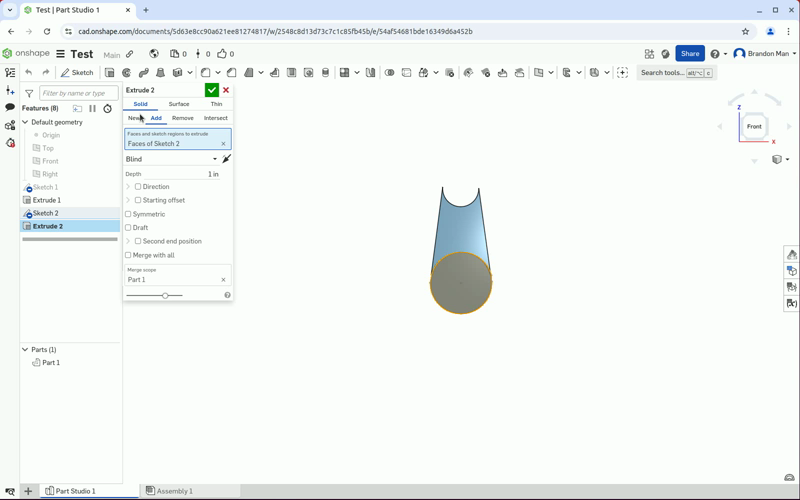
mouse_move(137, 120)
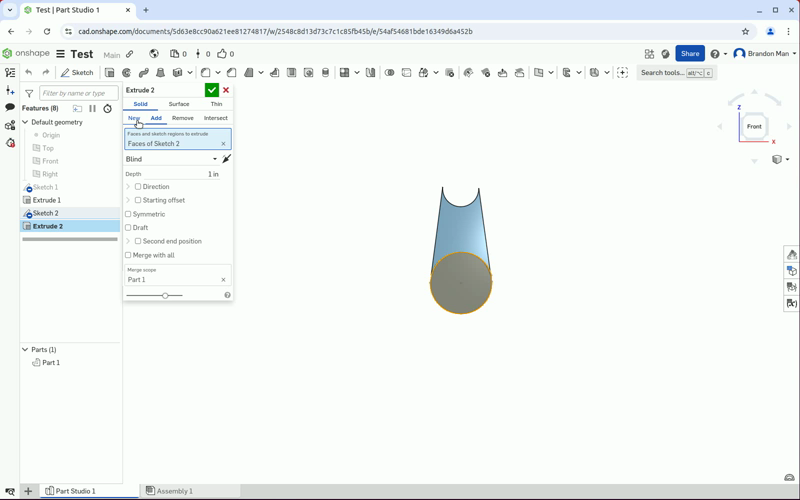
click(137, 120)
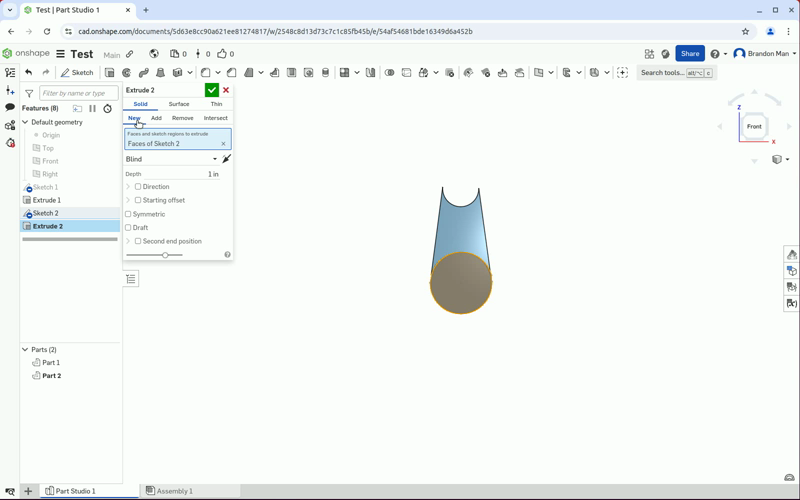
key(tab, 4)
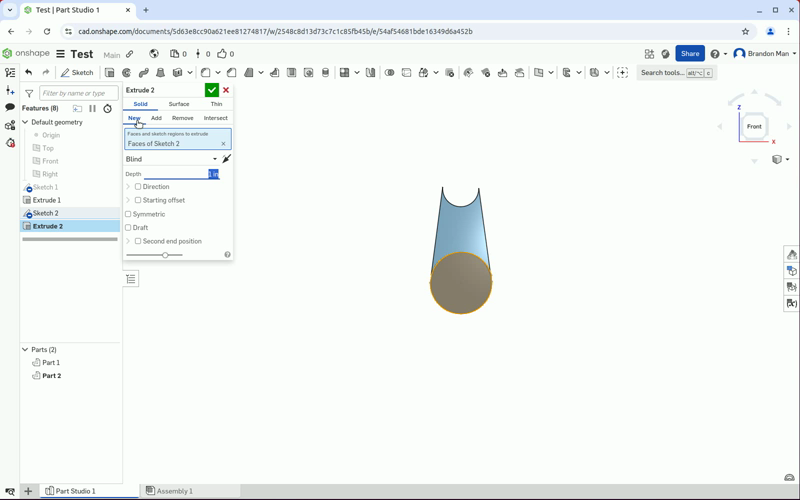
text(7.703)
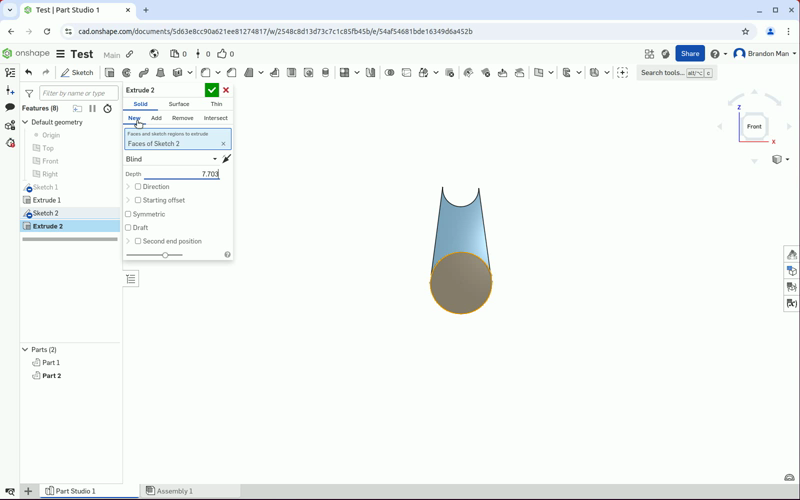
key(enter)
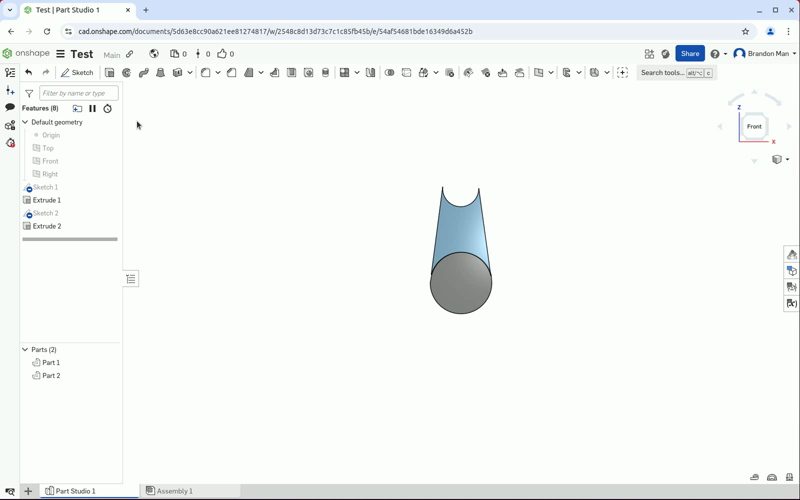
key(shift+h)
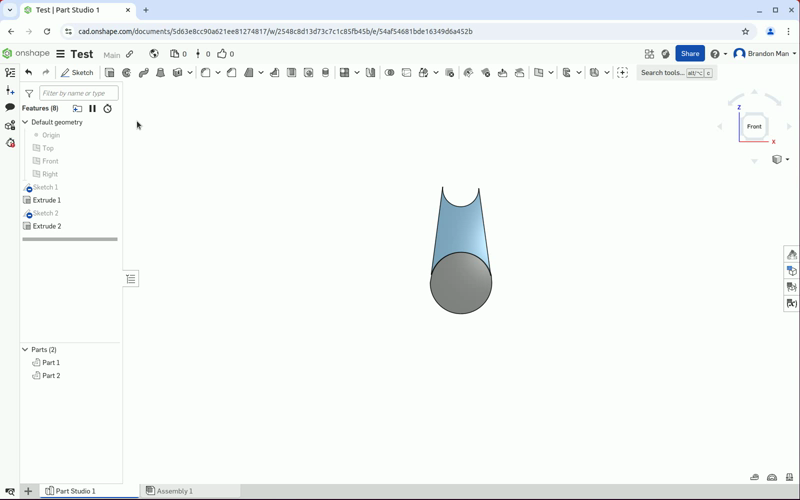
key(shift+h)
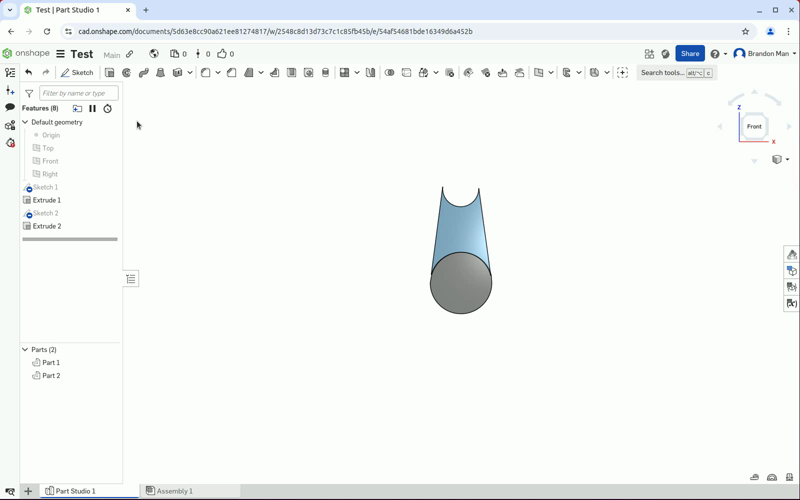
mouse_move(73, 189)
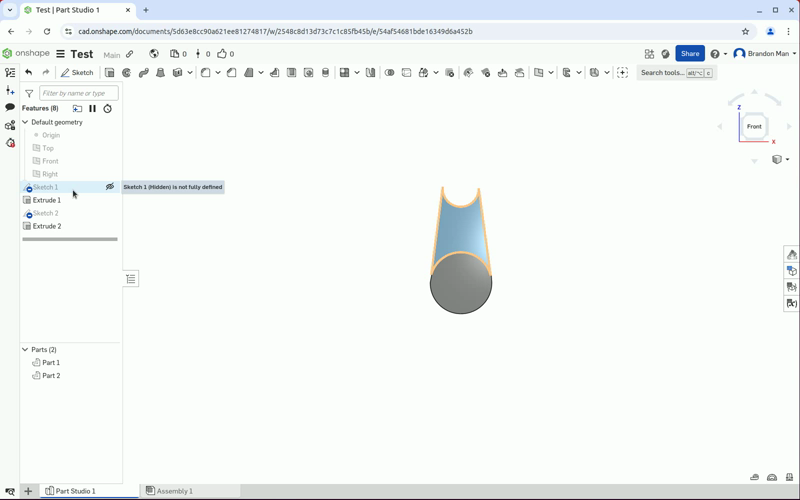
click(73, 189)
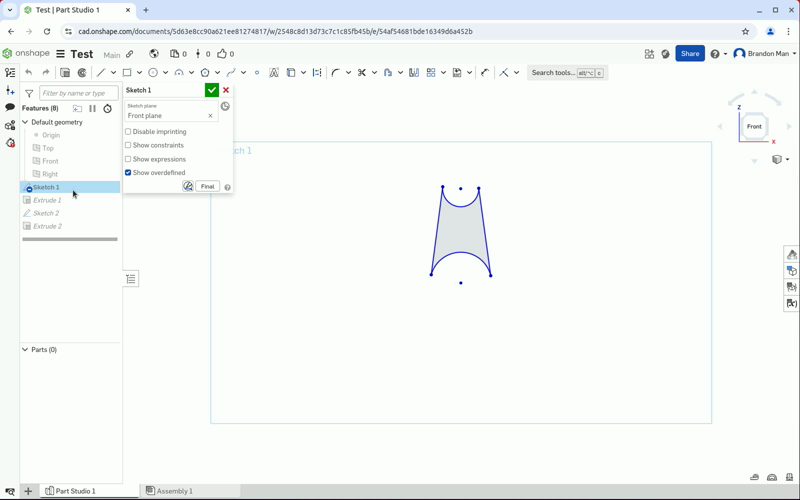
mouse_move(229, 92)
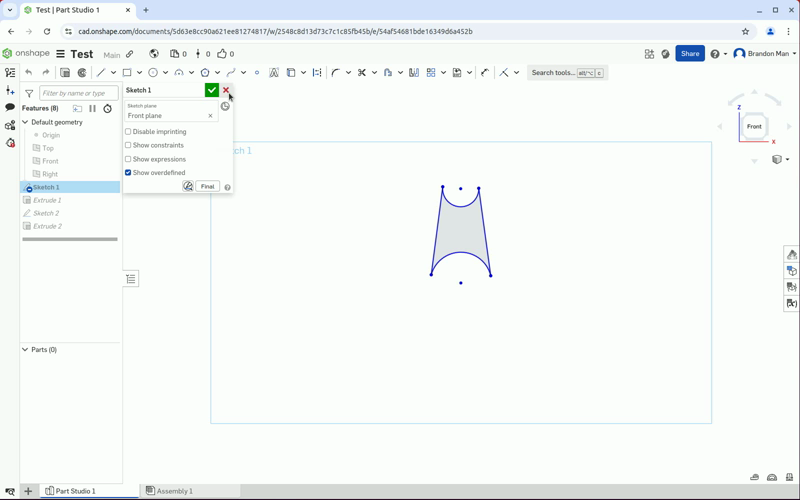
click(229, 92)
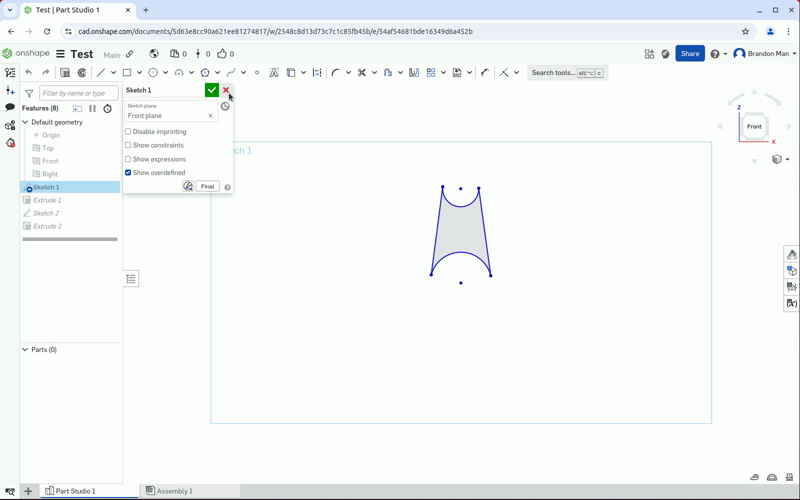
key(shift+s)
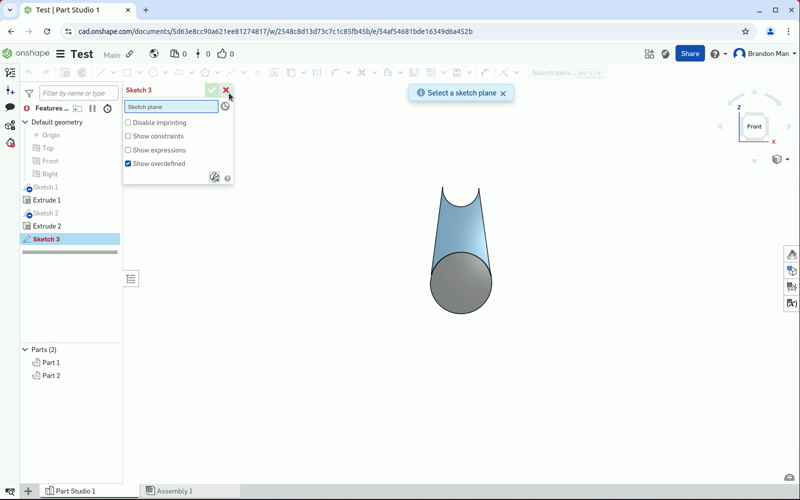
mouse_move(73, 163)
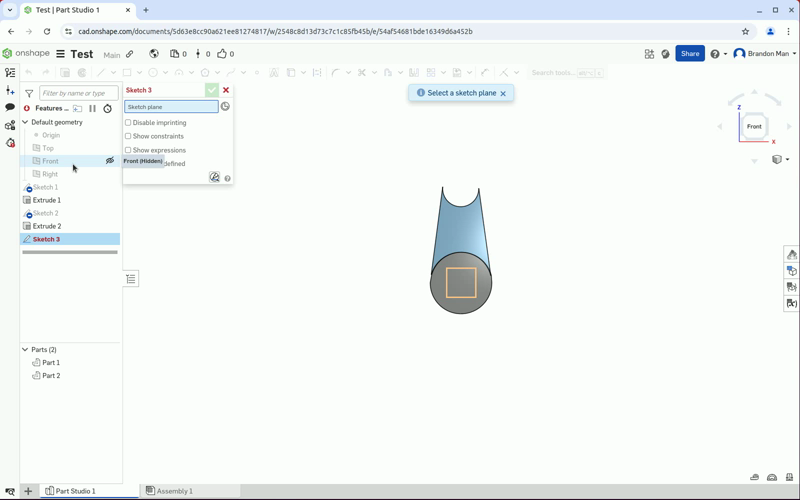
click(73, 163)
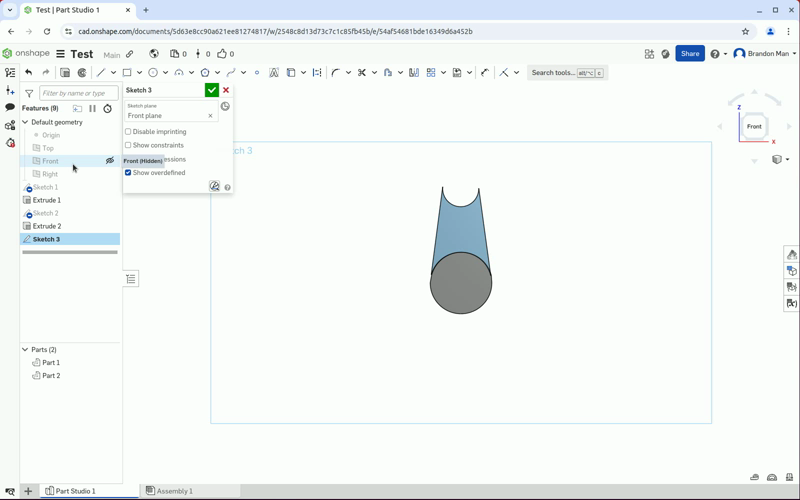
mouse_move(73, 352)
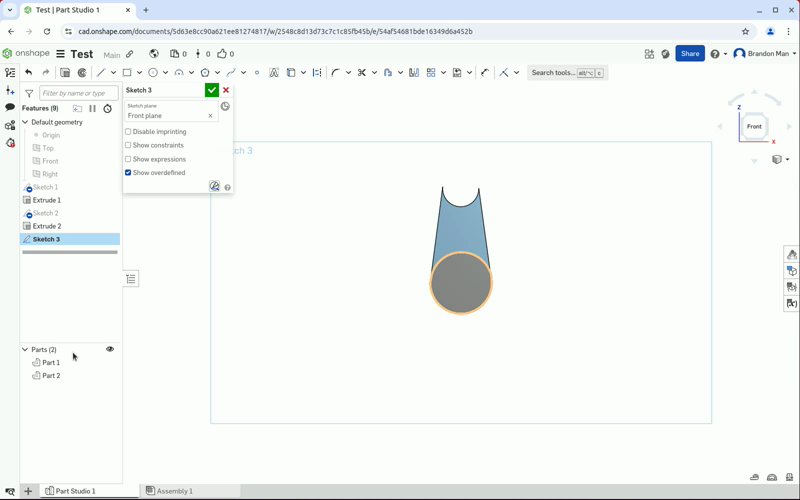
key(y)
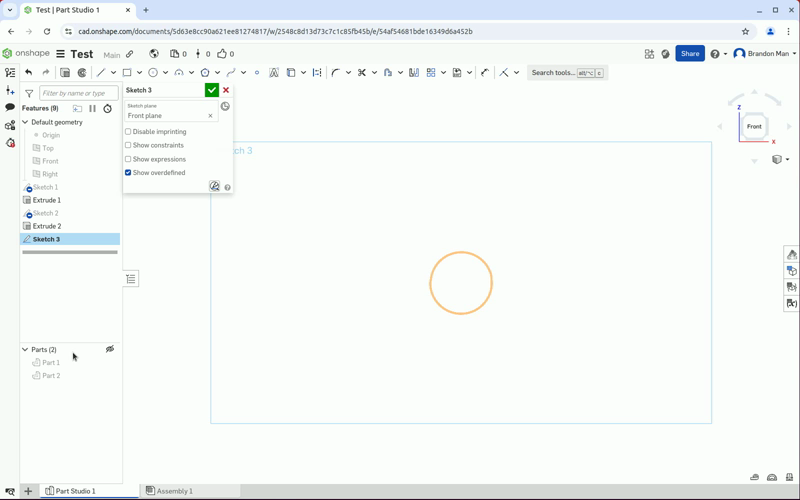
key(c)
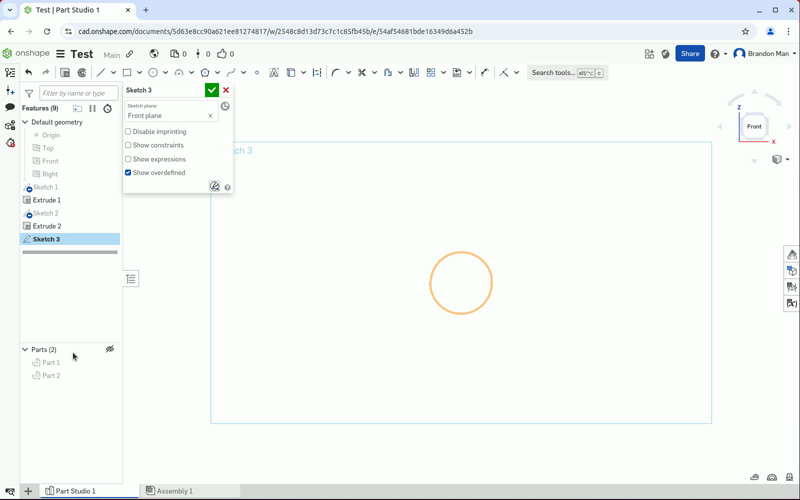
key_down(shift)
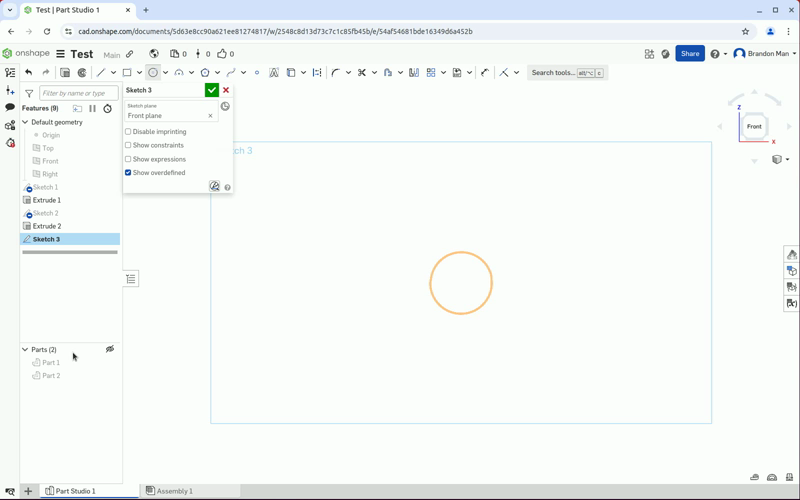
mouse_move(460, 189)
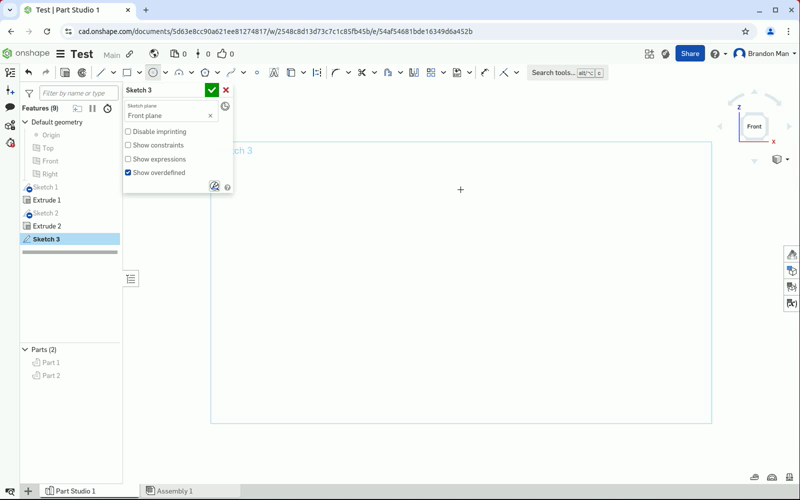
click(460, 189)
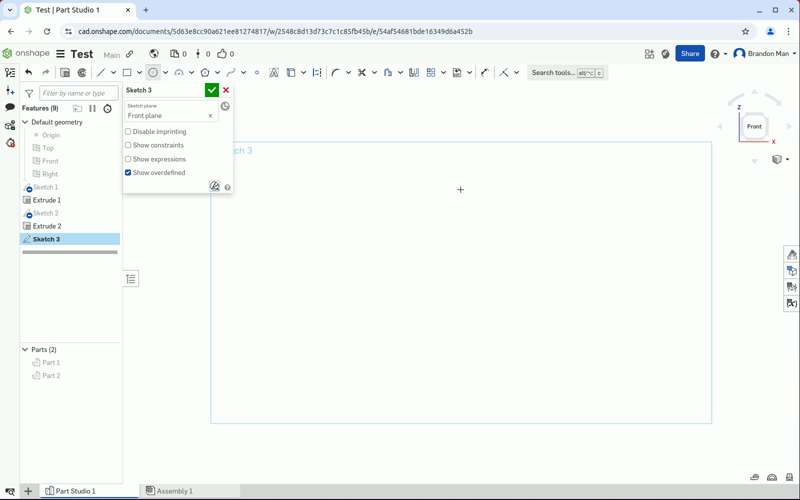
key_up(shift)
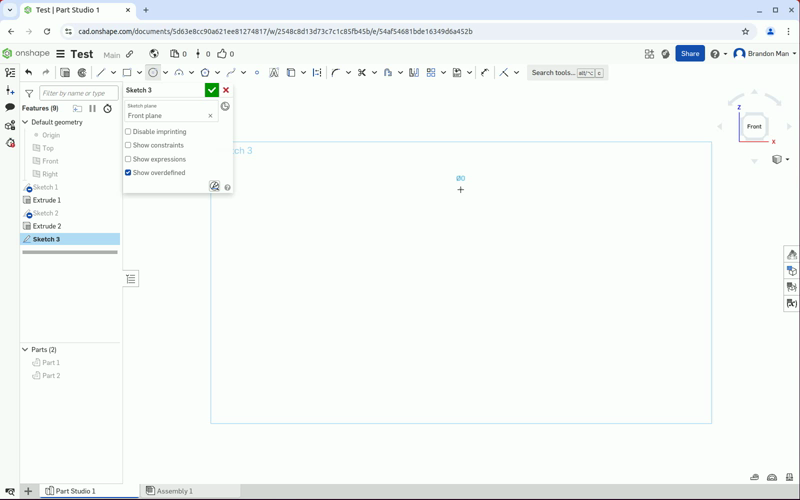
mouse_move(479, 189)
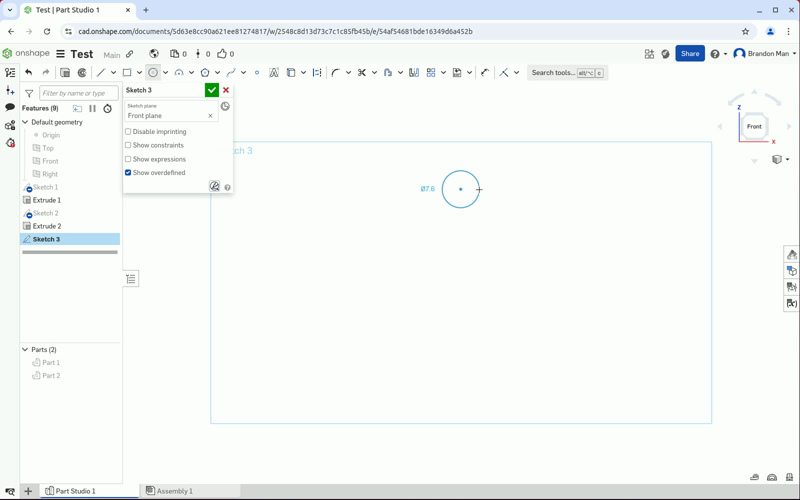
click(479, 189)
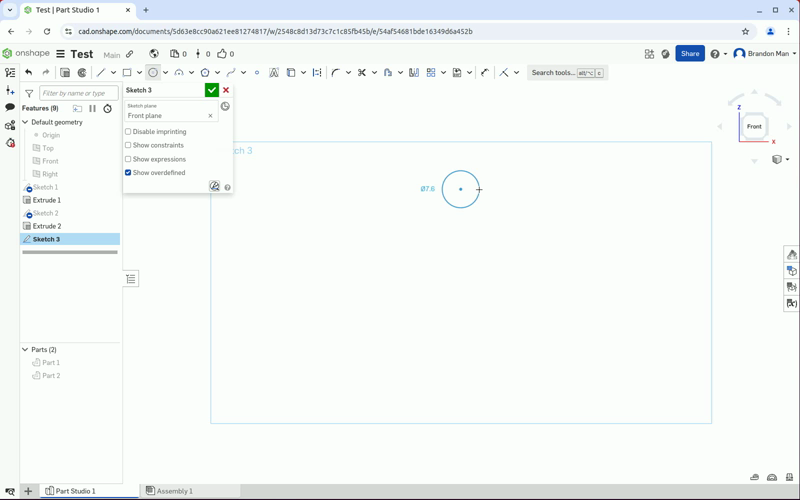
key(esc)
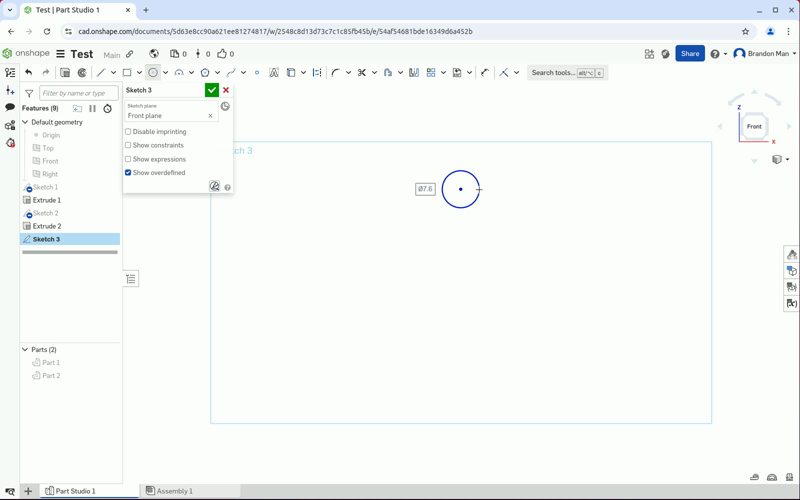
mouse_move(469, 177)
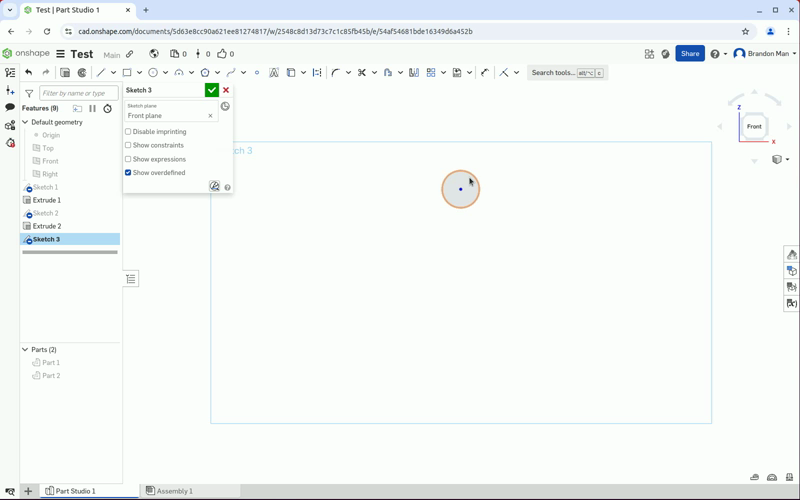
scroll(6)
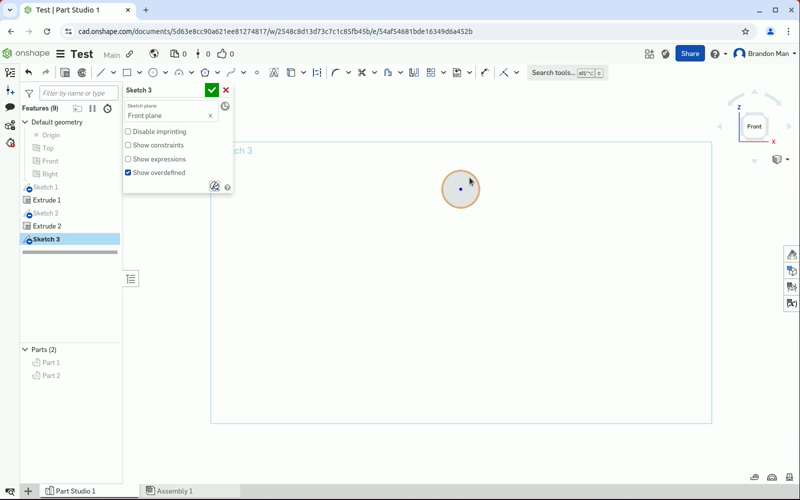
scroll(6)
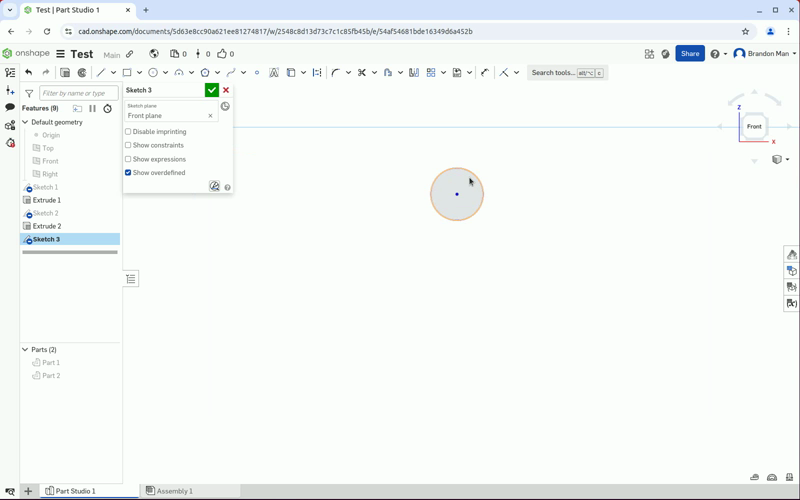
scroll(6)
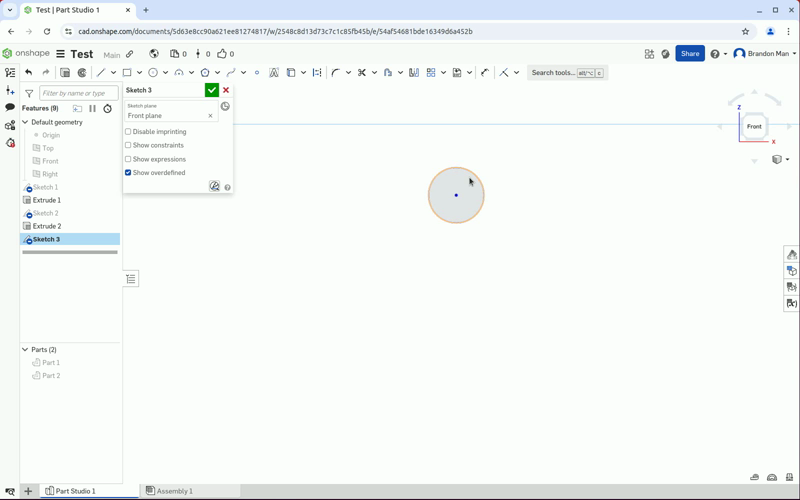
scroll(6)
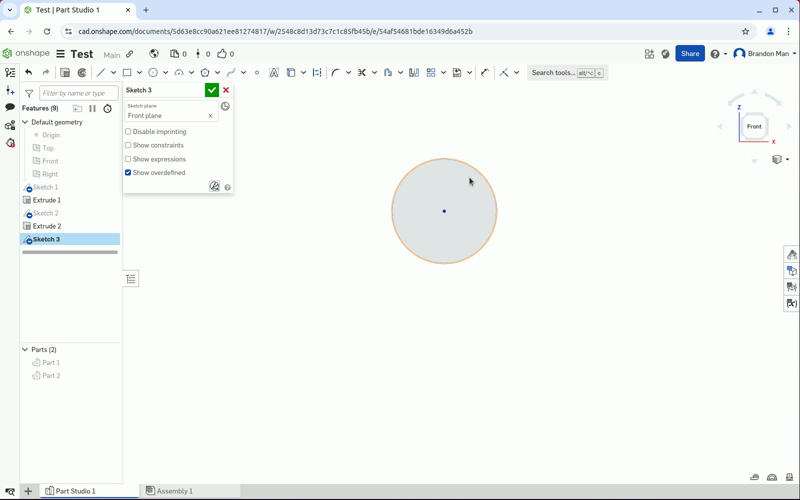
scroll(6)
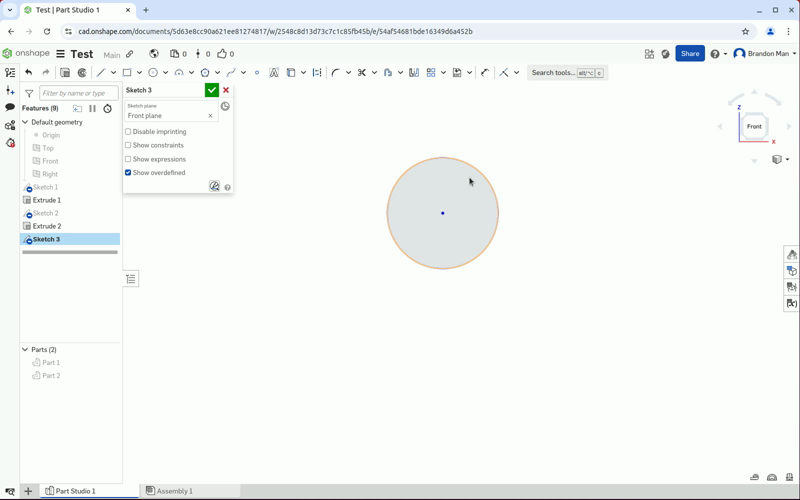
scroll(6)
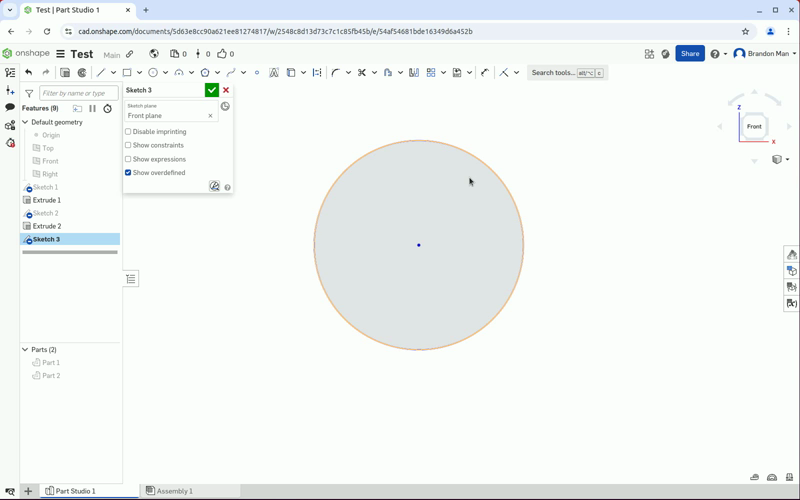
scroll(6)
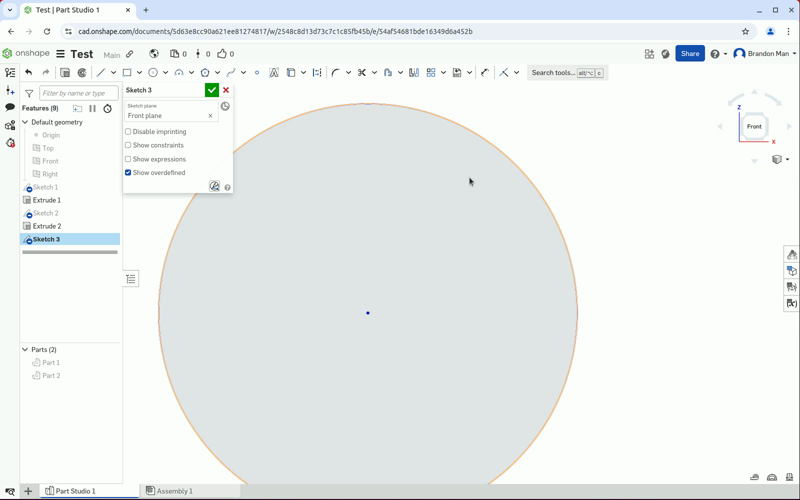
click(469, 177)
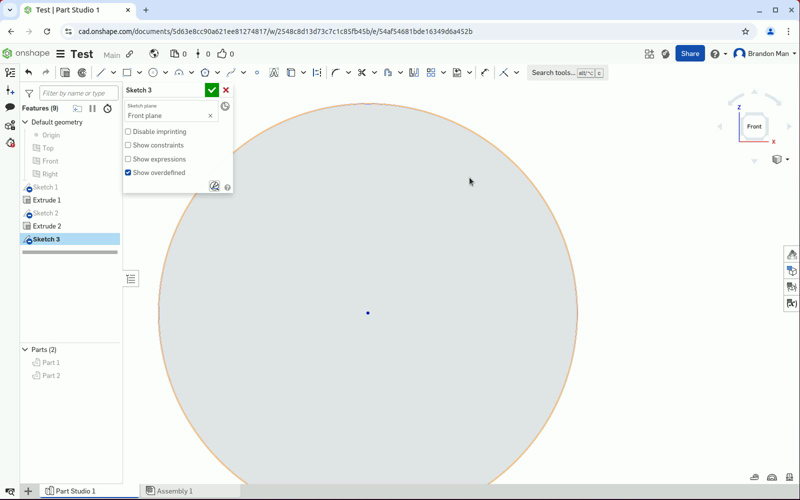
scroll(-6)
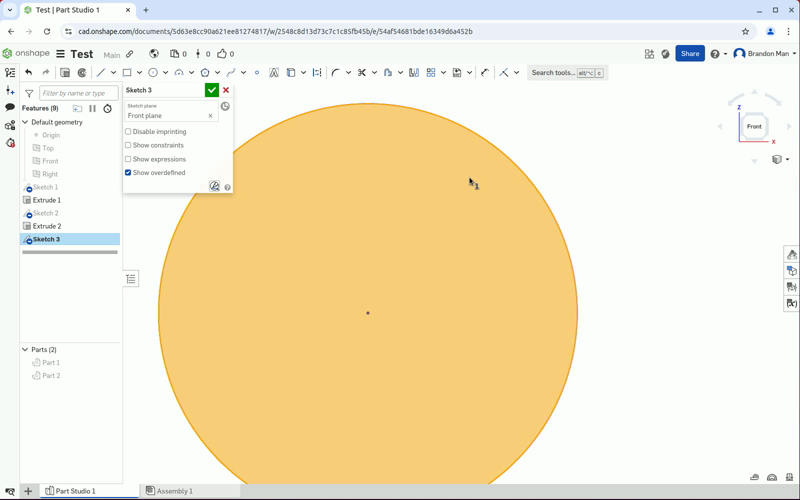
scroll(-6)
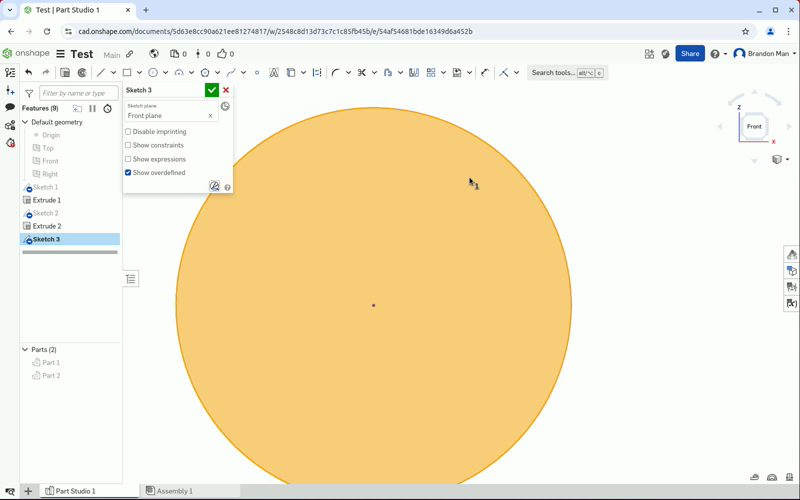
scroll(-6)
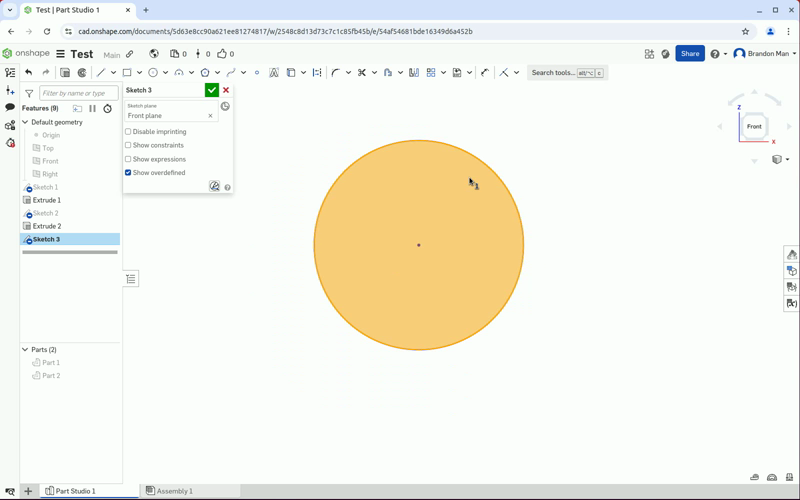
scroll(-6)
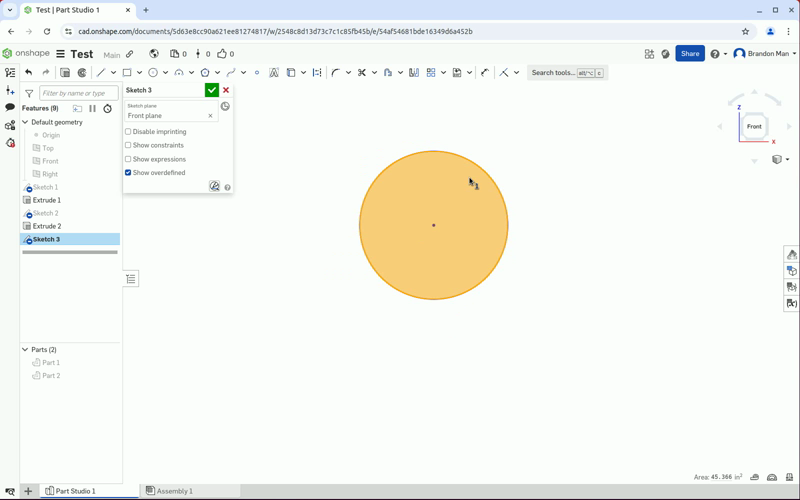
scroll(-6)
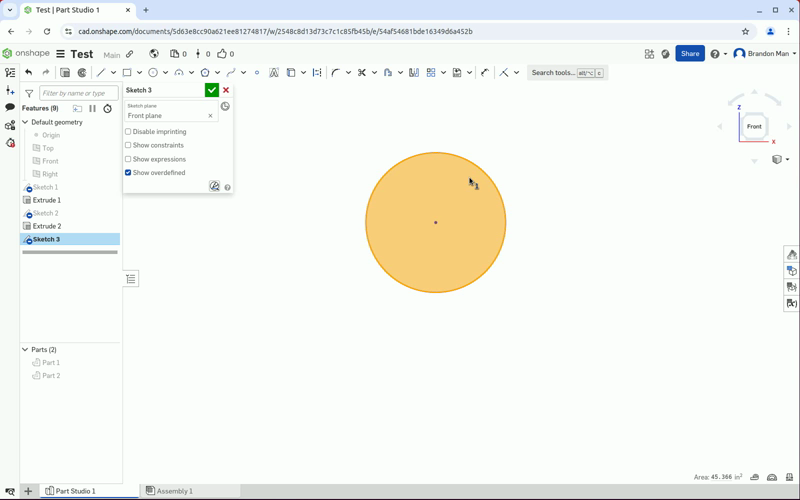
scroll(-6)
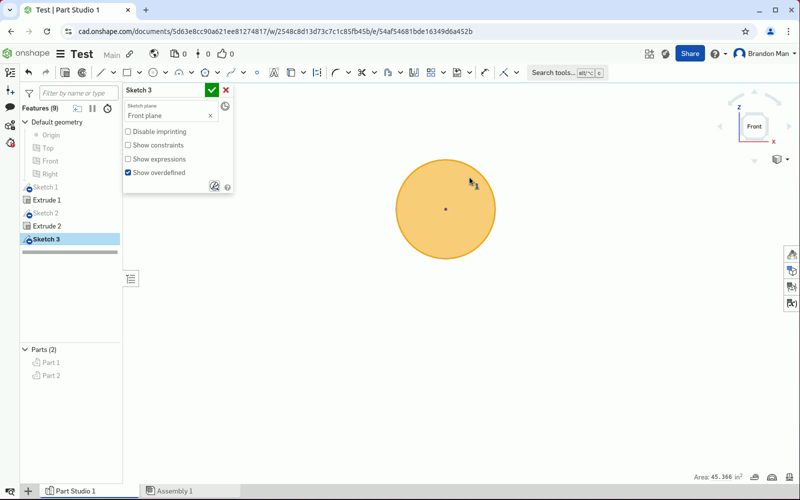
scroll(-6)
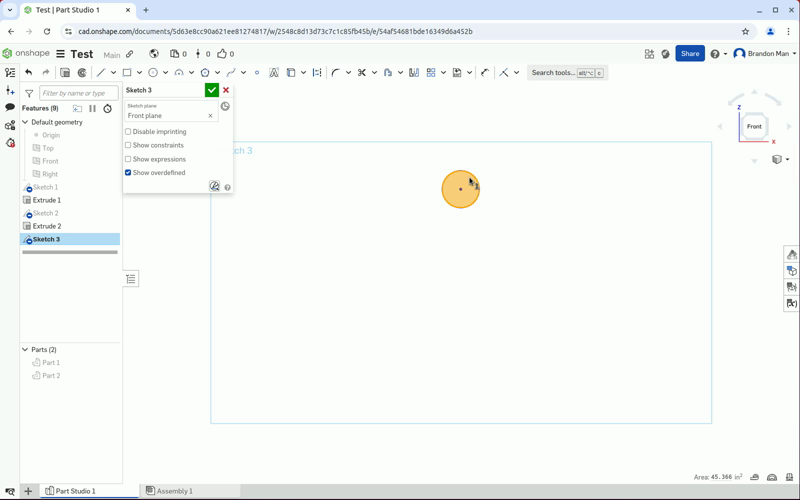
mouse_move(73, 352)
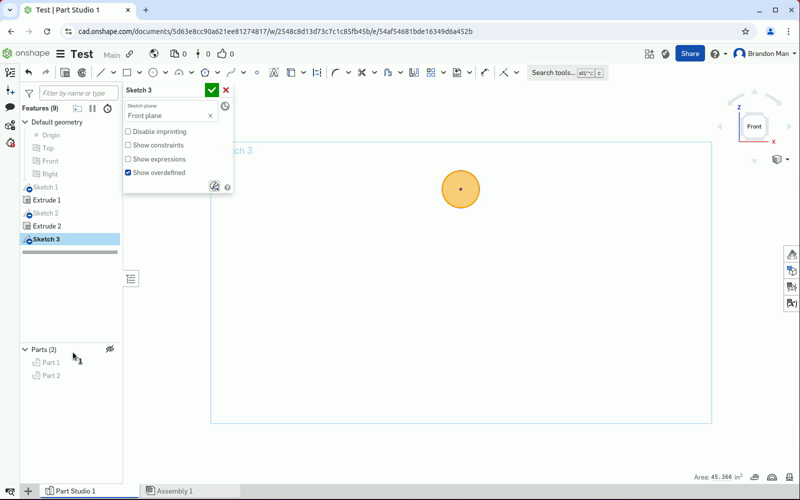
key(shift+y)
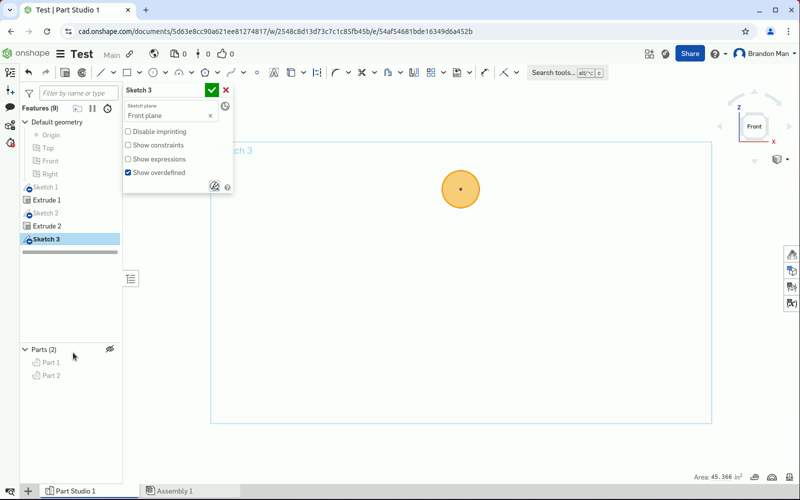
key(shift+e)
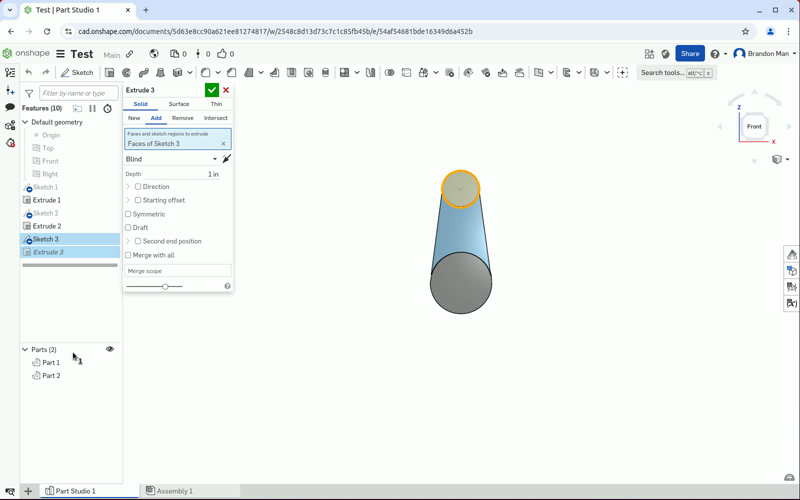
mouse_move(143, 106)
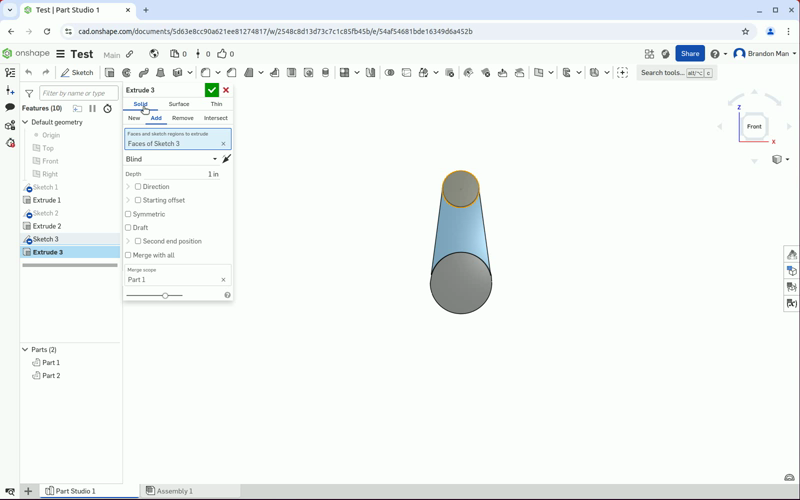
click(143, 106)
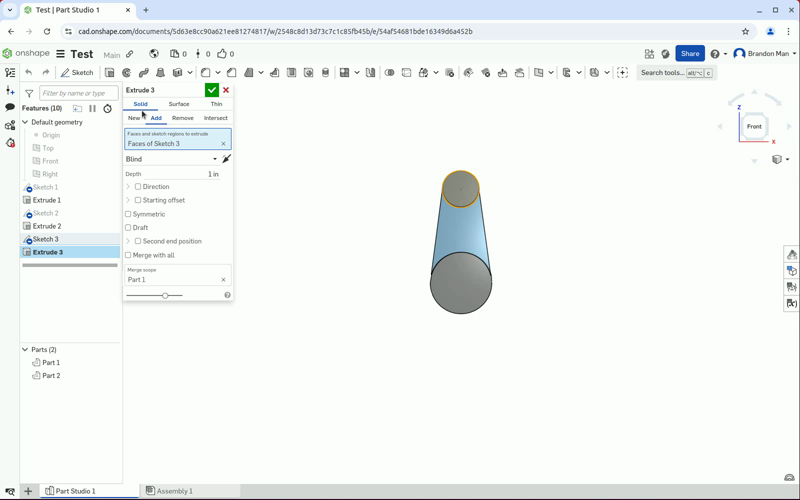
mouse_move(137, 120)
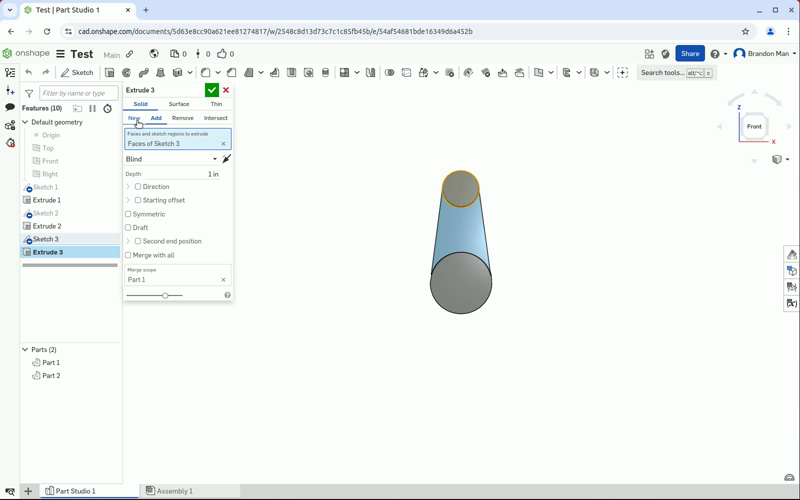
click(137, 120)
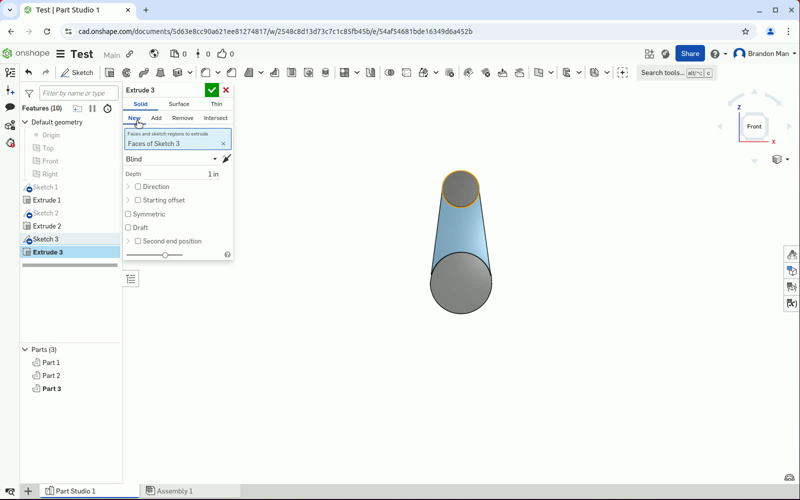
key(tab, 4)
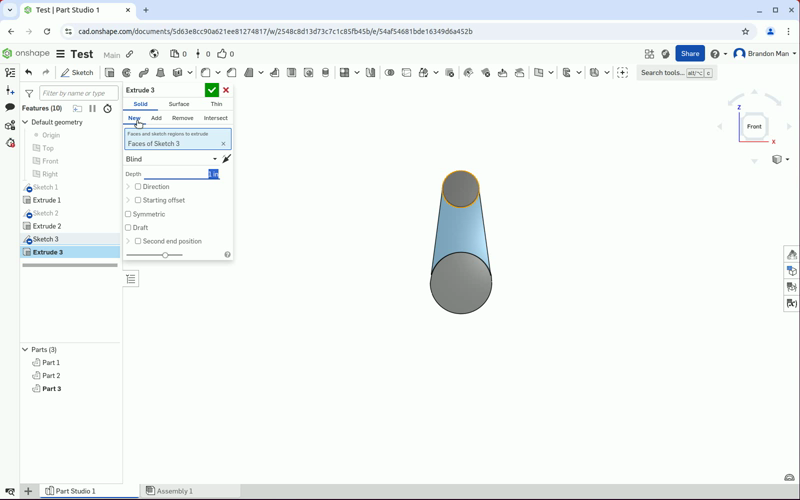
text(7.703)
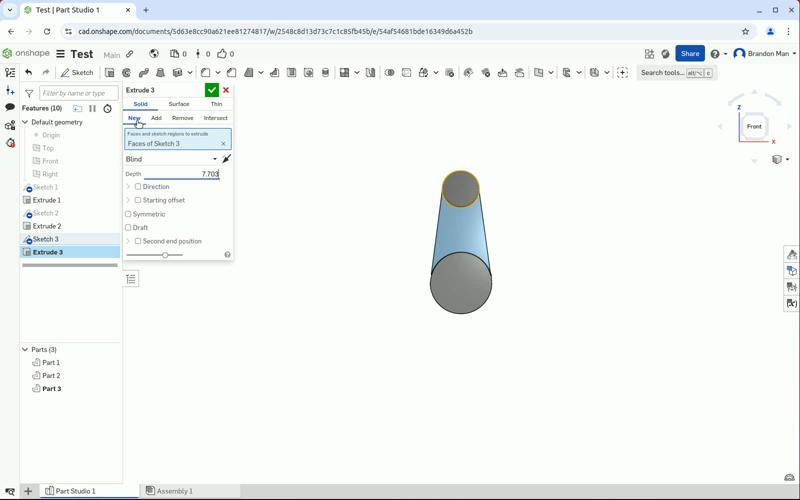
key(enter)
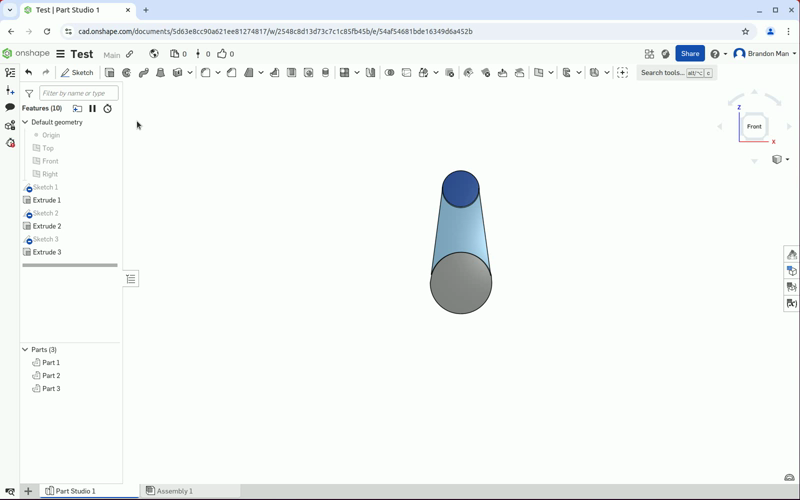
key(shift+h)
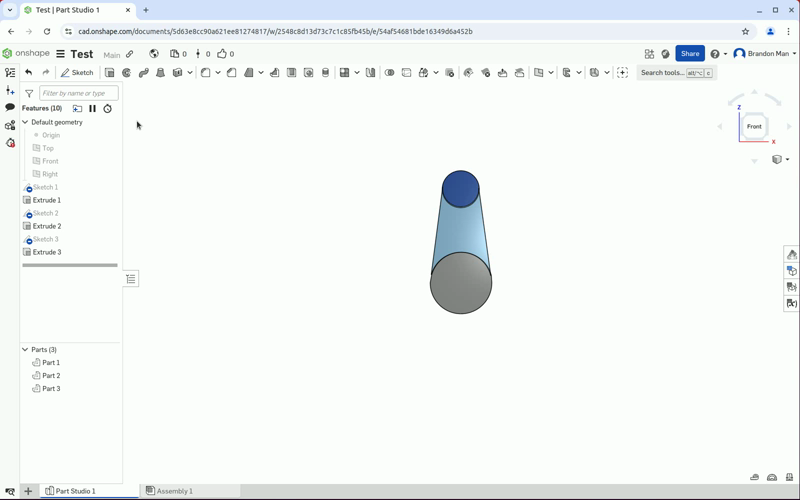
key(shift+h)
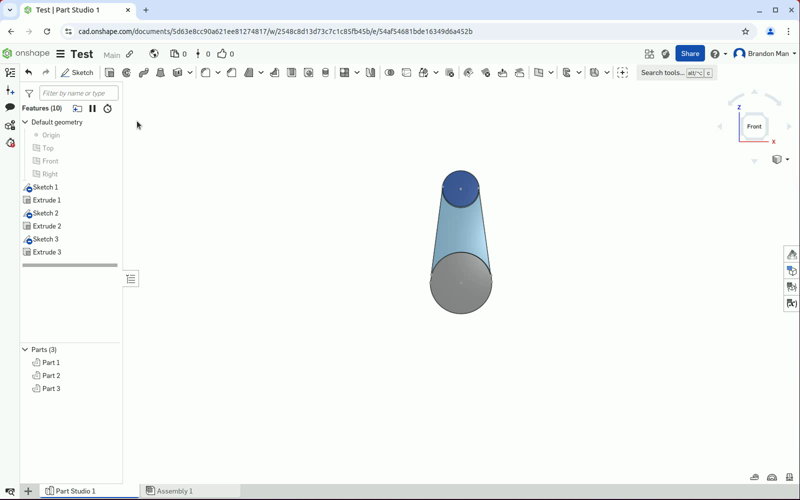
key(shift+7)
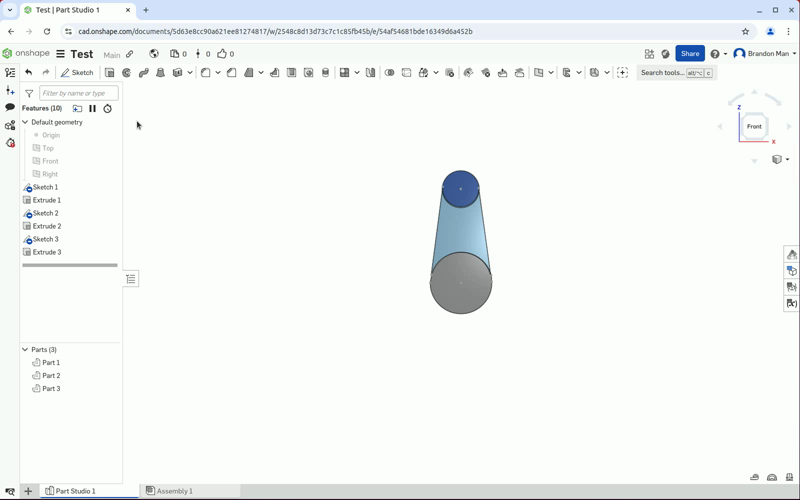
key(left, 2)
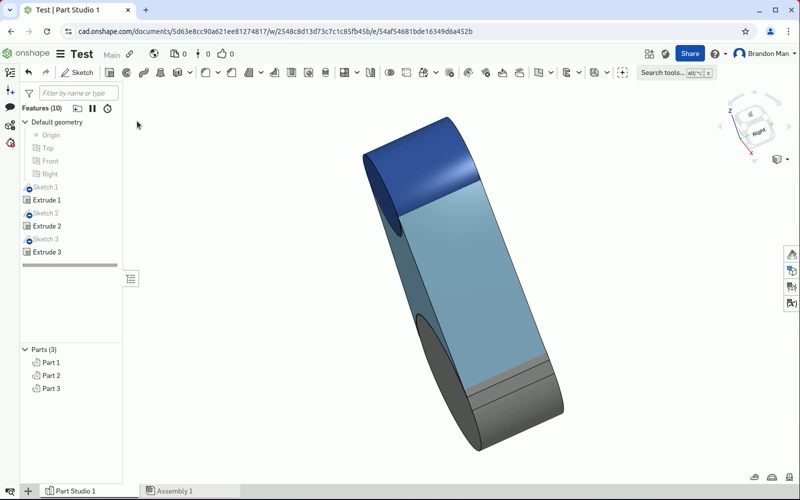
key(down, 2)
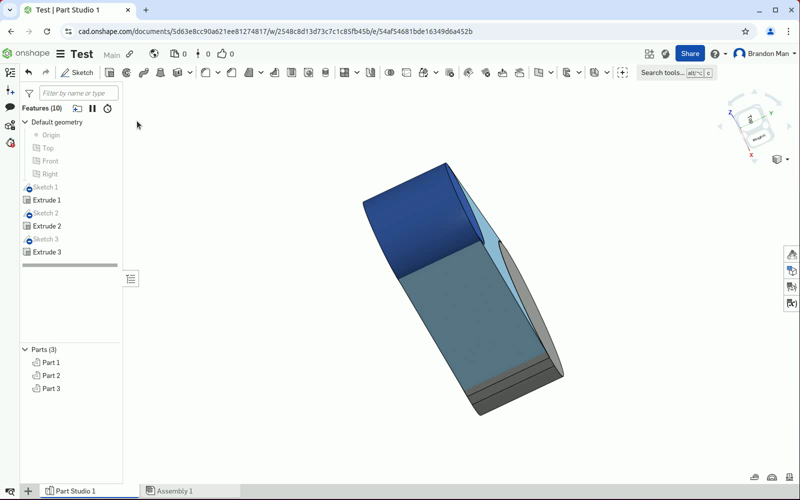
key(up, 2)
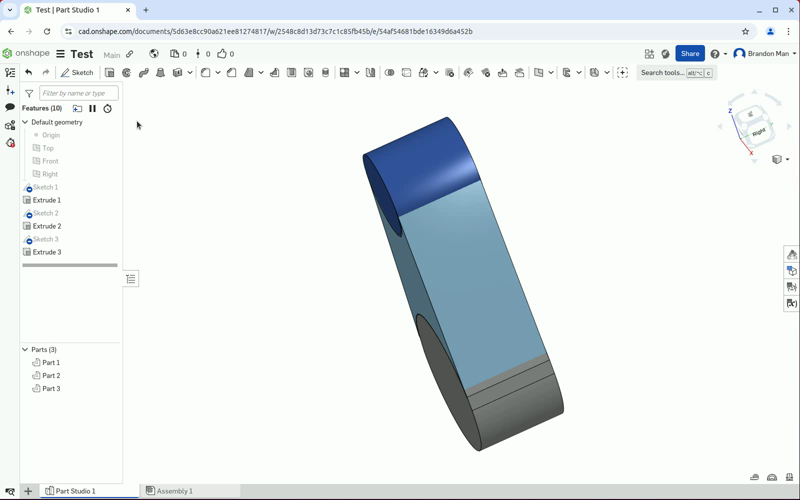
key(right, 2)
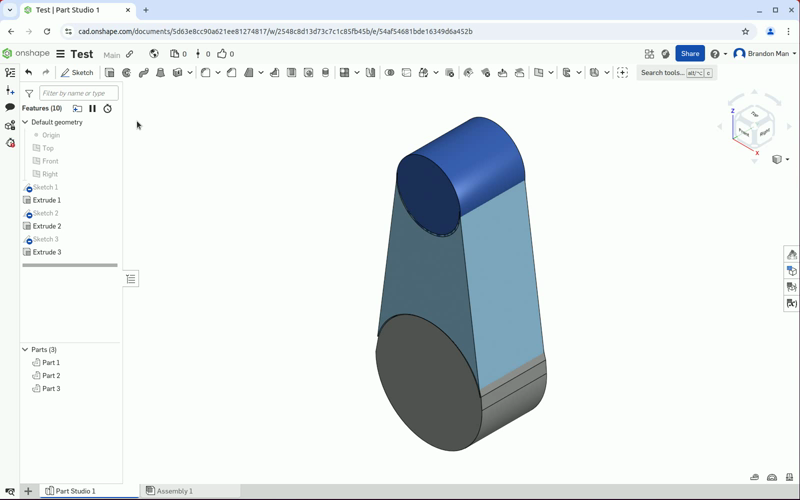
mouse_move(73, 189)
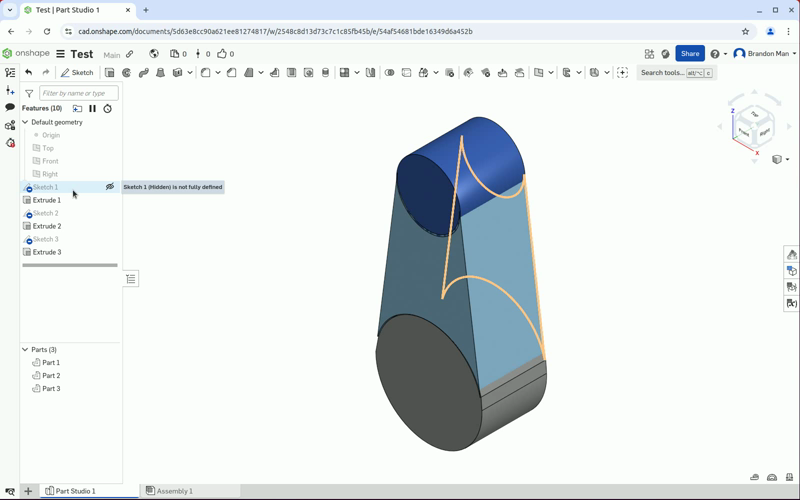
click(73, 189)